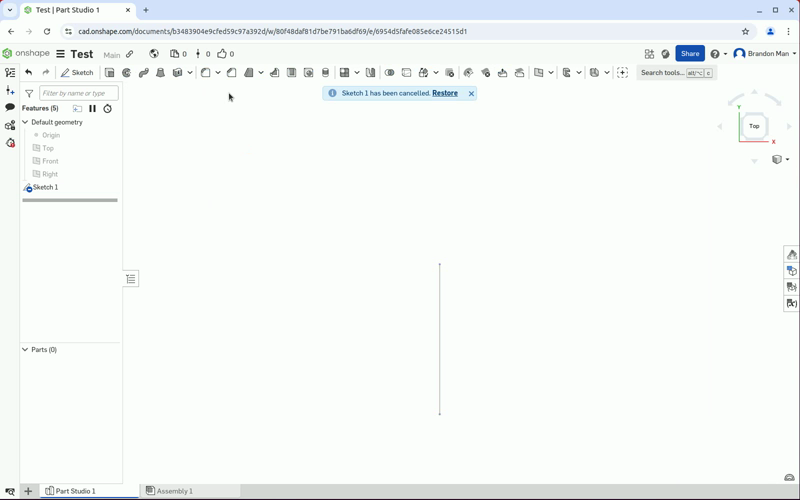
key(shift+h)
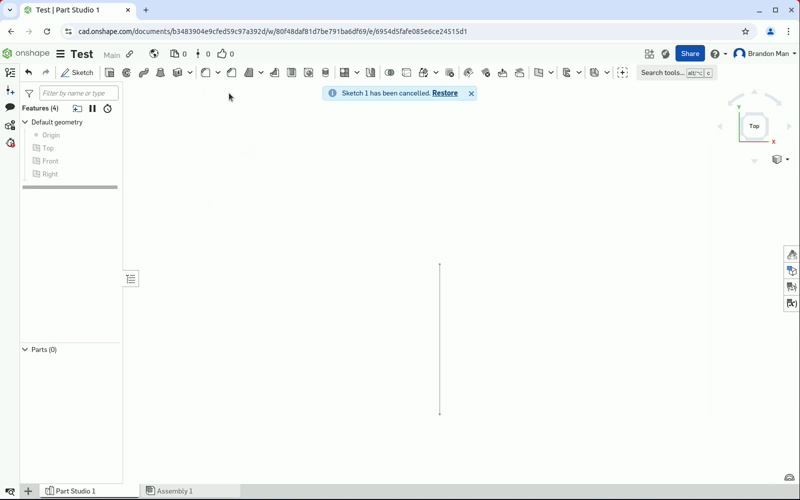
key(shift+s)
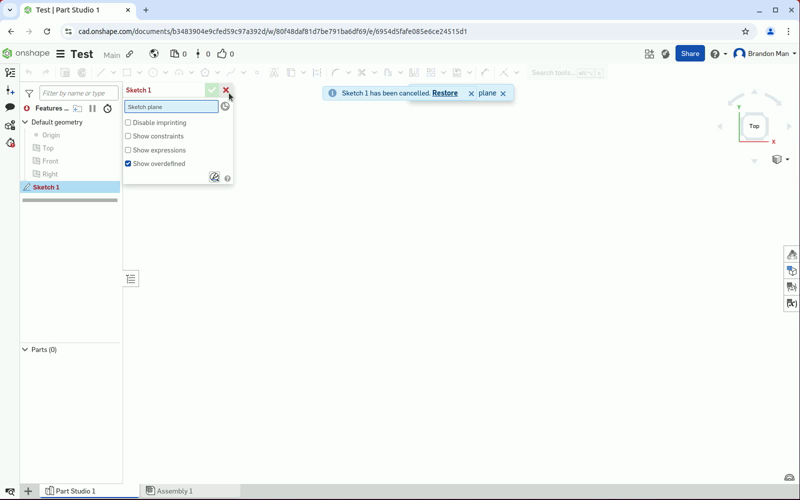
mouse_move(73, 150)
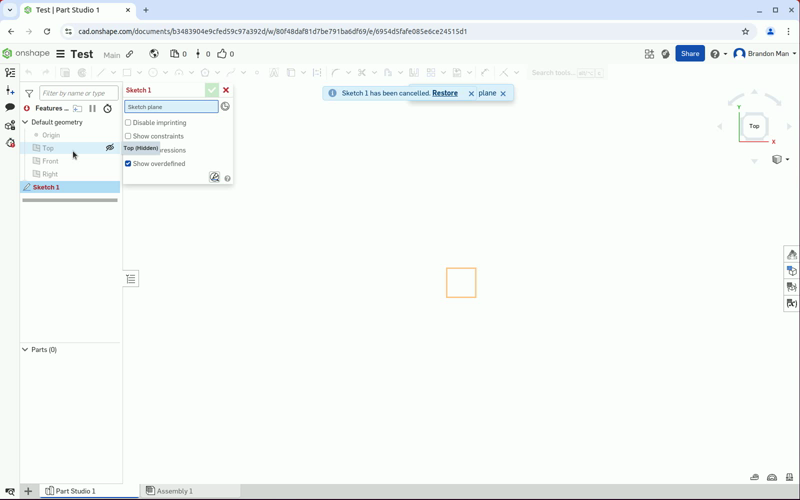
click(73, 150)
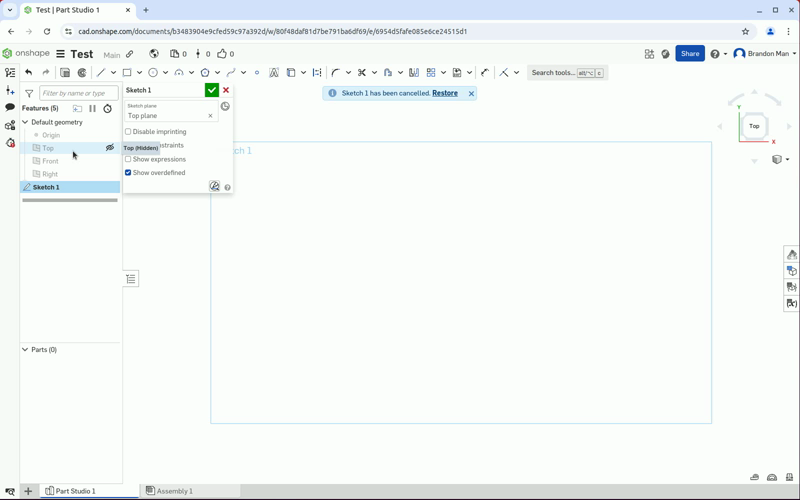
mouse_move(73, 352)
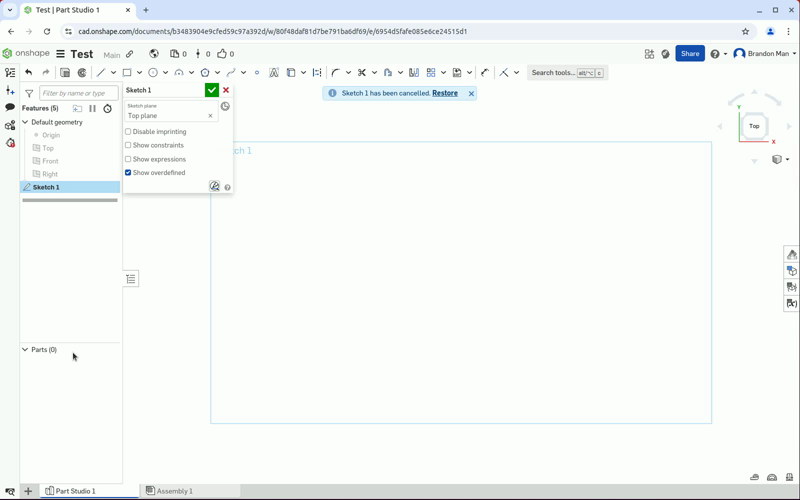
key(y)
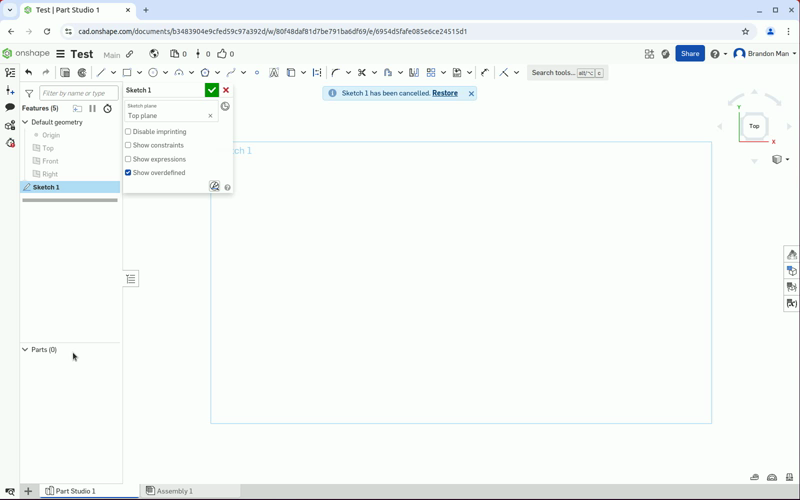
key(l)
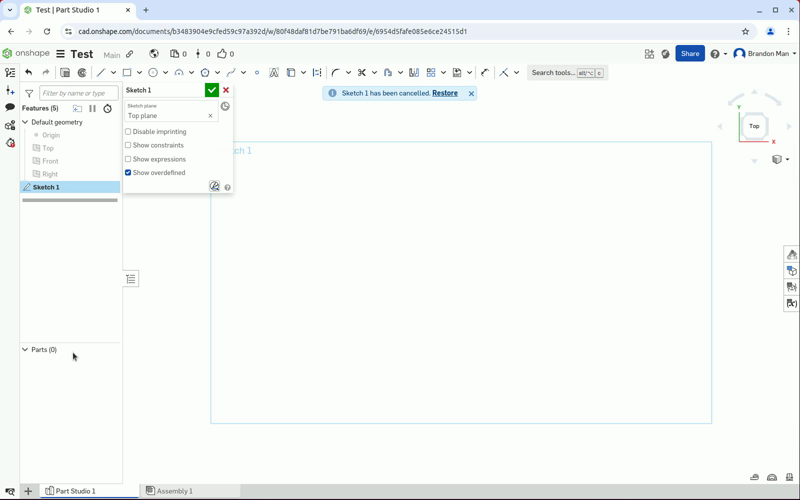
key_down(shift)
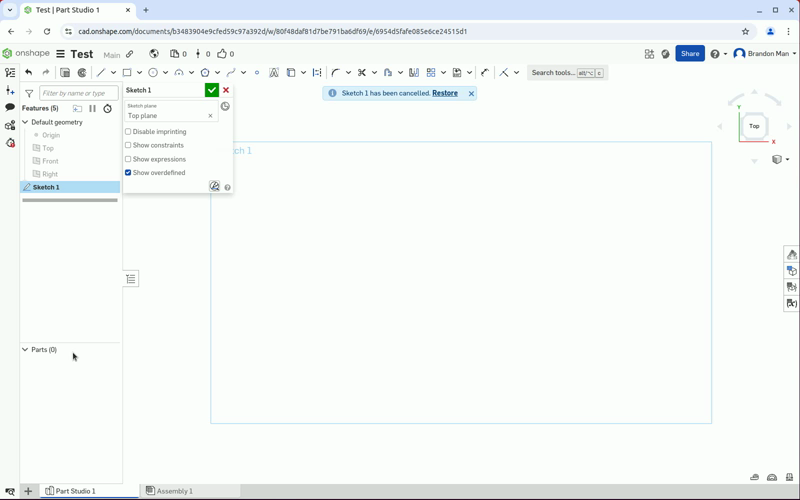
mouse_move(493, 307)
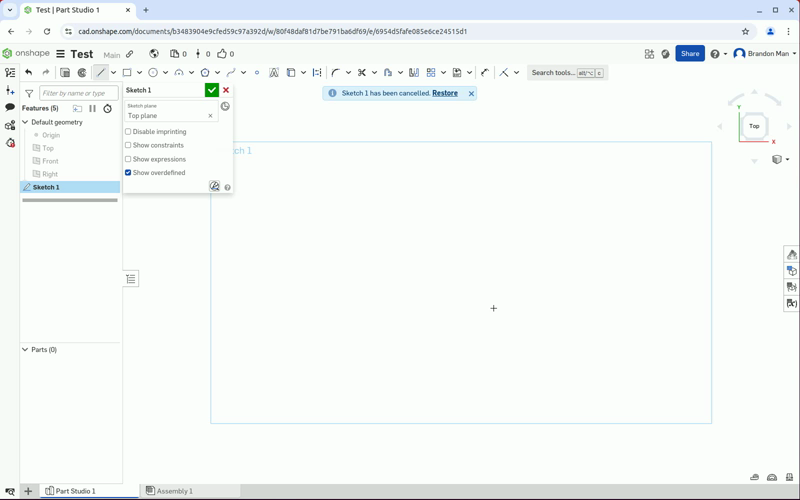
click(493, 307)
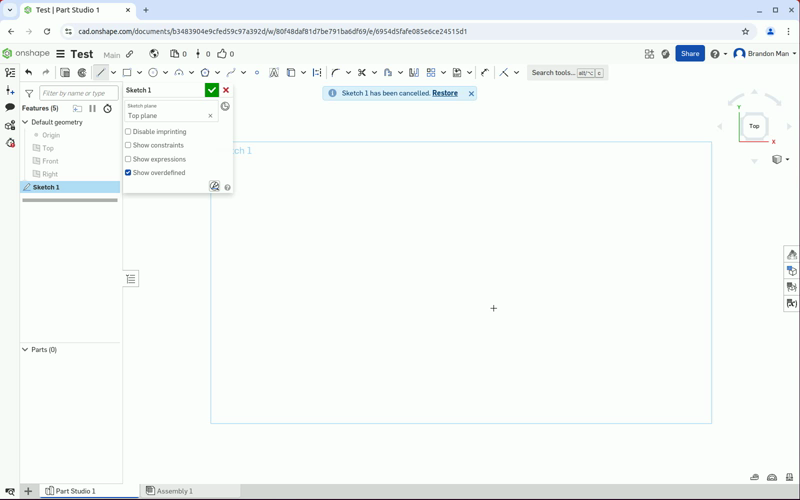
key_up(shift)
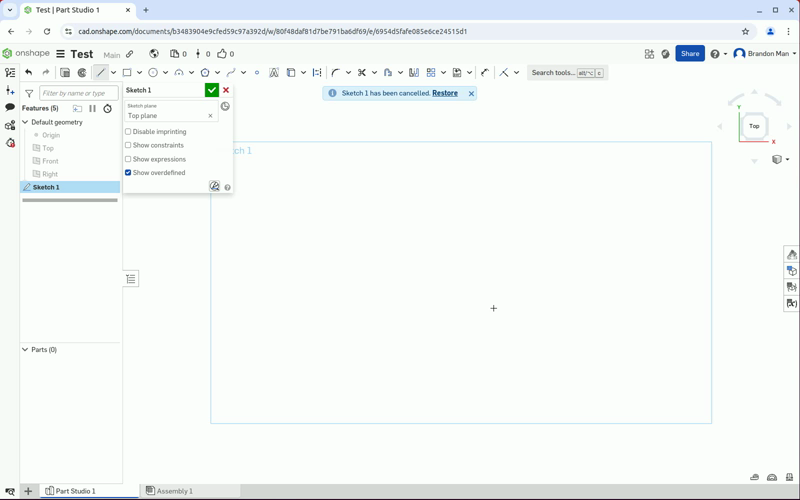
key_down(shift)
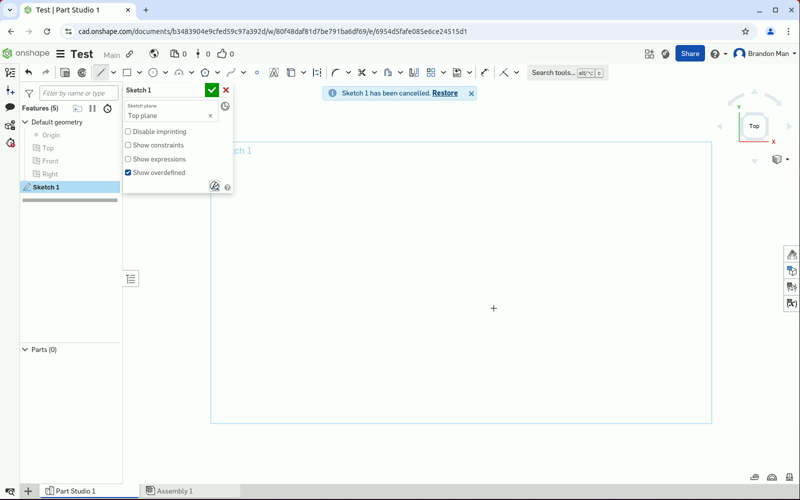
mouse_move(523, 307)
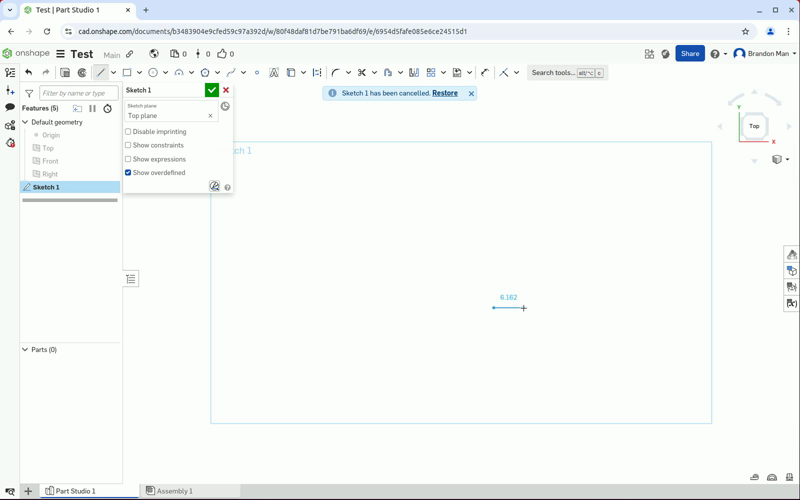
mouse_move(536, 307)
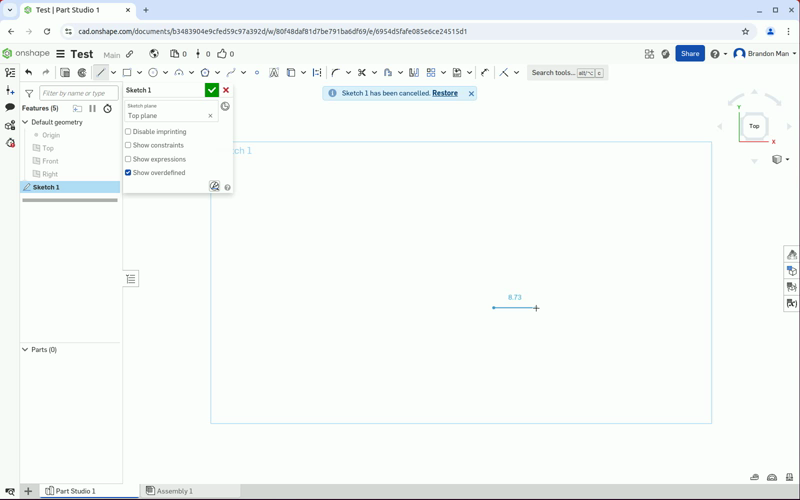
click(536, 307)
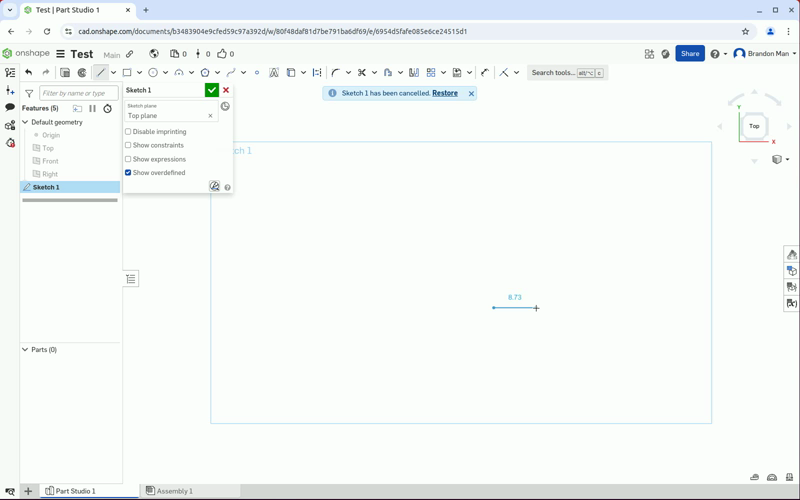
key_up(shift)
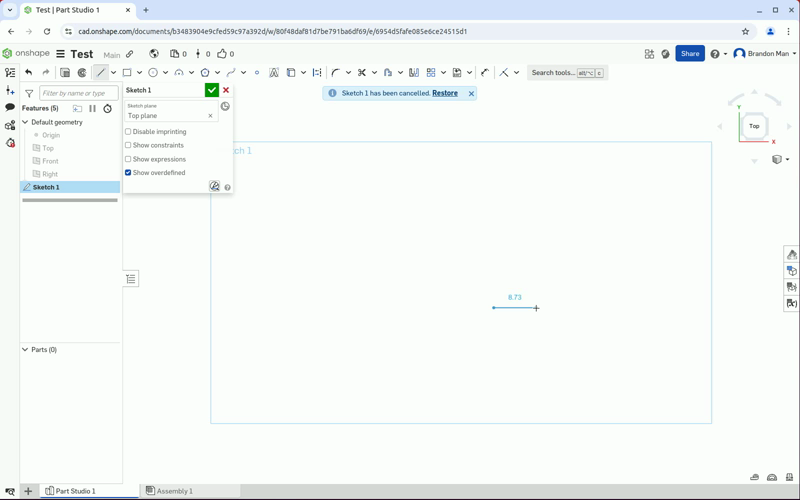
key(esc)
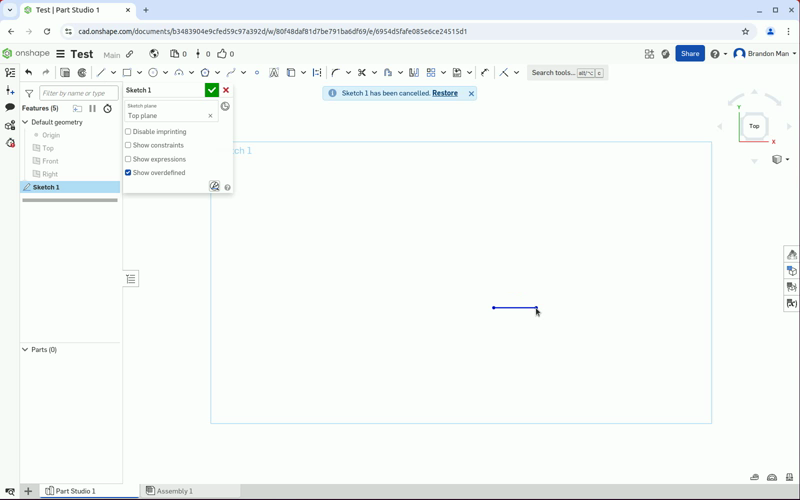
key(a)
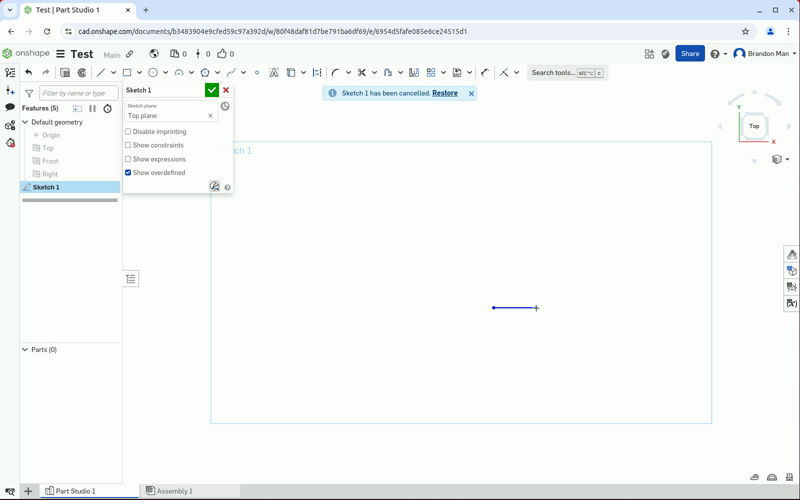
mouse_move(536, 307)
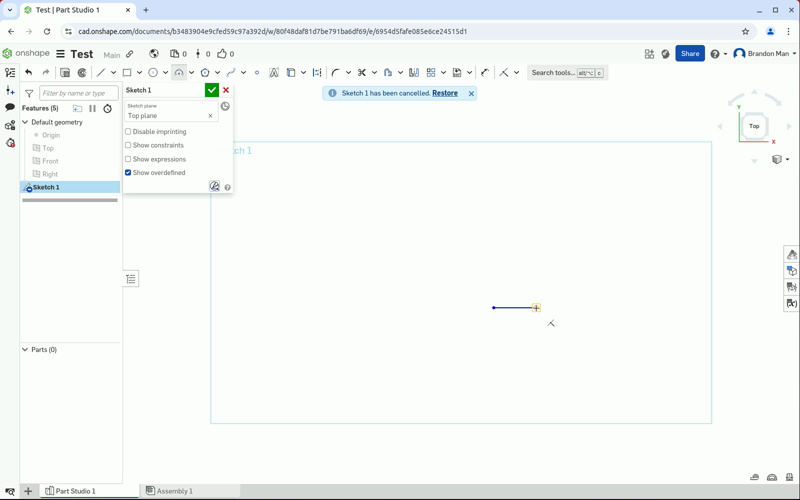
click(536, 307)
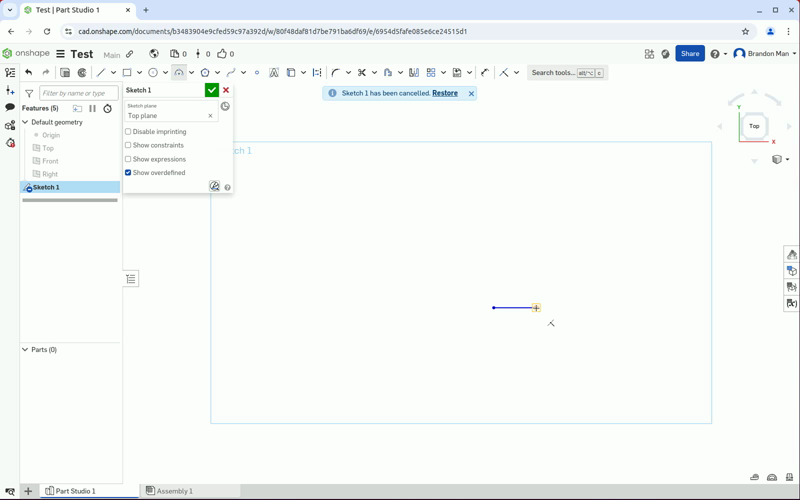
key_down(shift)
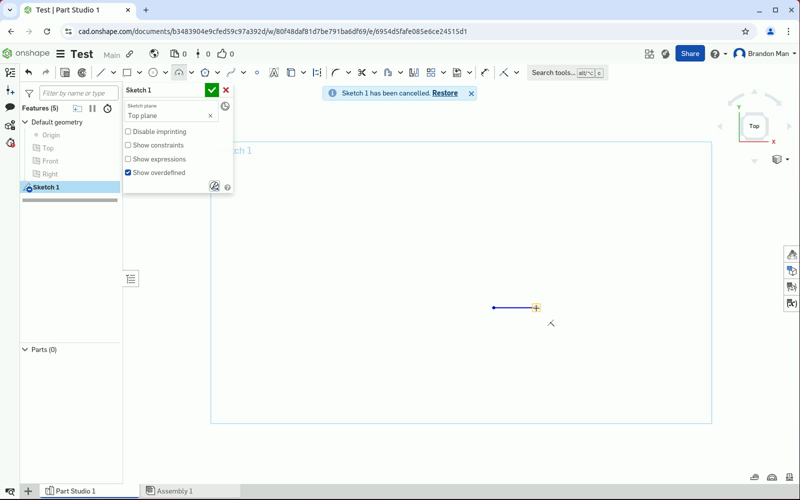
mouse_move(536, 258)
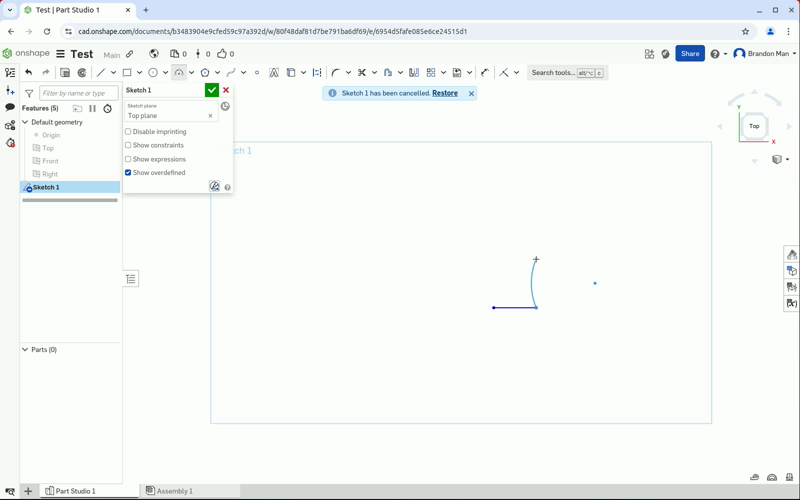
click(536, 258)
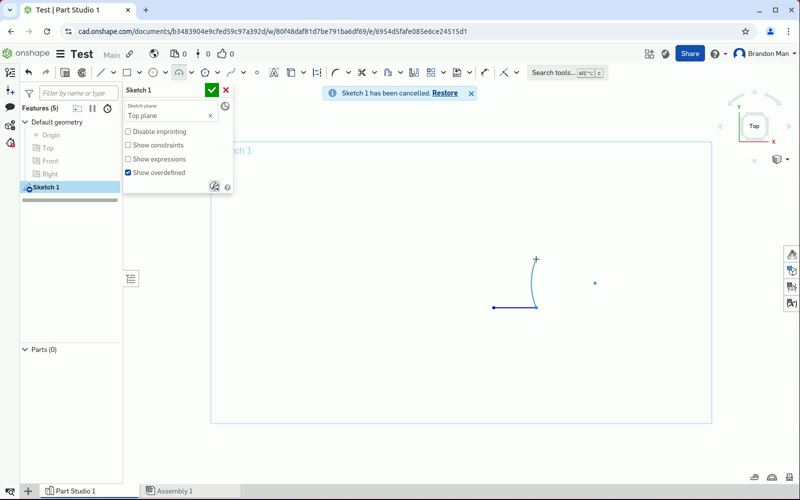
mouse_move(385, 283)
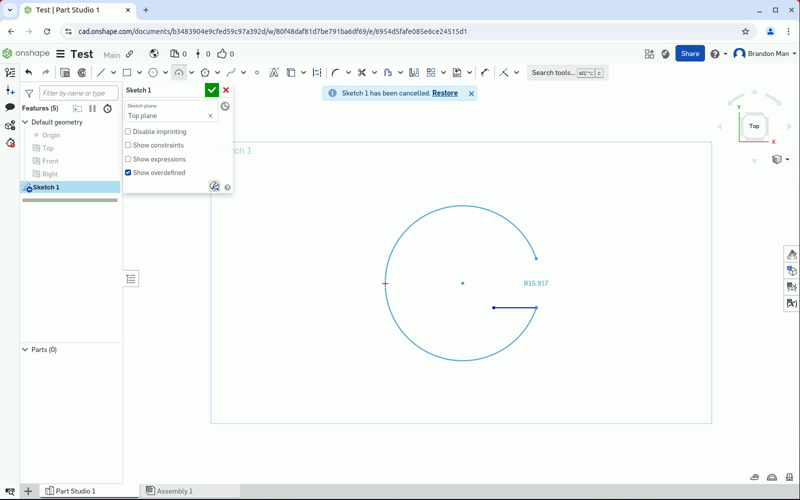
click(385, 283)
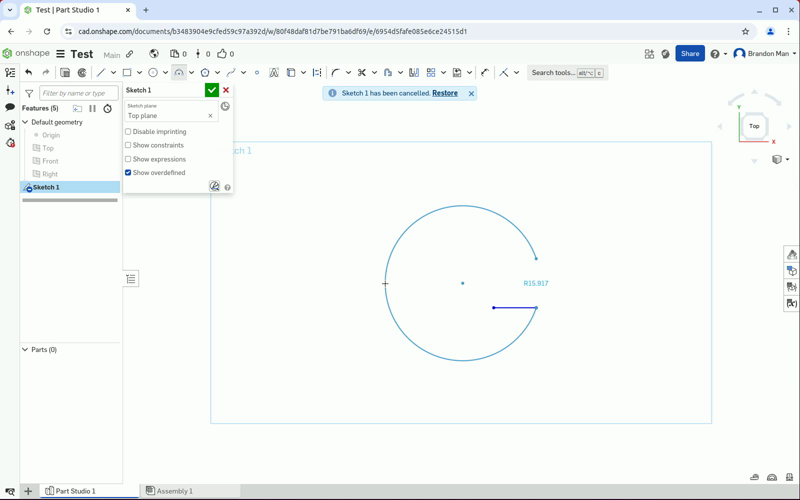
key_up(shift)
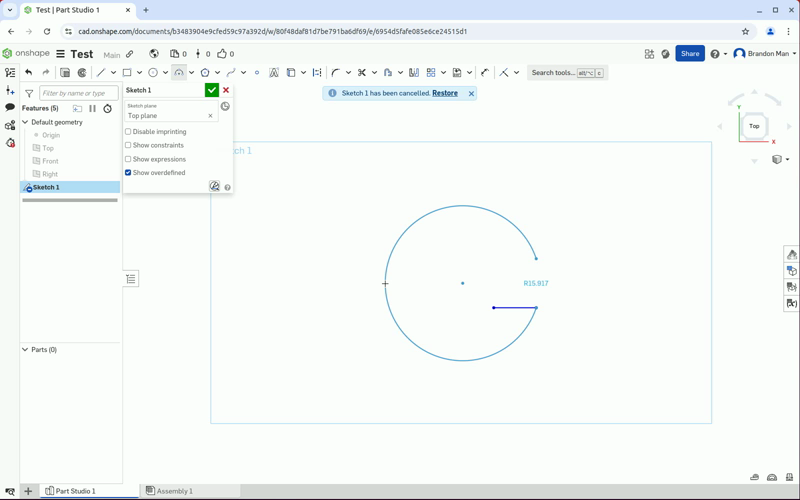
key(esc)
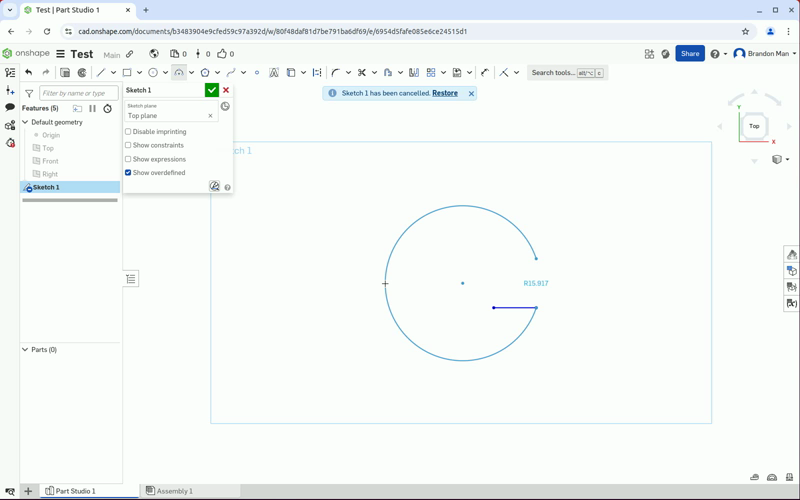
key(l)
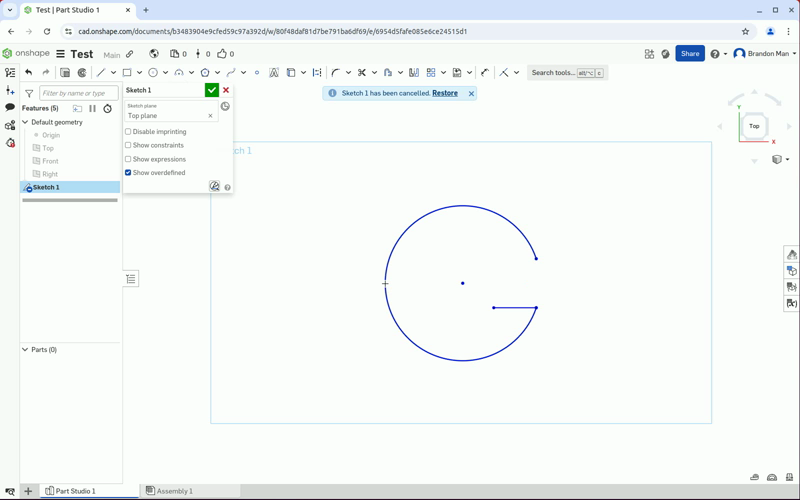
mouse_move(536, 258)
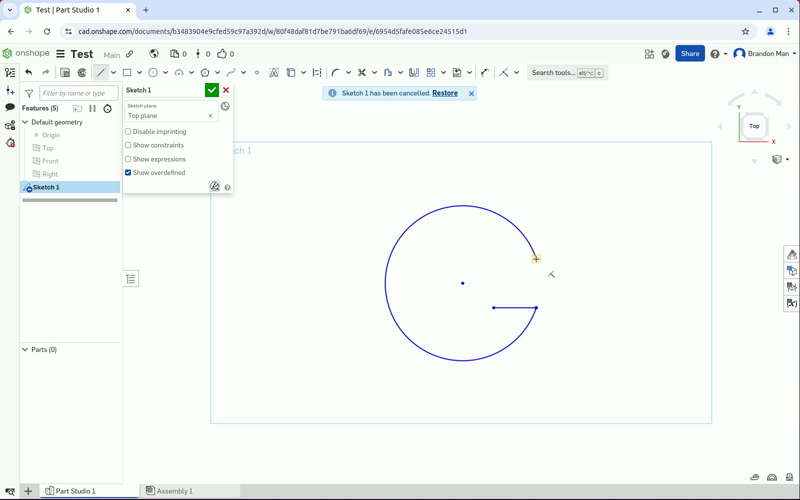
click(536, 258)
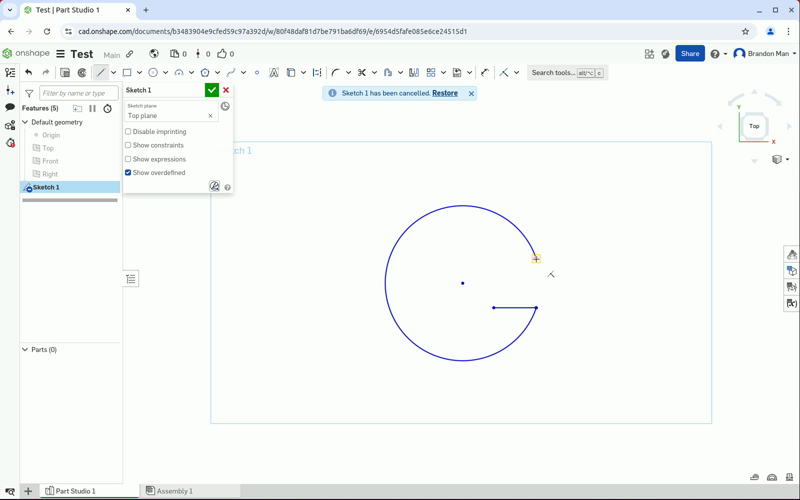
key_down(shift)
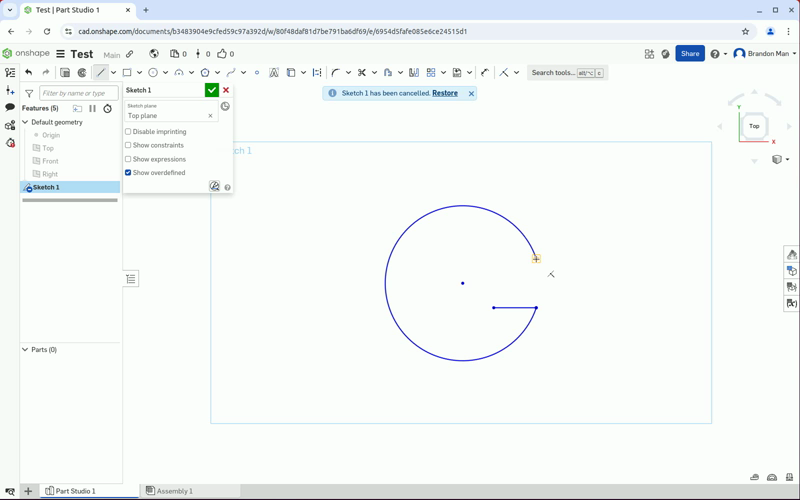
mouse_move(566, 258)
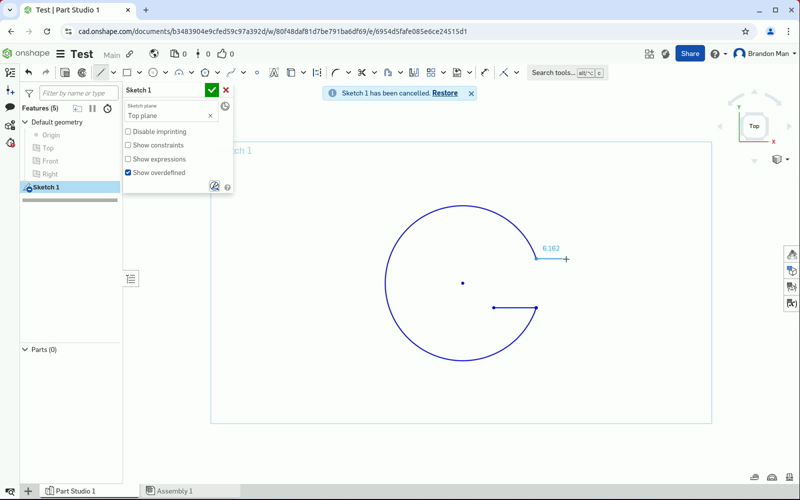
mouse_move(493, 258)
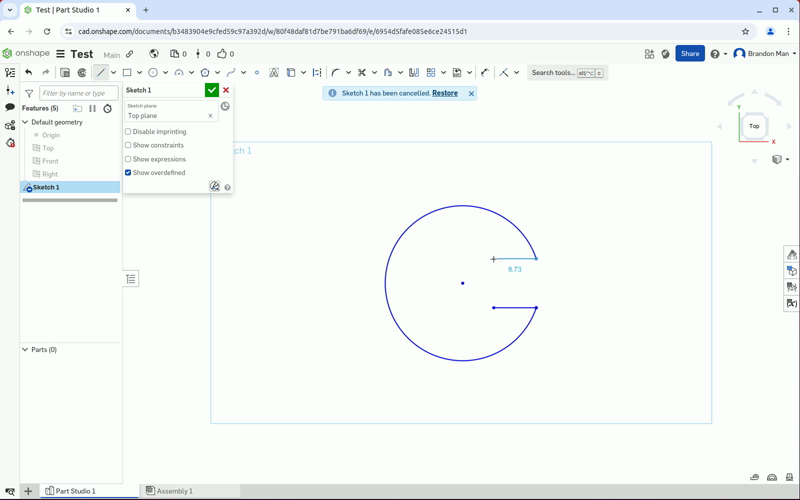
click(493, 258)
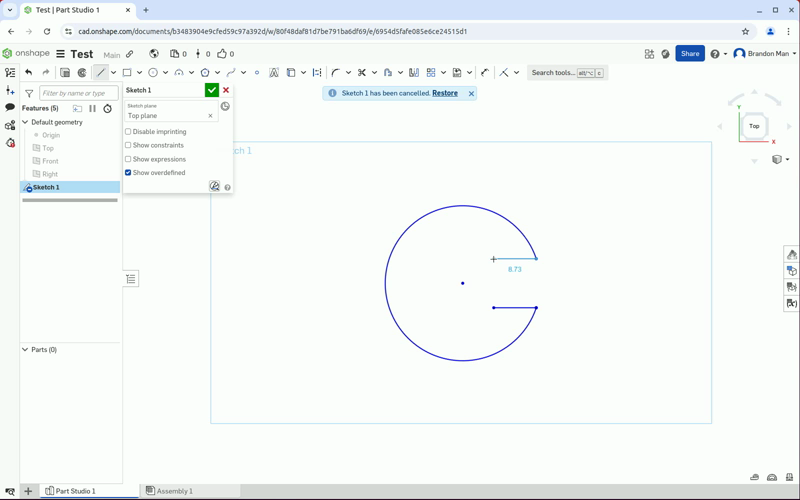
key_up(shift)
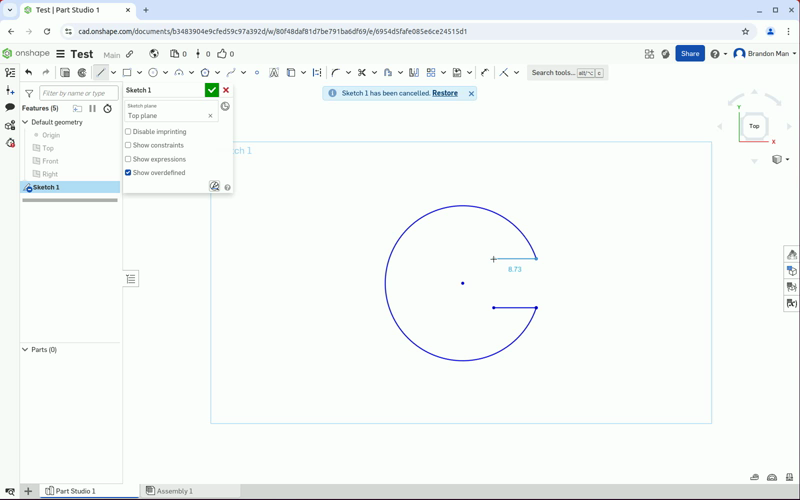
mouse_move(523, 258)
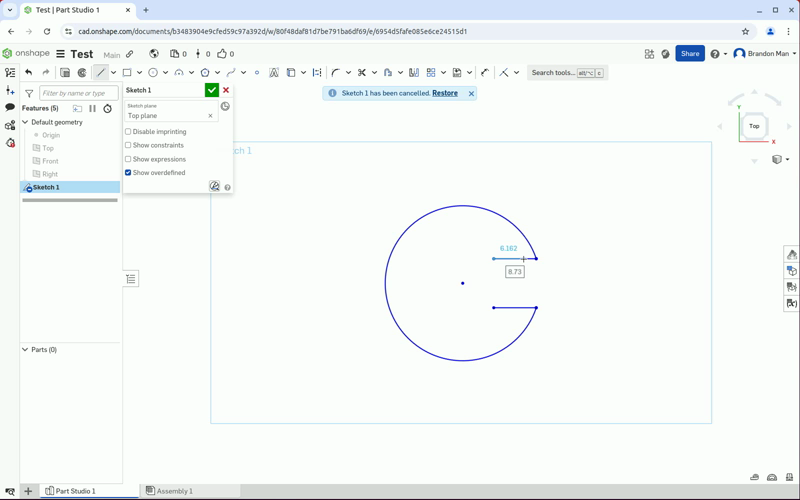
key_down(shift)
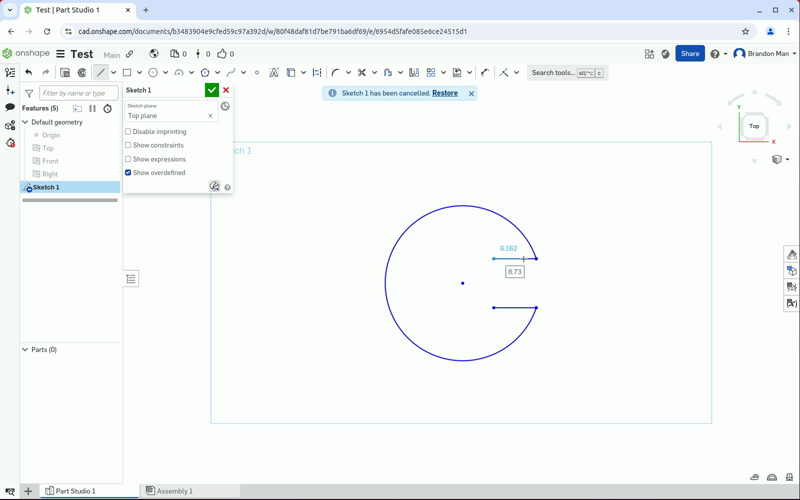
mouse_move(493, 307)
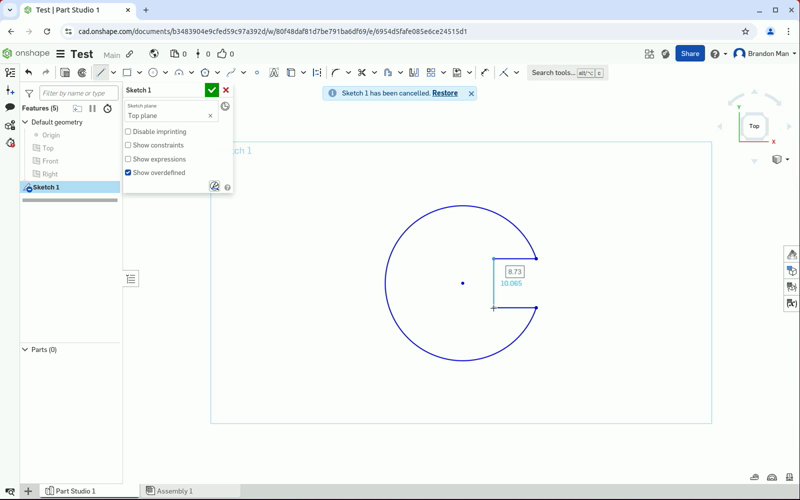
key_up(shift)
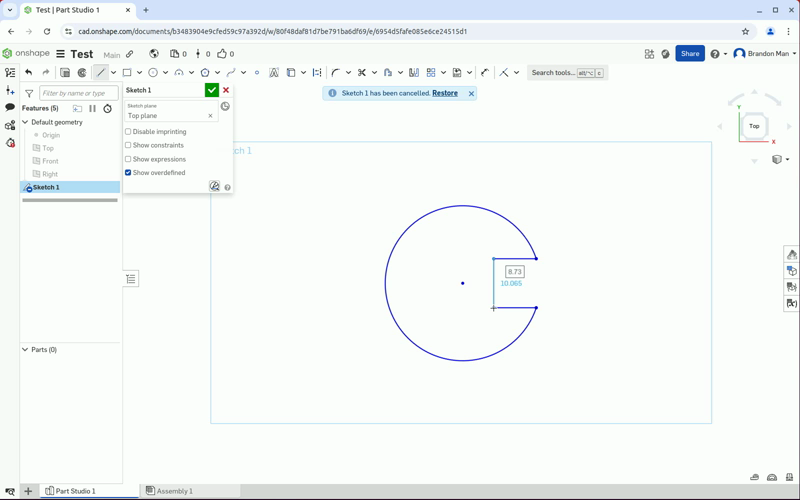
click(493, 307)
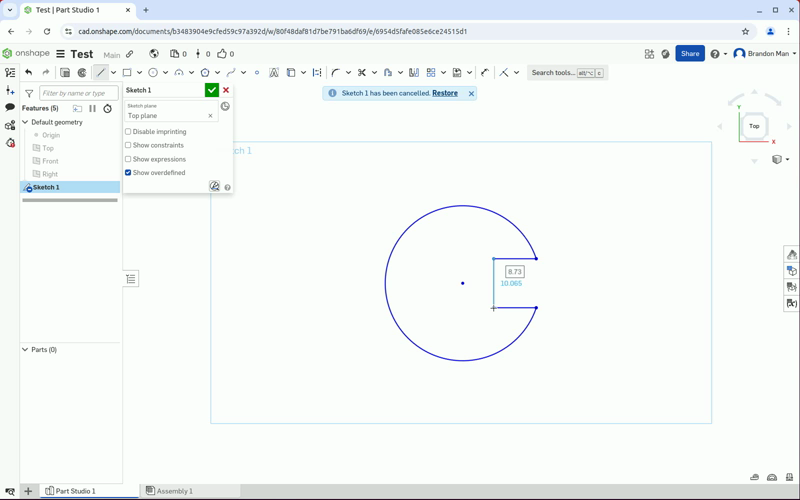
key(esc)
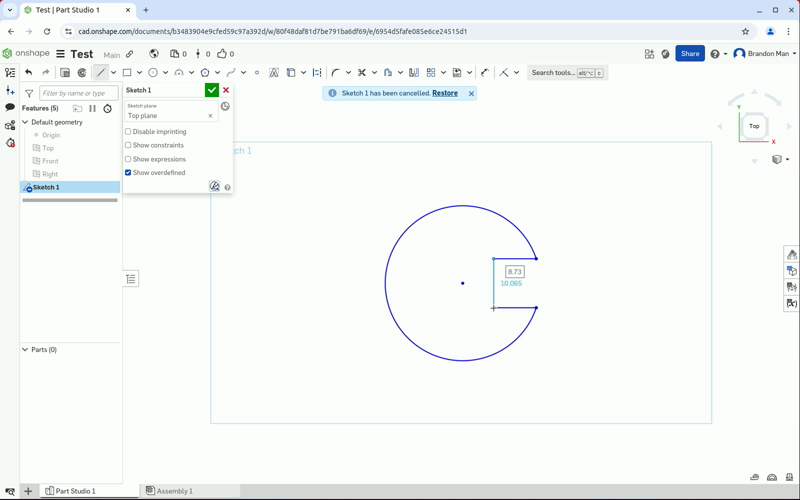
mouse_move(480, 238)
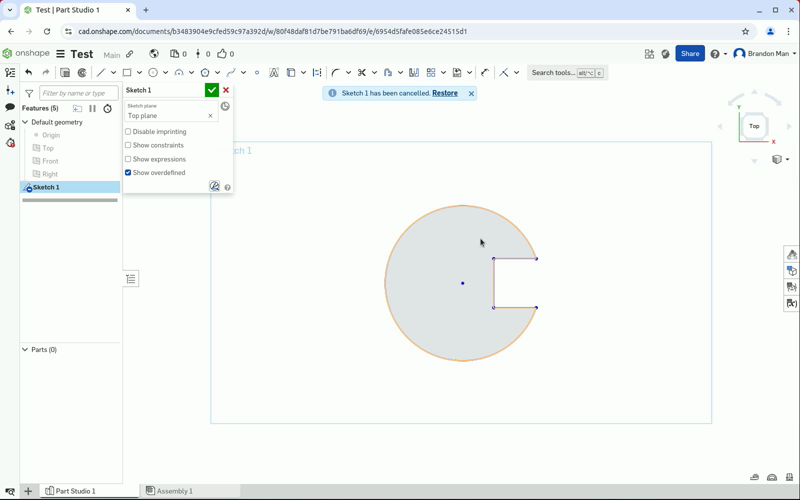
click(480, 238)
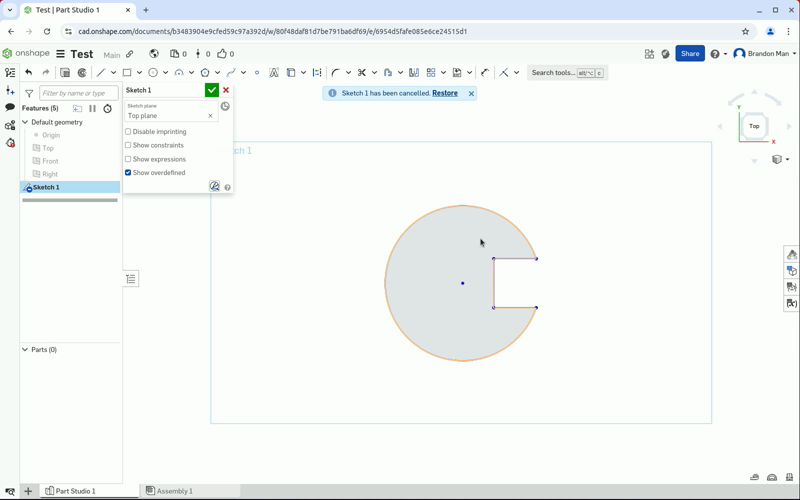
mouse_move(73, 352)
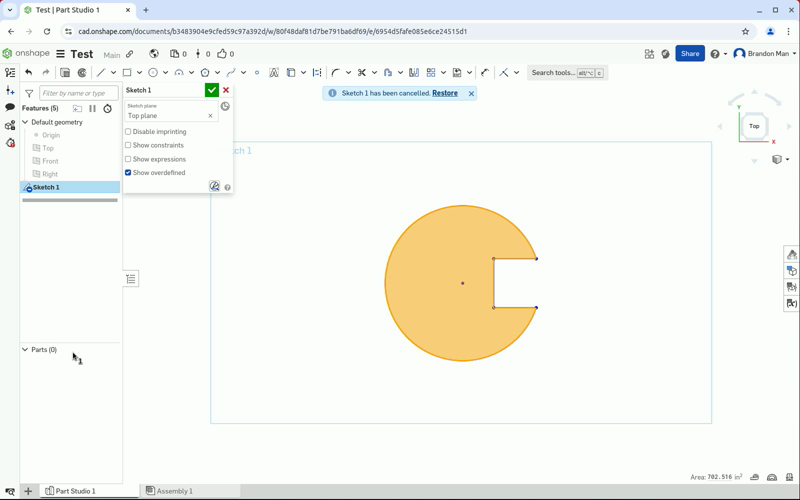
key(shift+y)
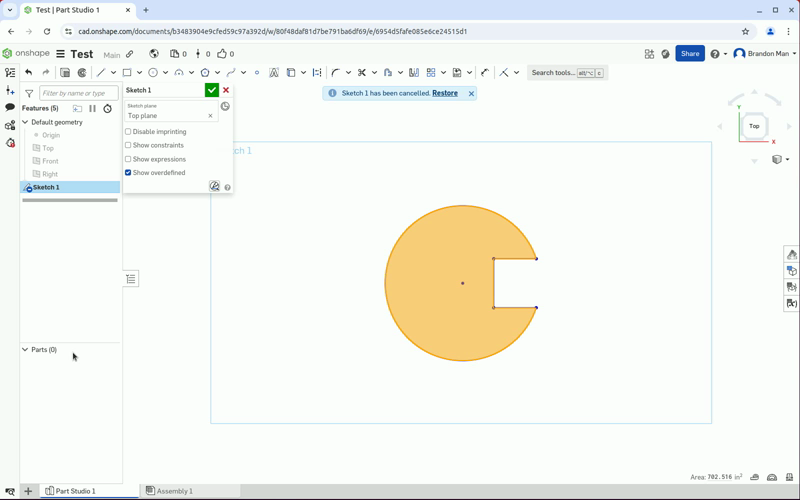
key(shift+e)
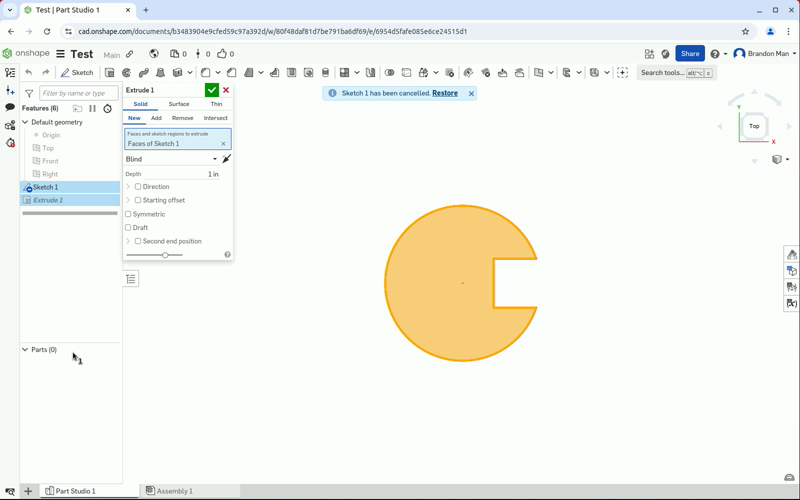
mouse_move(143, 106)
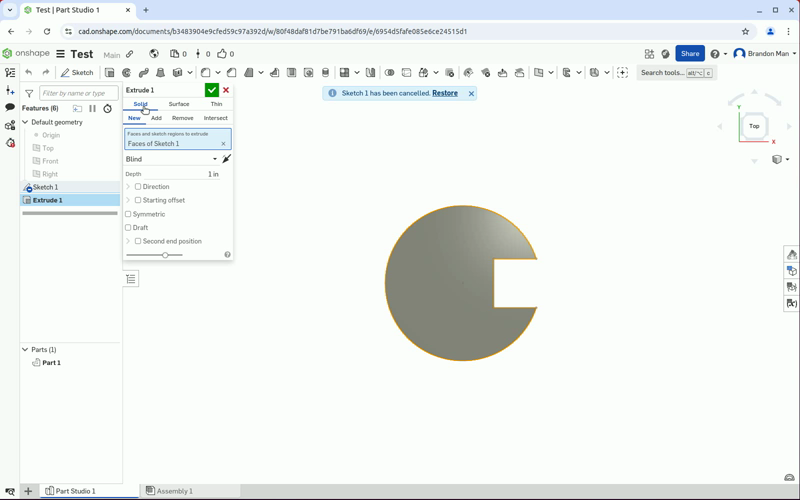
click(143, 106)
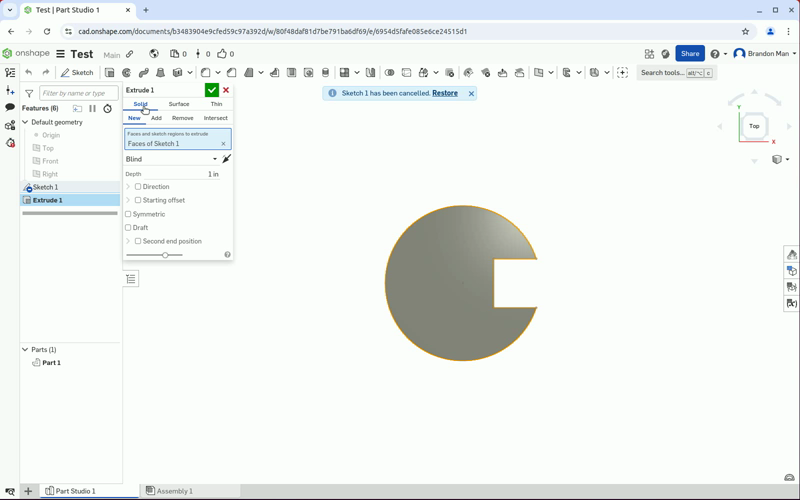
mouse_move(137, 120)
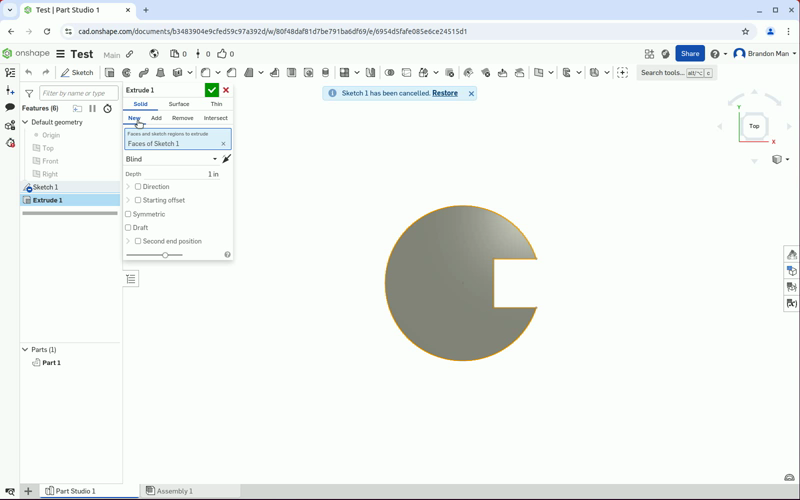
click(137, 120)
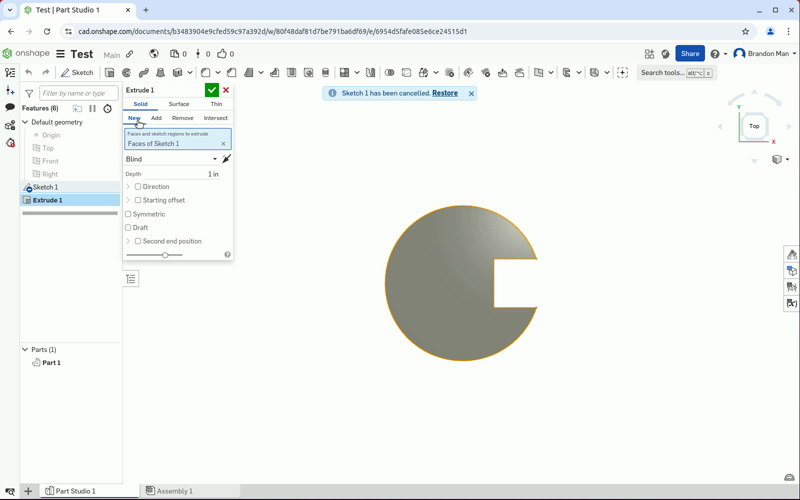
key(tab, 4)
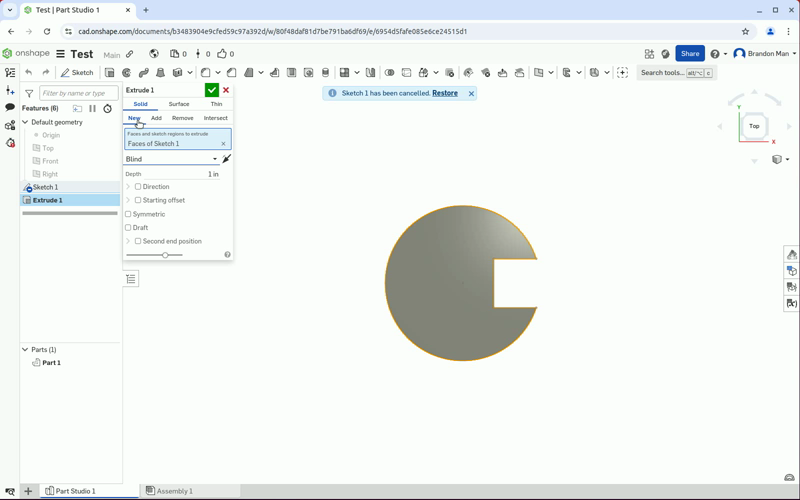
text(13.239)
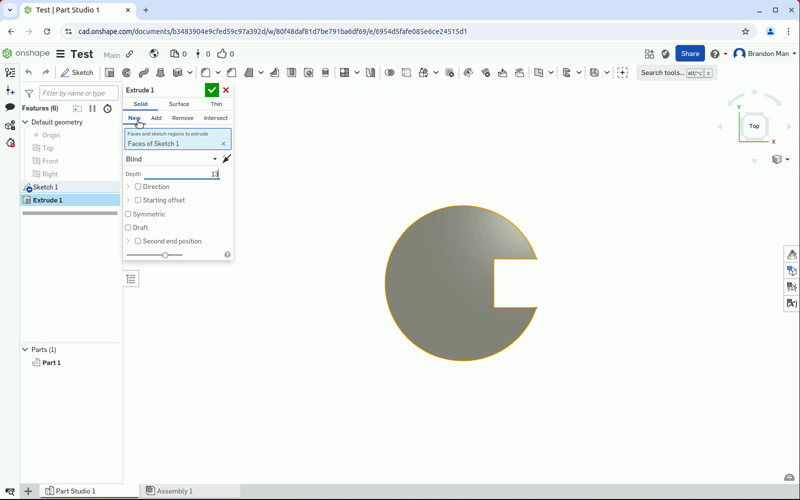
key(enter)
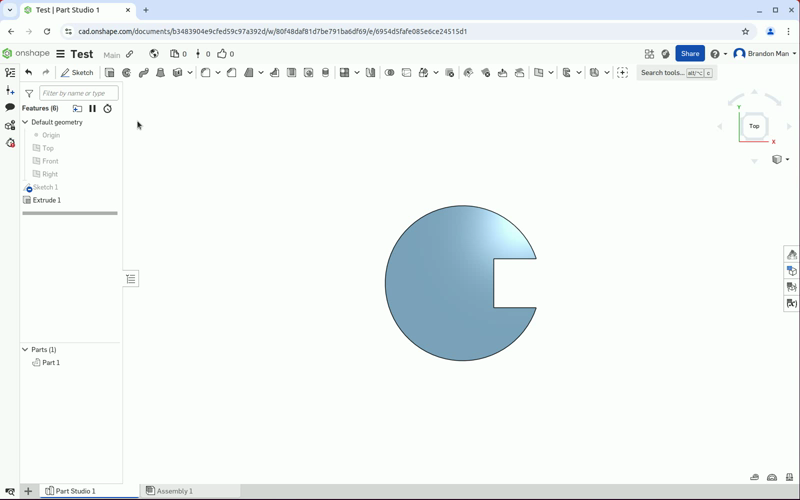
key(shift+h)
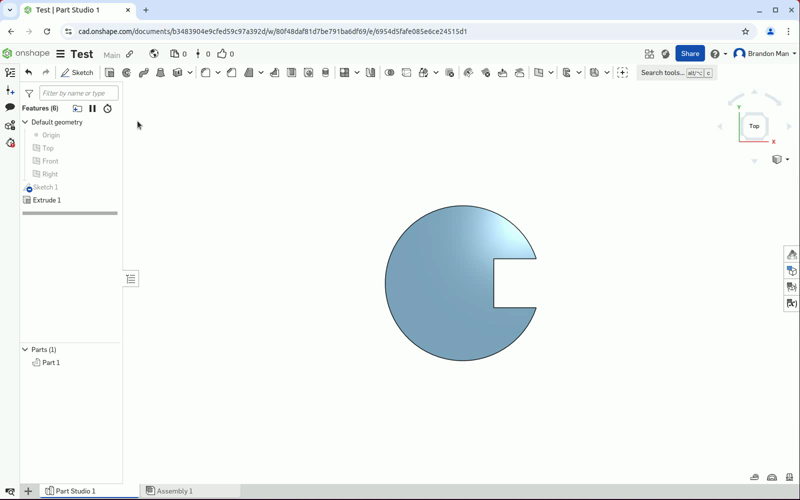
key(shift+h)
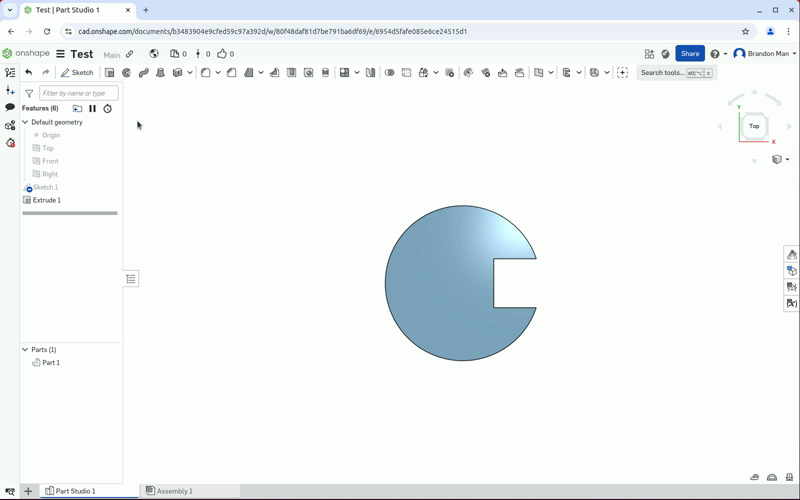
mouse_move(73, 189)
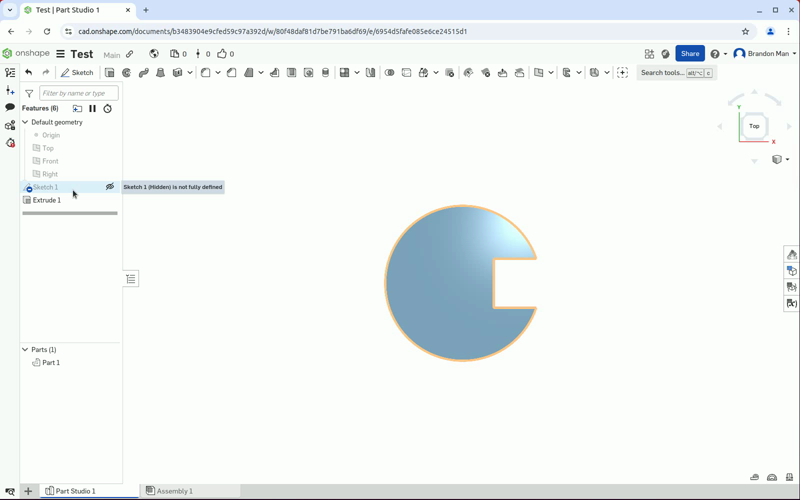
click(73, 189)
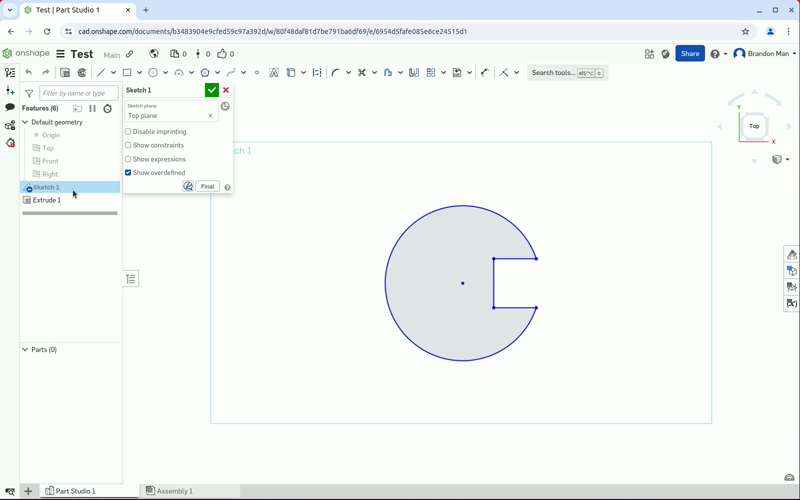
mouse_move(229, 92)
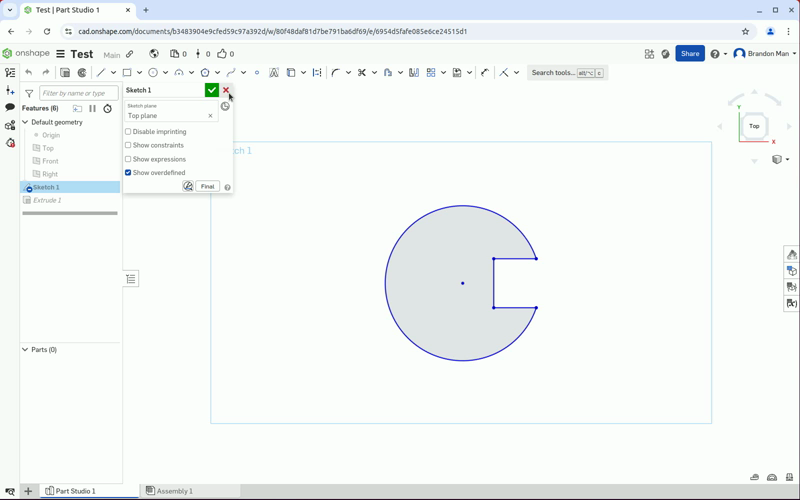
click(229, 92)
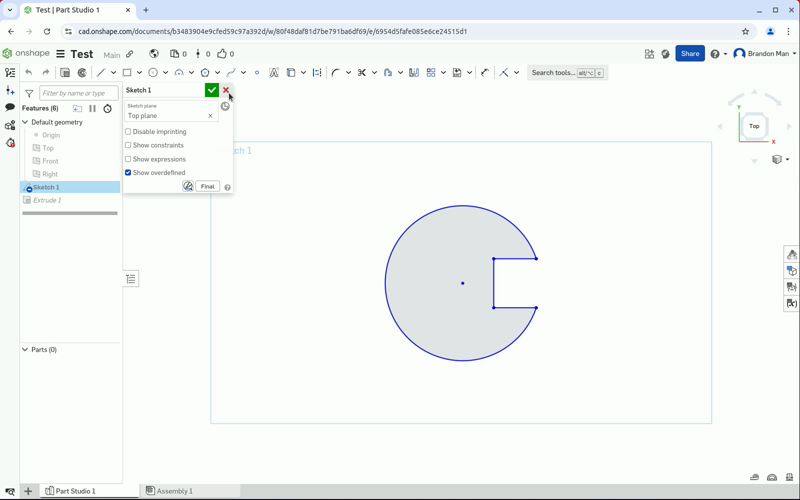
key(shift+s)
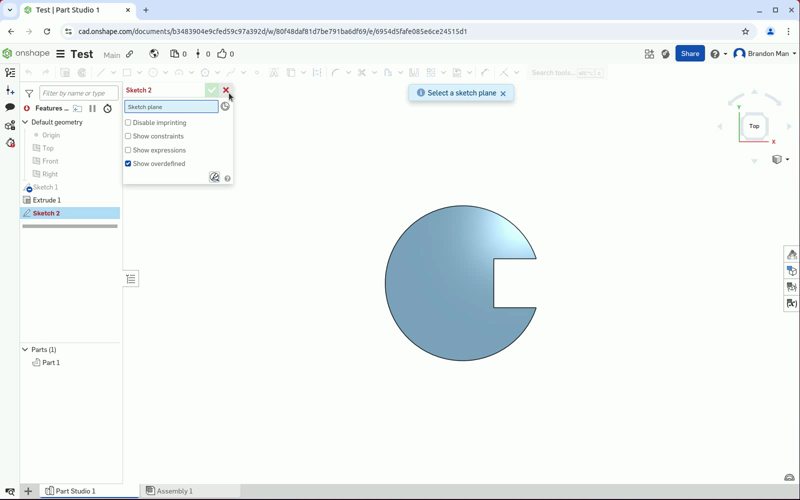
mouse_move(73, 150)
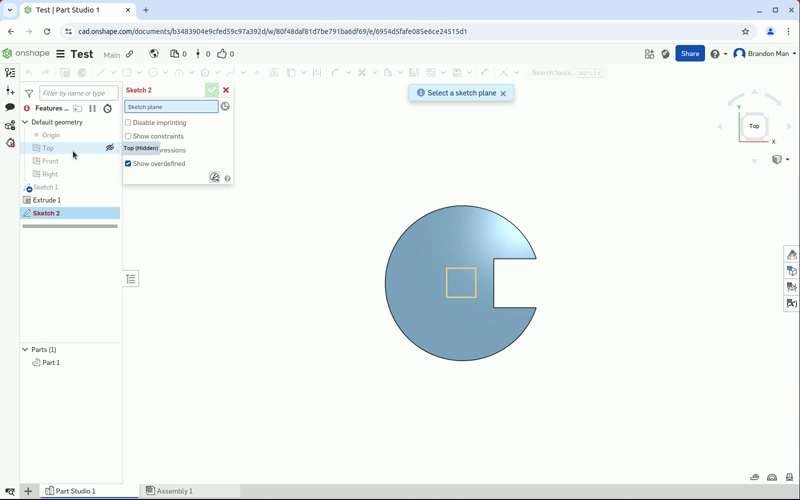
click(73, 150)
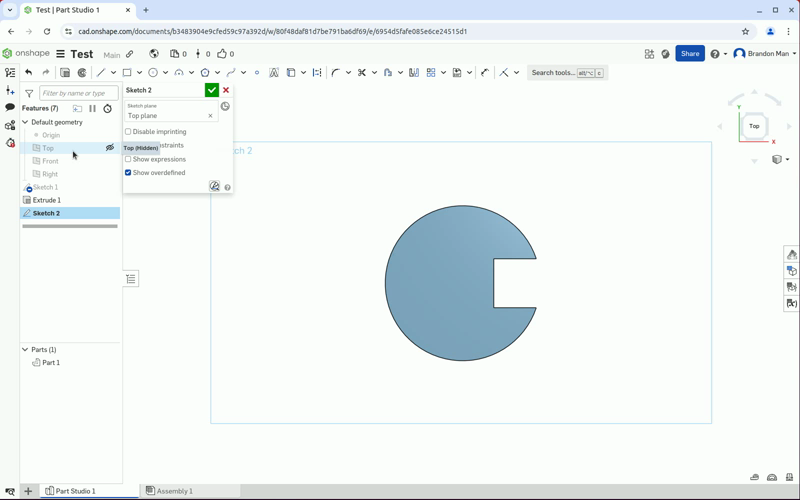
mouse_move(73, 352)
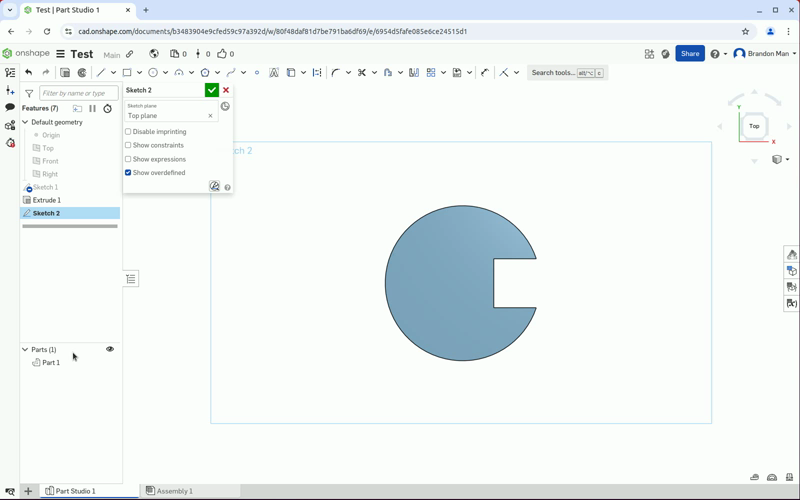
key(y)
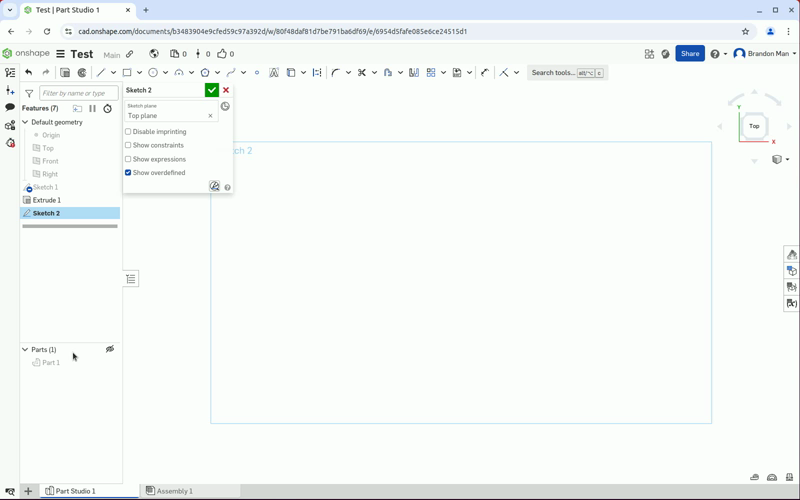
key(l)
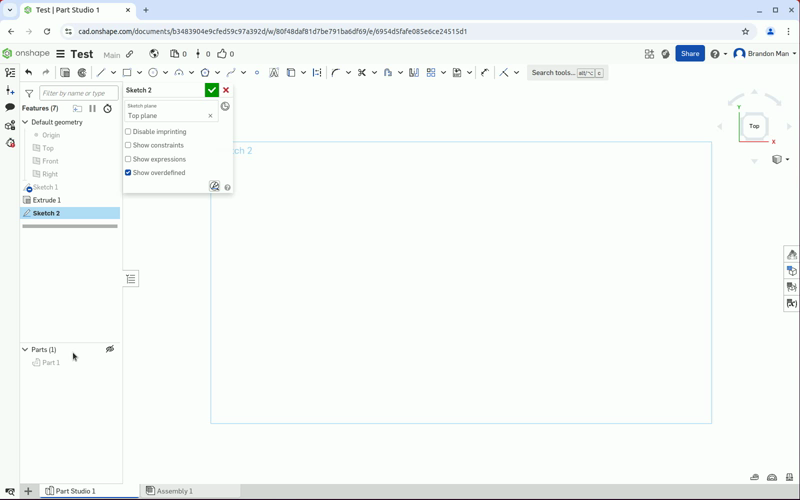
key_down(shift)
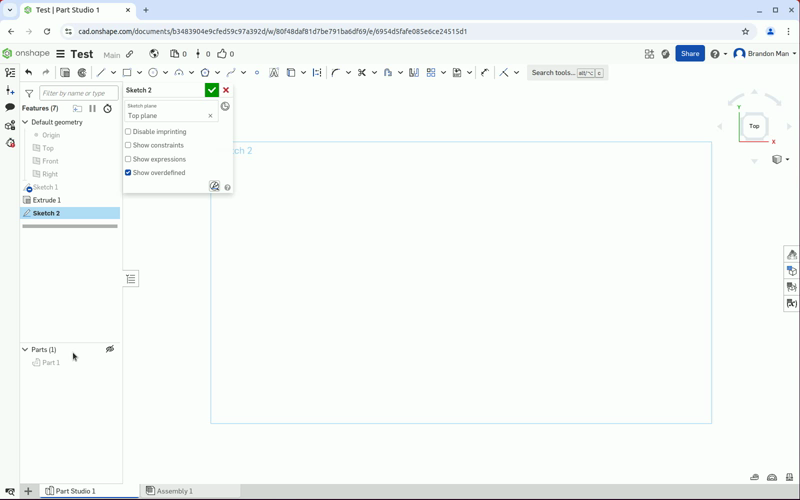
mouse_move(493, 307)
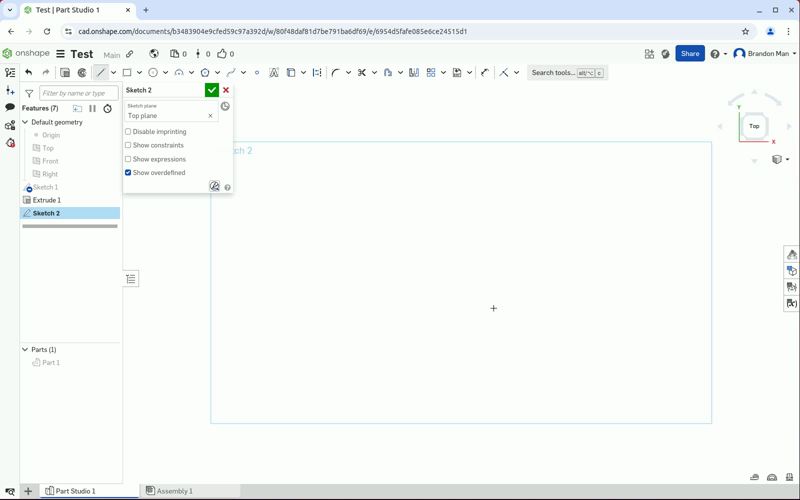
click(493, 307)
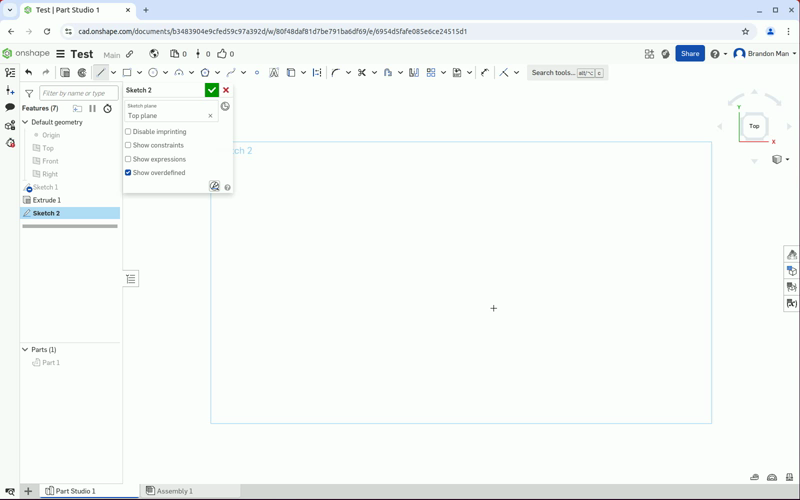
key_up(shift)
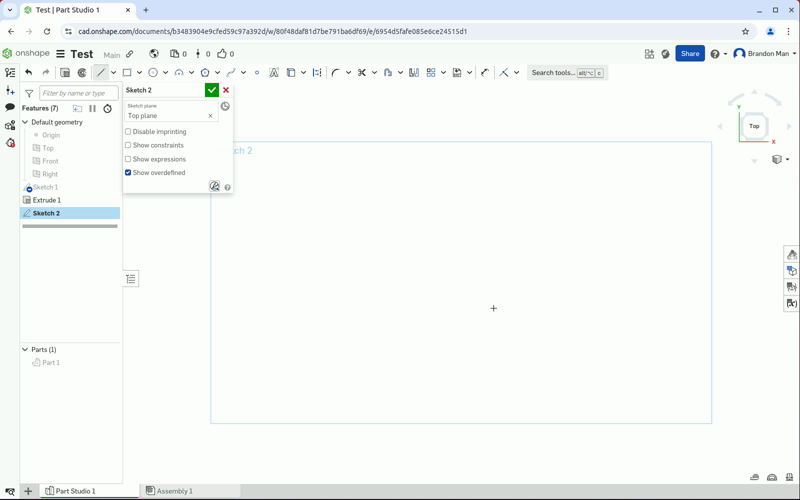
key_down(shift)
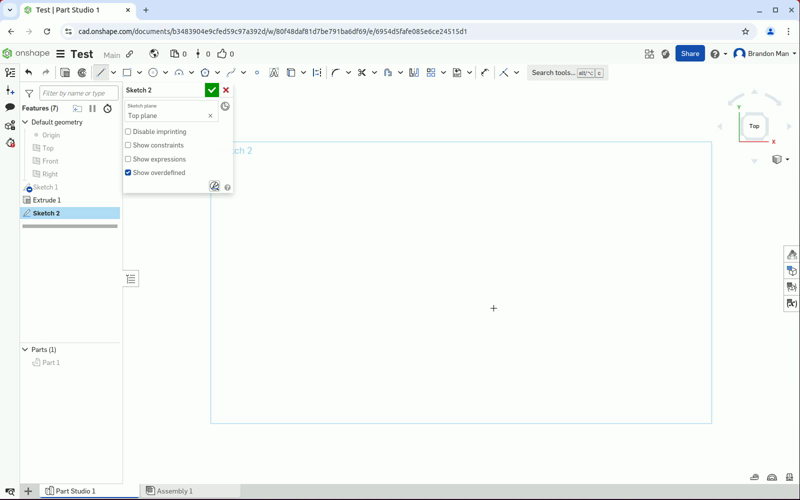
mouse_move(523, 307)
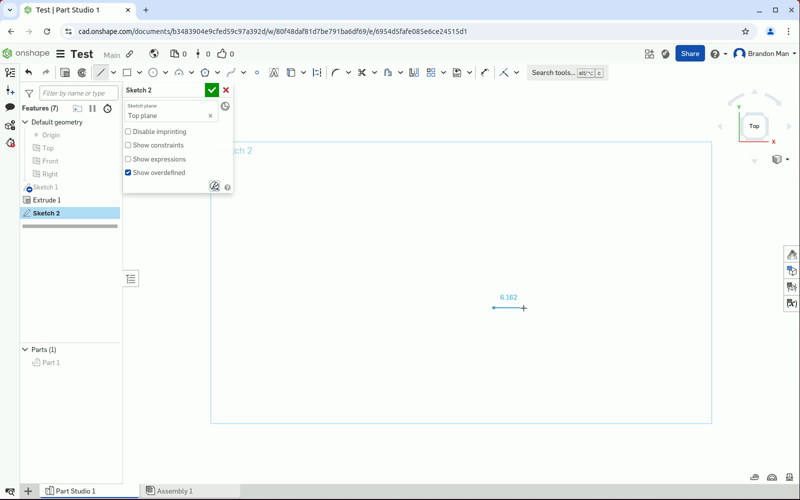
mouse_move(537, 307)
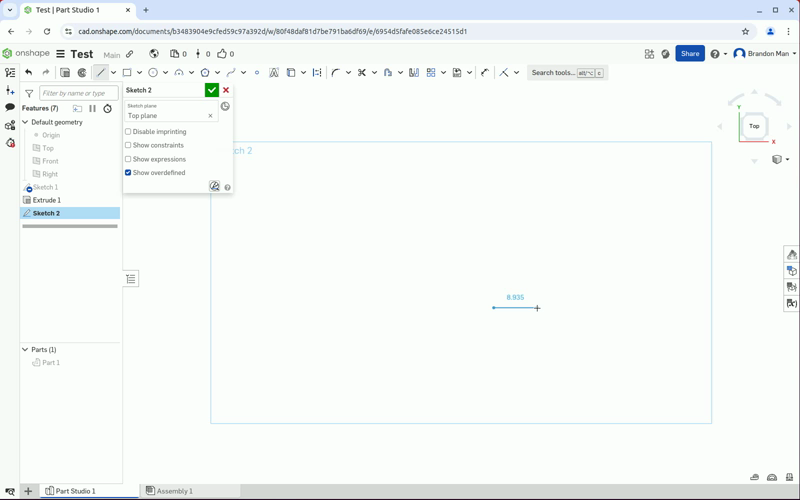
click(537, 307)
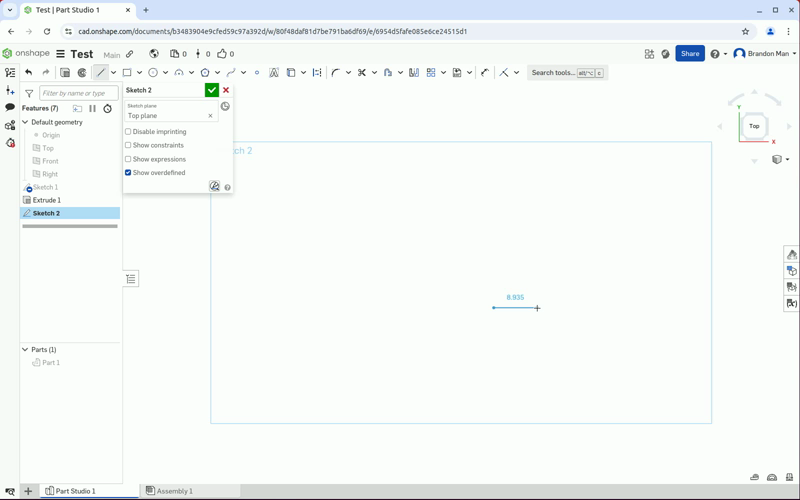
key_up(shift)
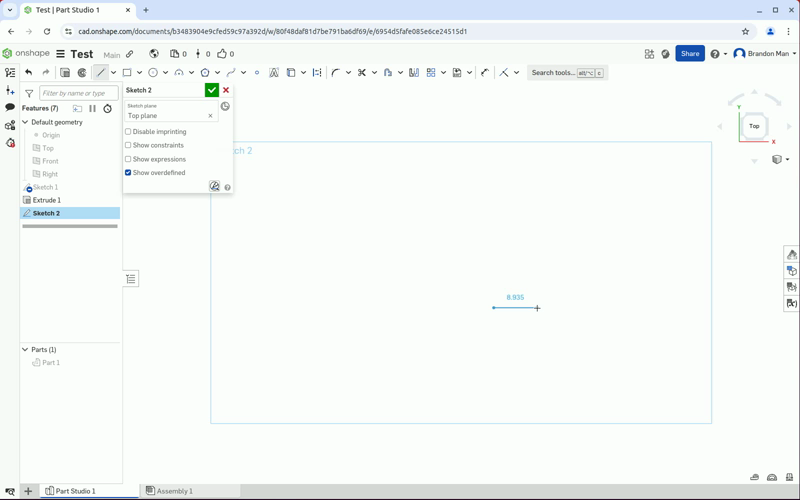
key(esc)
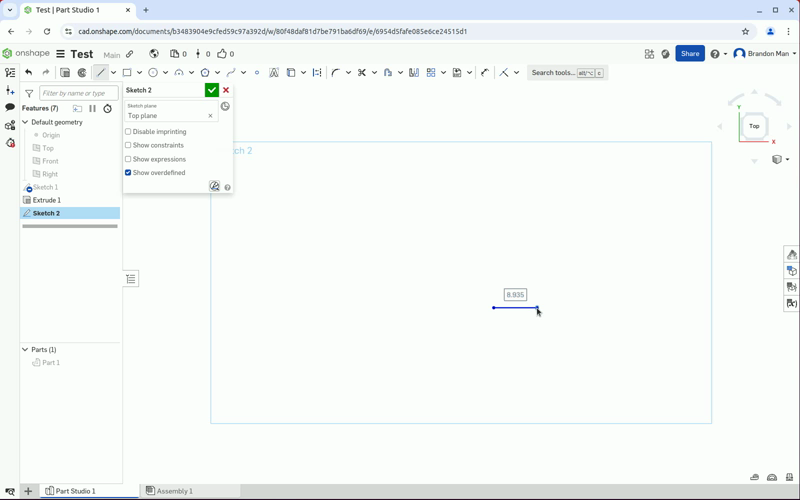
key(a)
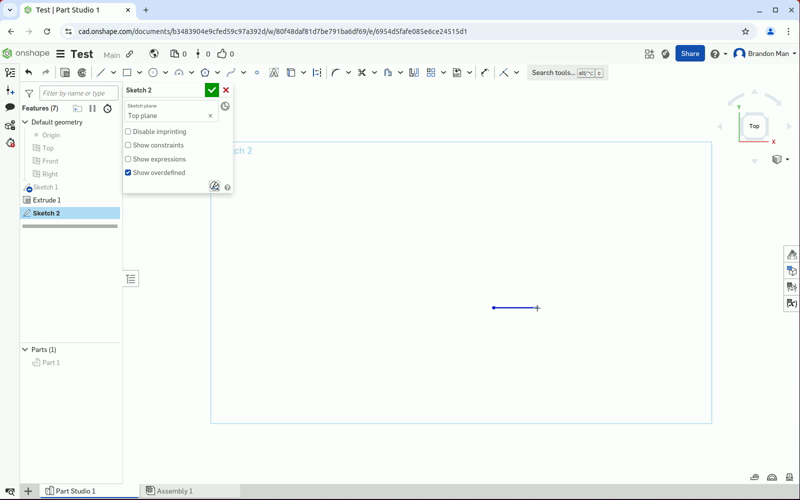
mouse_move(537, 307)
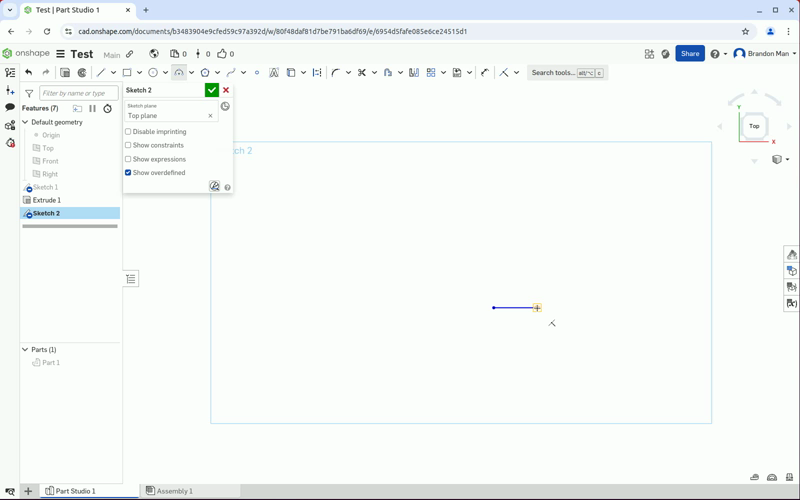
click(537, 307)
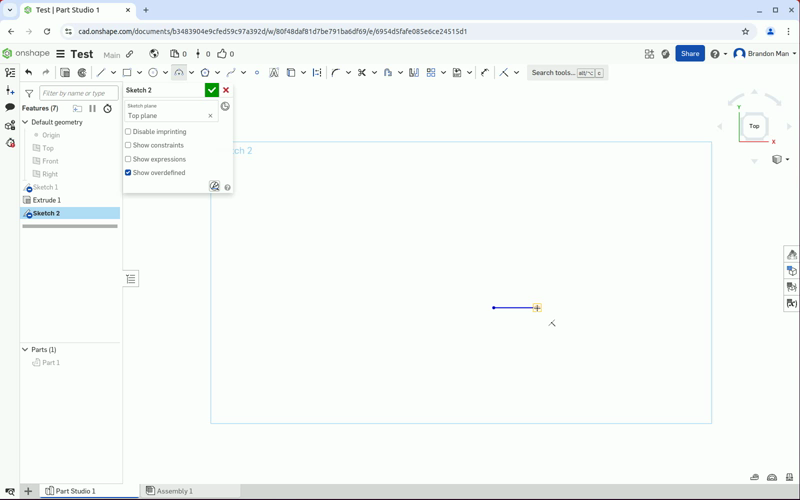
key_down(shift)
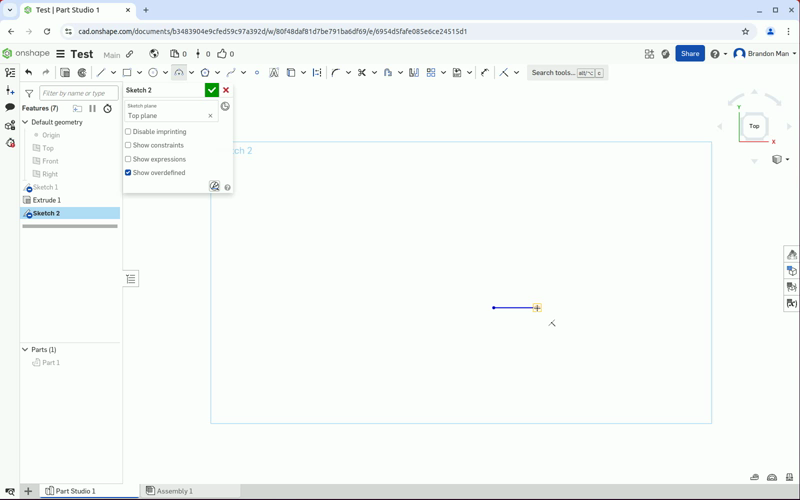
mouse_move(537, 257)
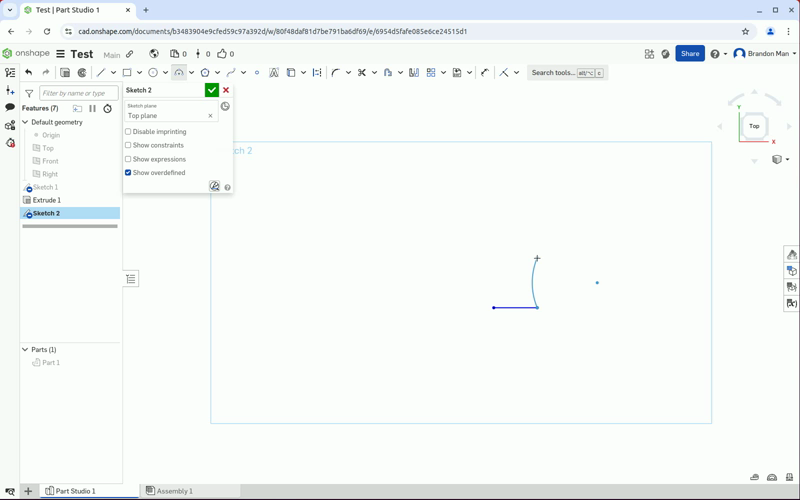
click(537, 257)
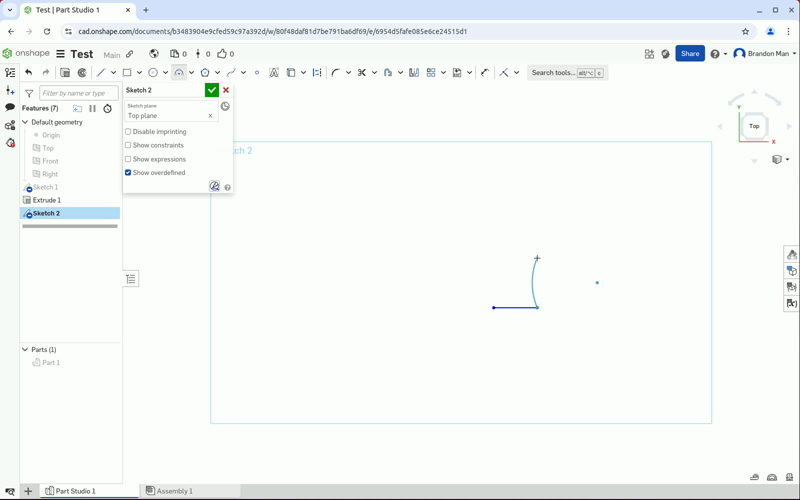
mouse_move(541, 282)
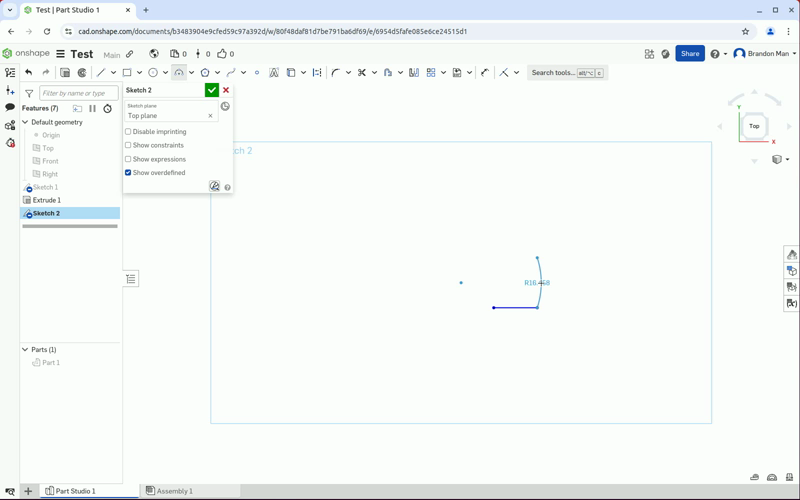
click(541, 282)
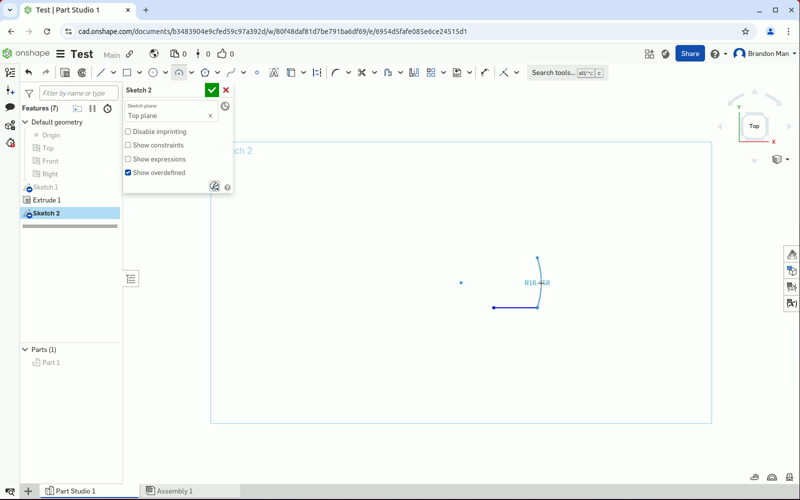
key_up(shift)
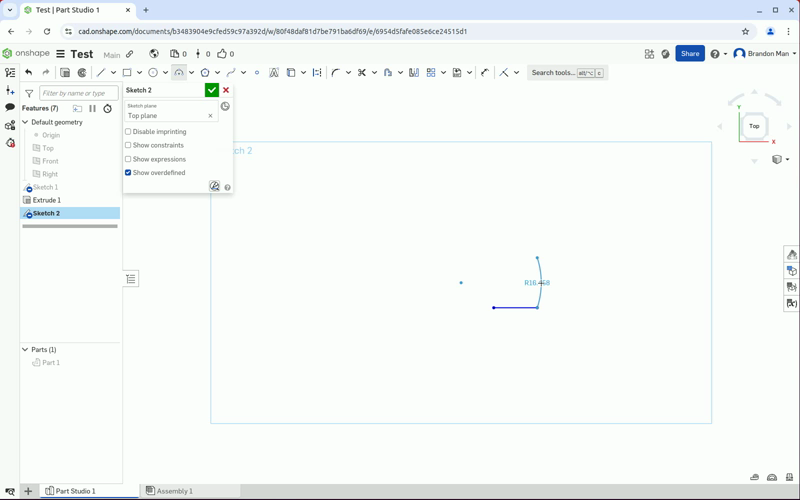
key(esc)
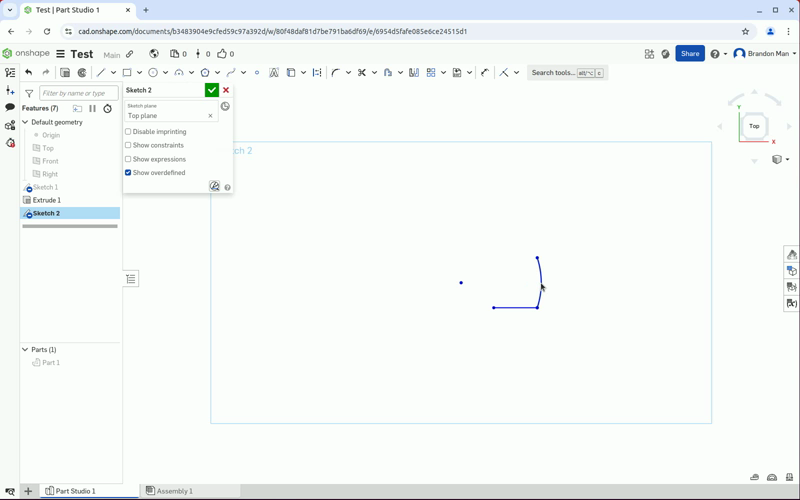
key(l)
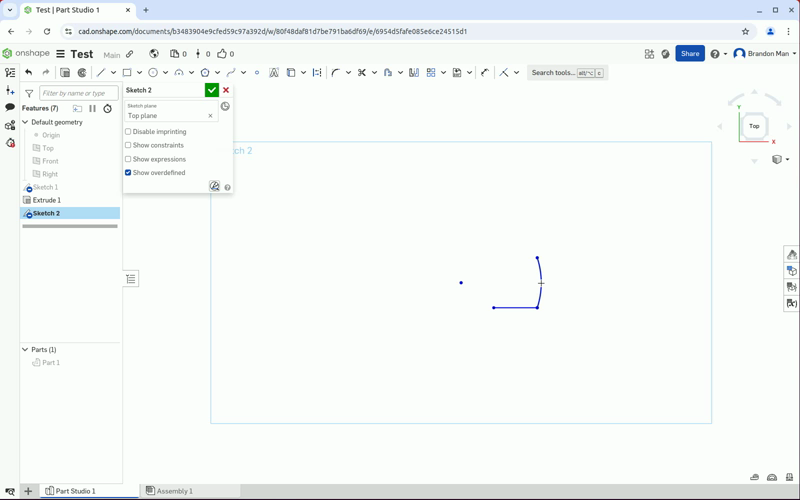
mouse_move(537, 257)
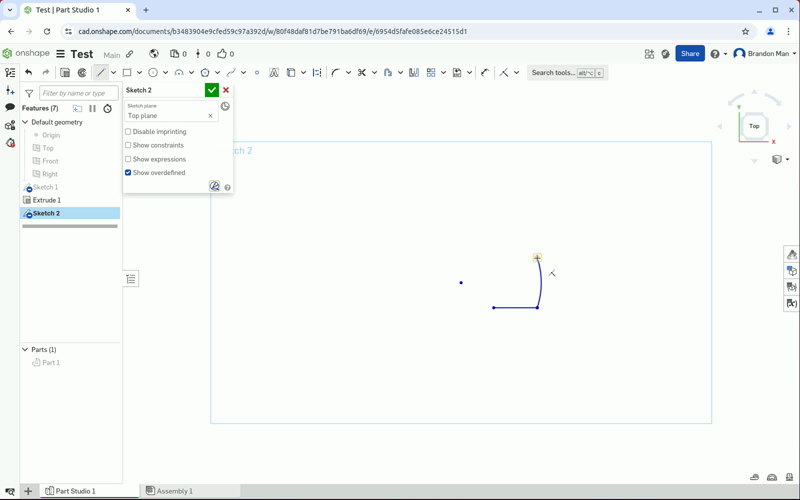
click(537, 257)
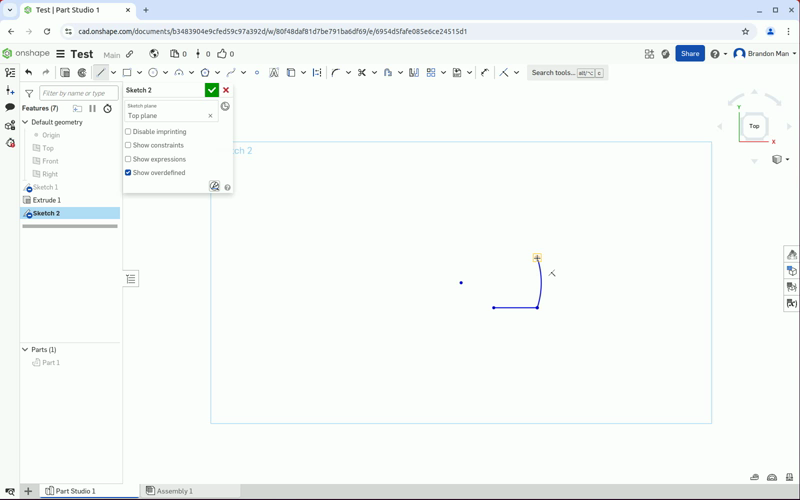
key_down(shift)
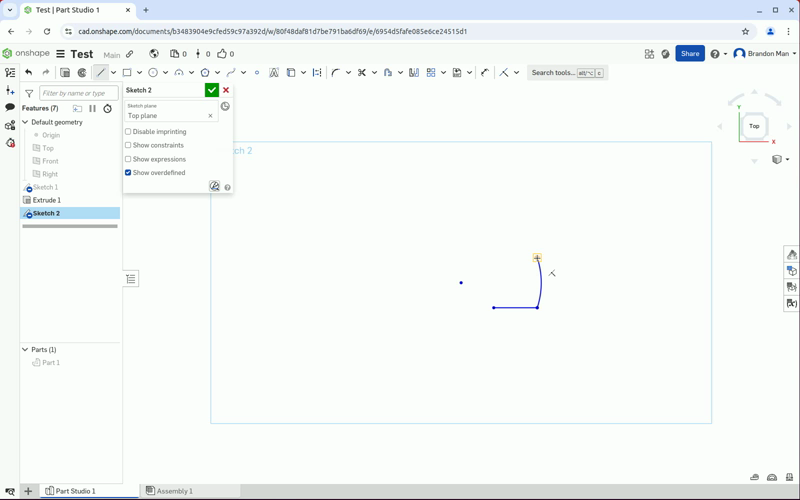
mouse_move(567, 257)
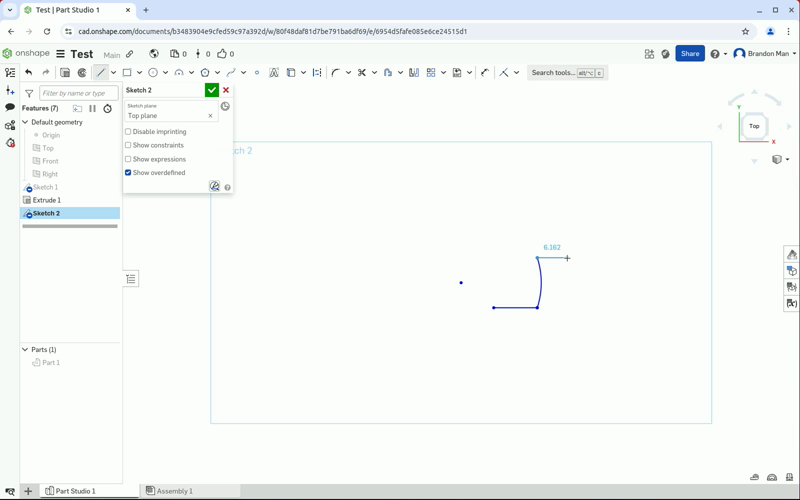
mouse_move(493, 257)
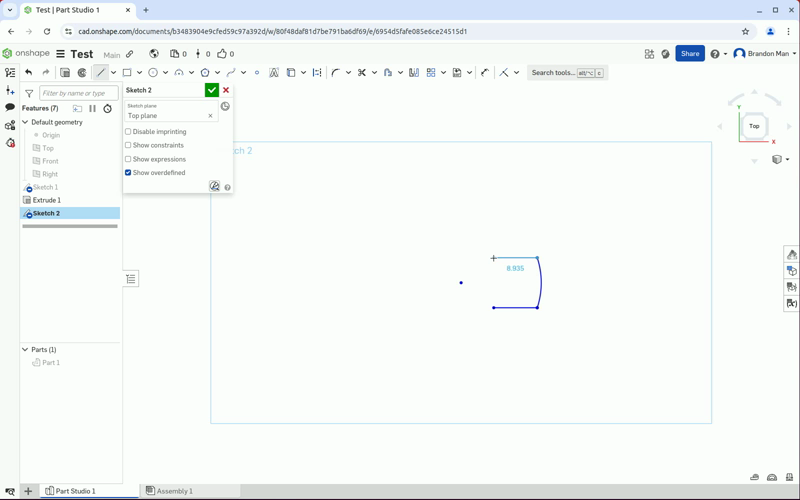
click(493, 257)
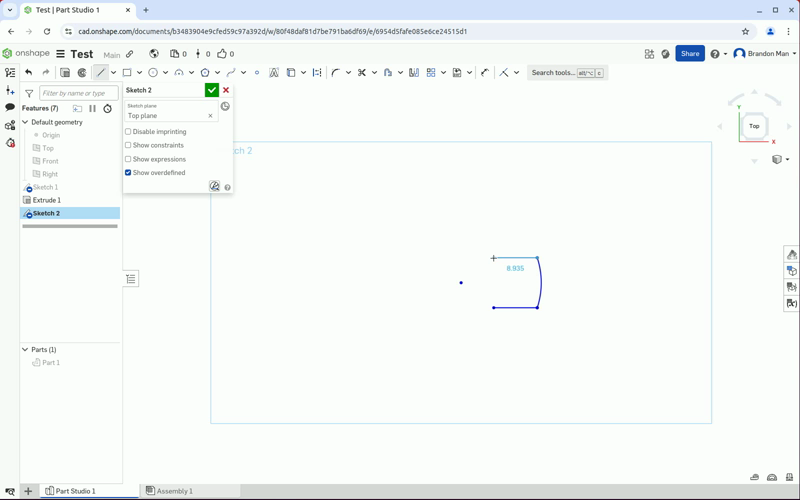
key_up(shift)
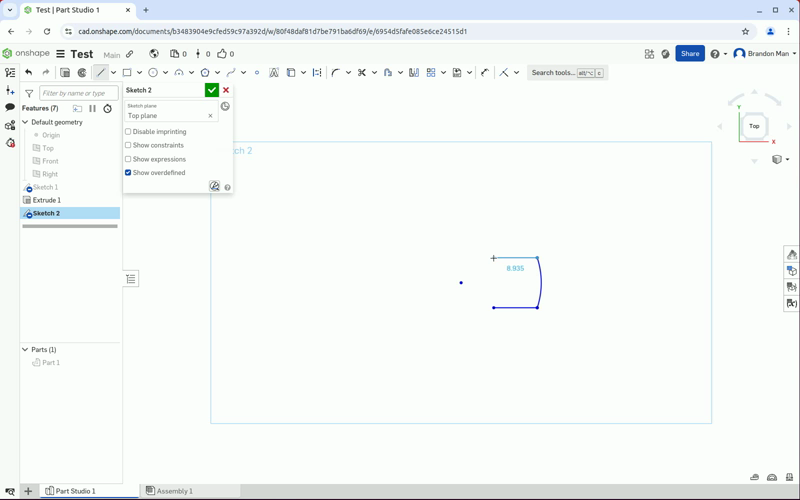
mouse_move(523, 257)
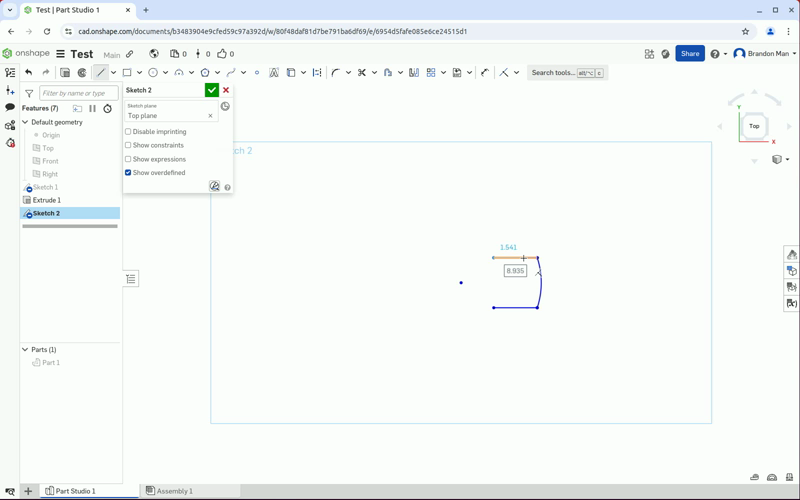
key_down(shift)
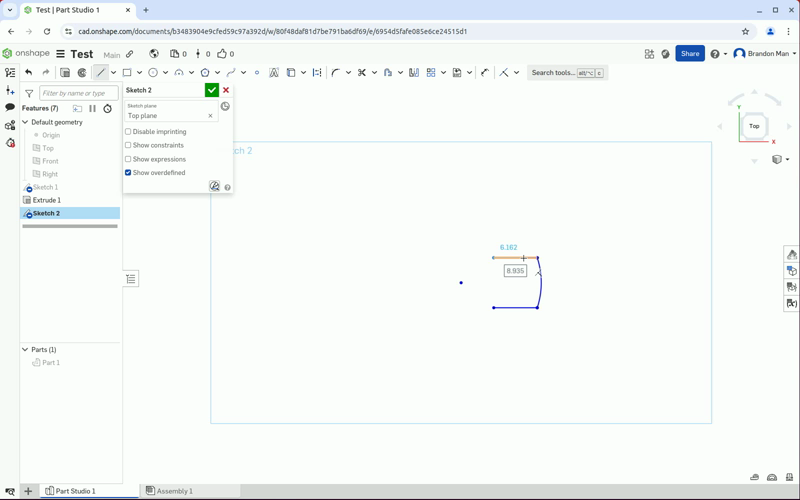
mouse_move(493, 307)
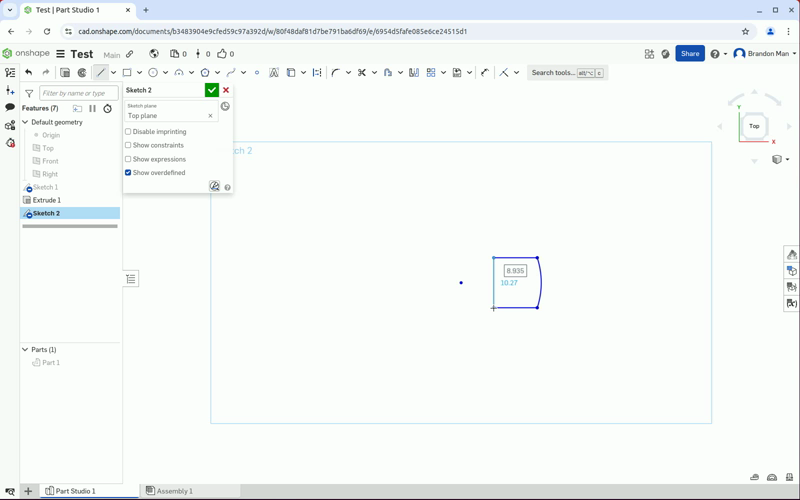
key_up(shift)
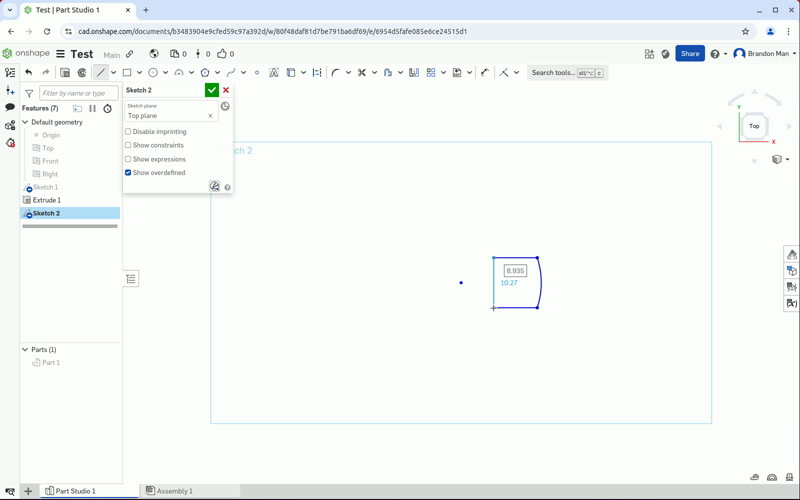
click(493, 307)
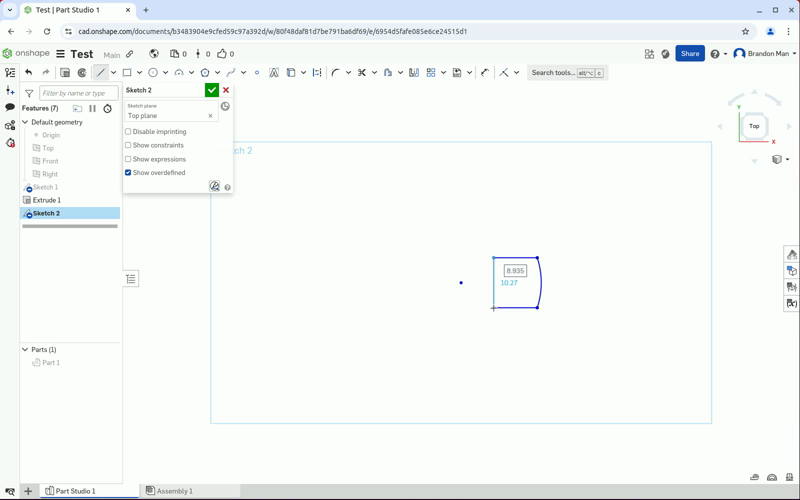
key(esc)
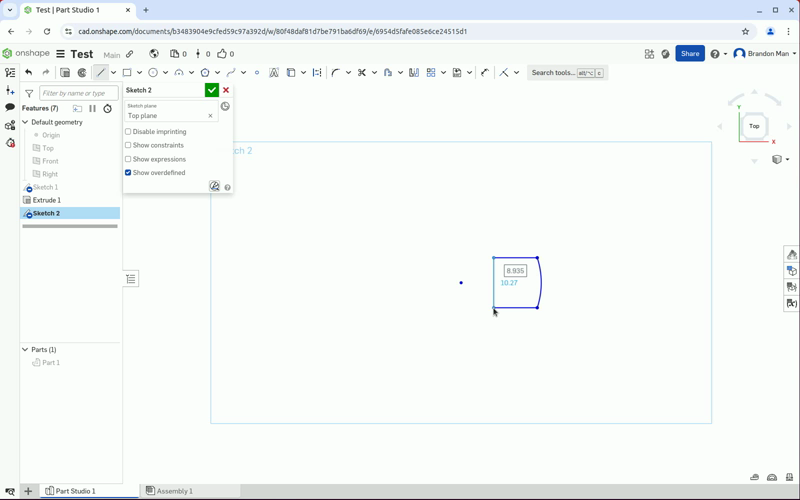
mouse_move(517, 289)
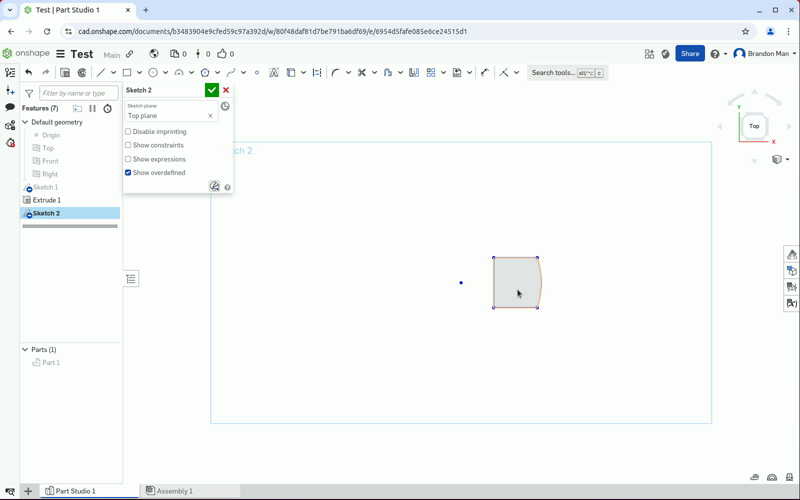
click(517, 289)
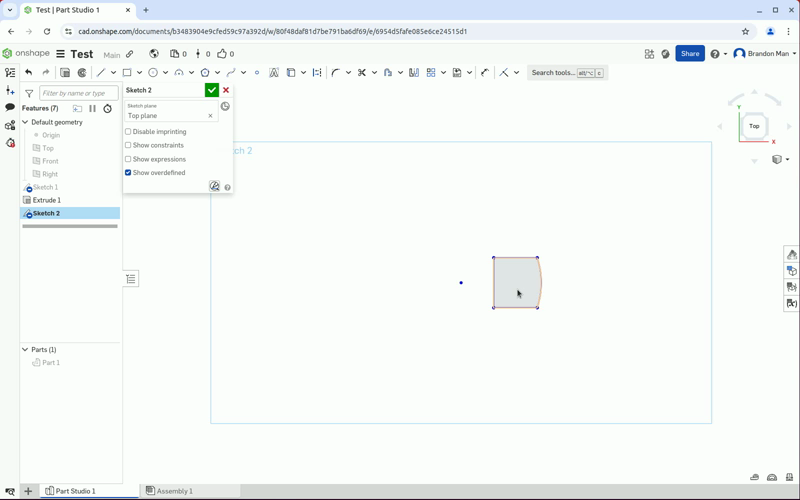
mouse_move(73, 352)
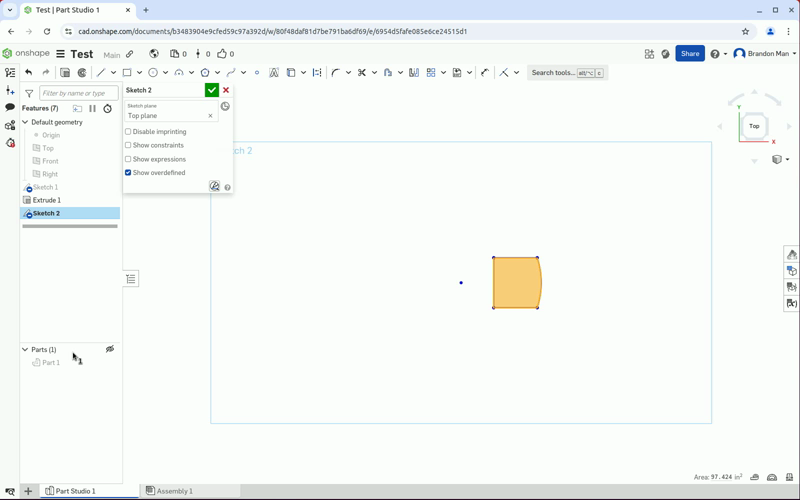
key(shift+y)
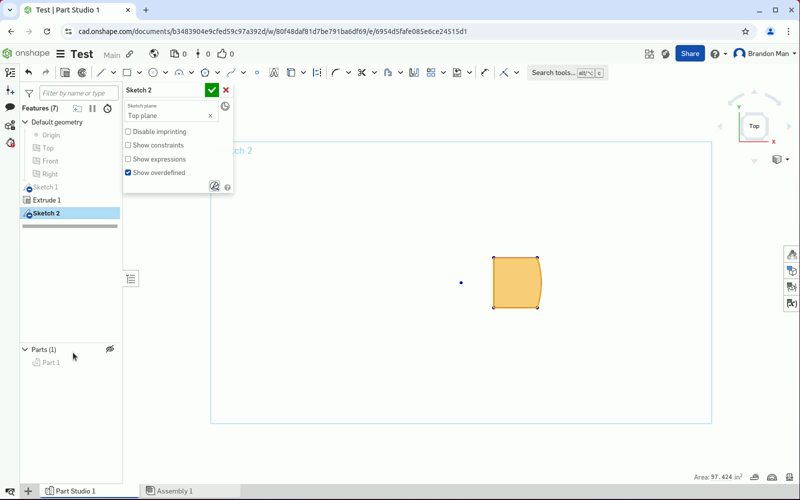
key(shift+e)
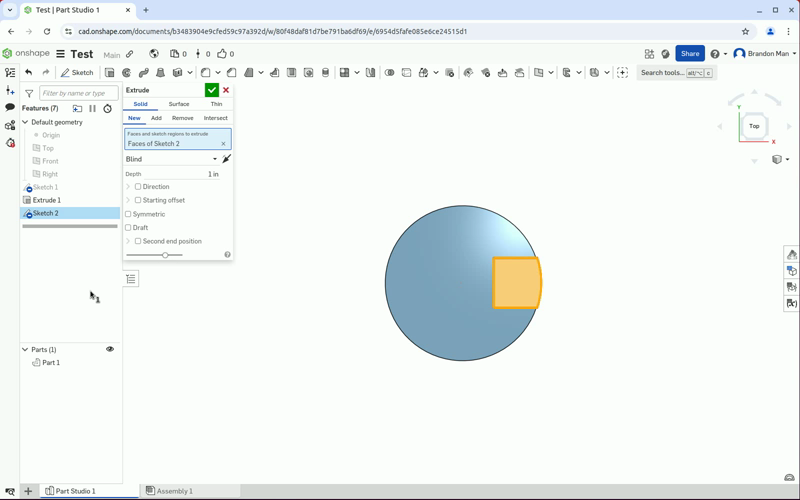
mouse_move(143, 106)
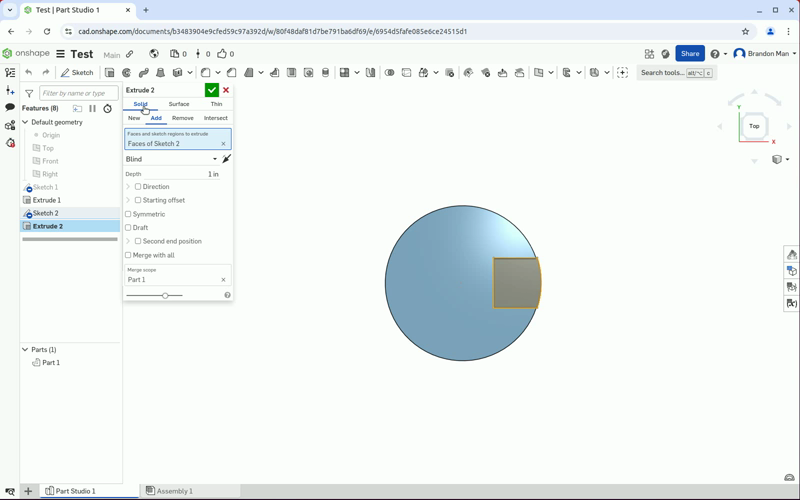
click(143, 106)
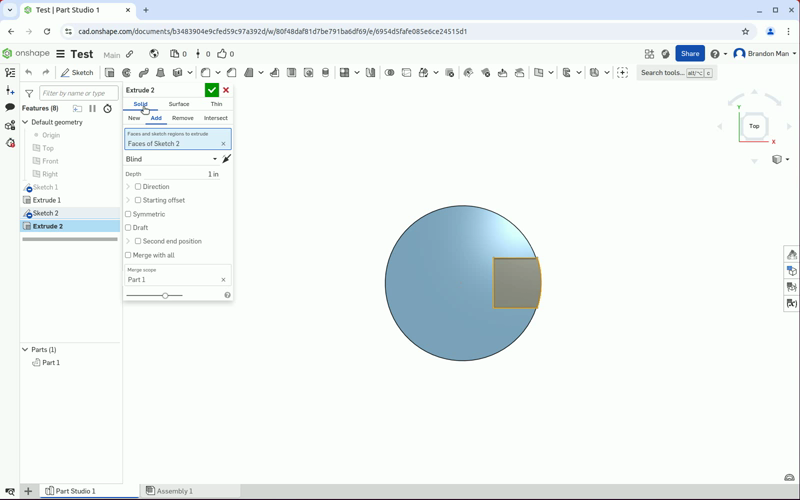
mouse_move(137, 120)
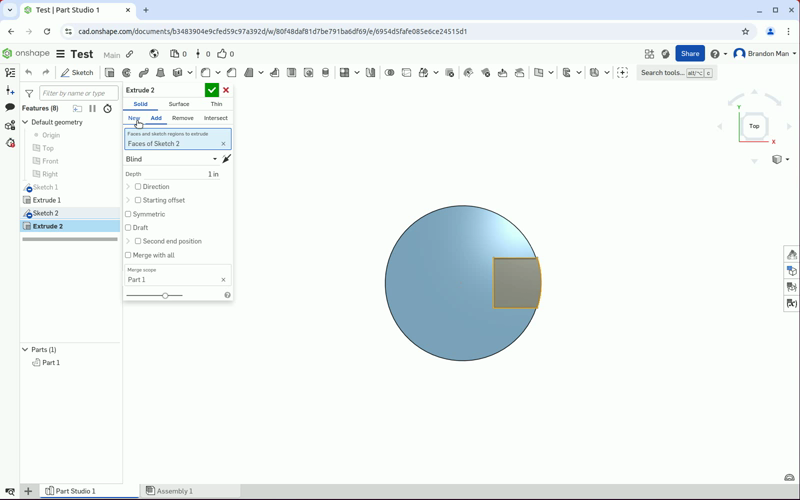
click(137, 120)
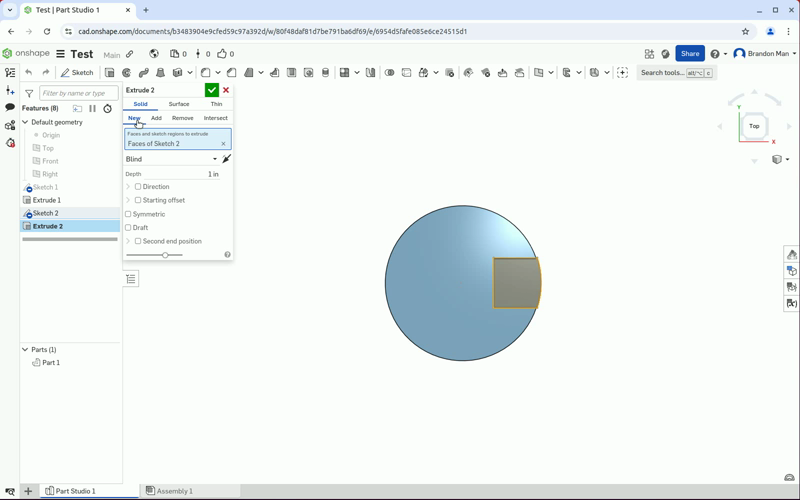
key(tab, 4)
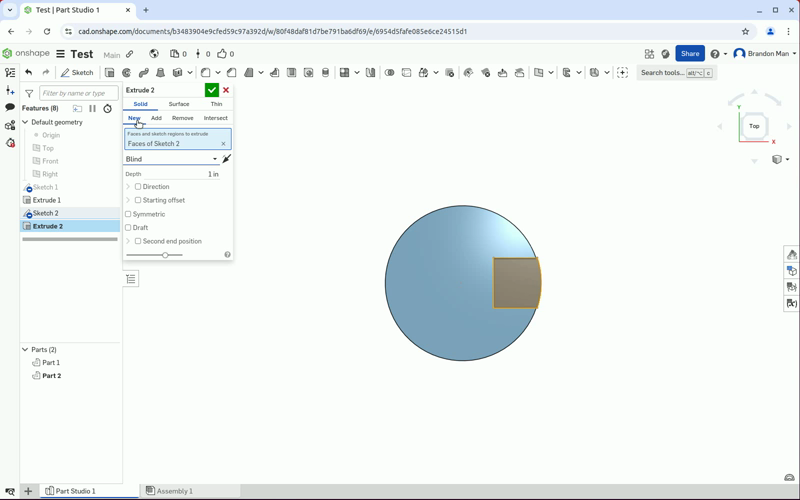
text(13.239)
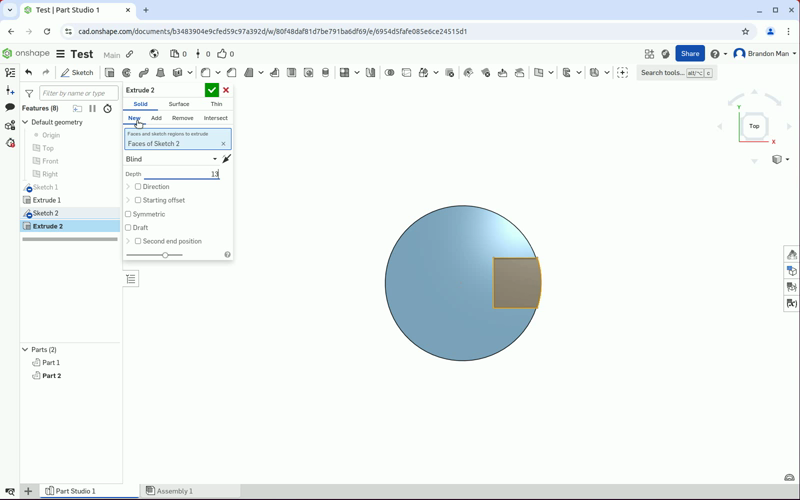
key(enter)
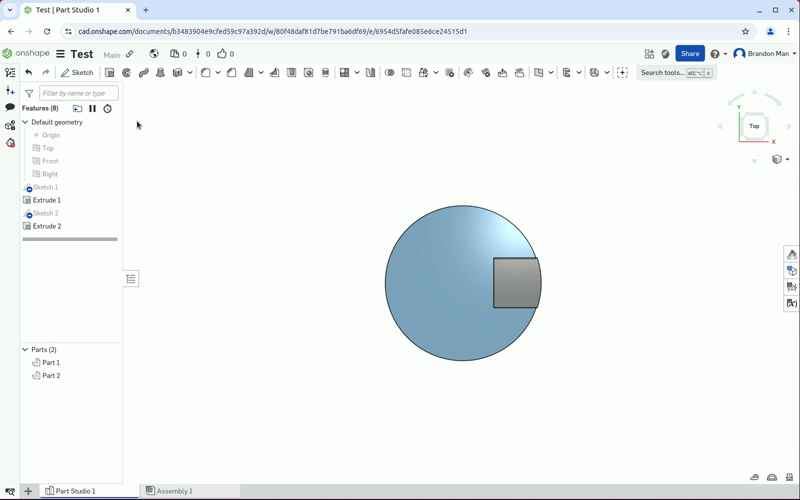
key(shift+h)
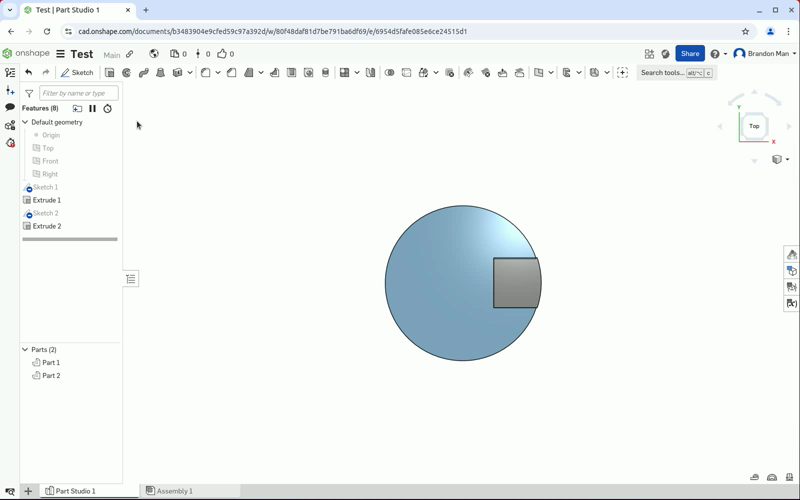
key(shift+h)
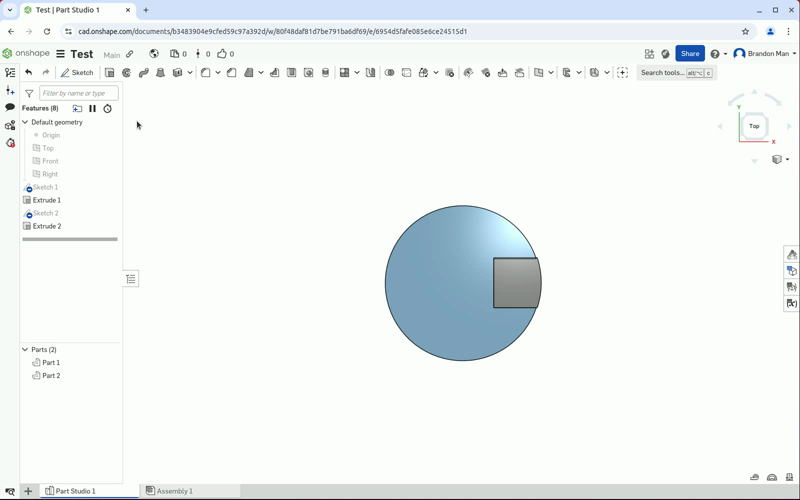
mouse_move(73, 189)
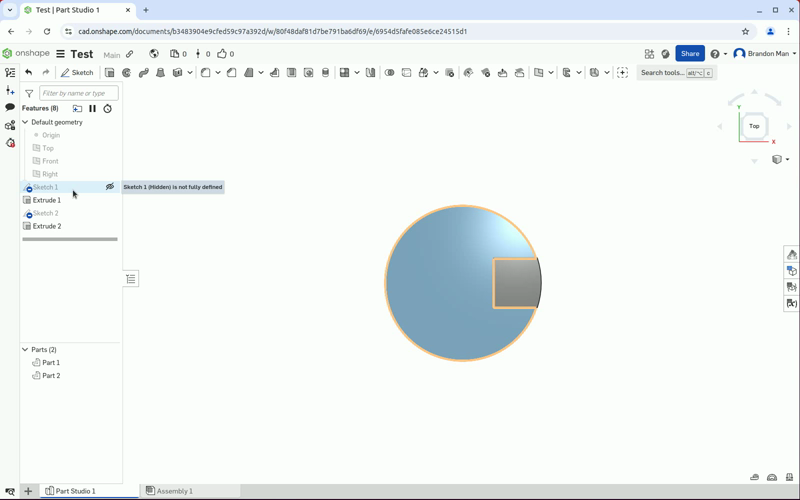
click(73, 189)
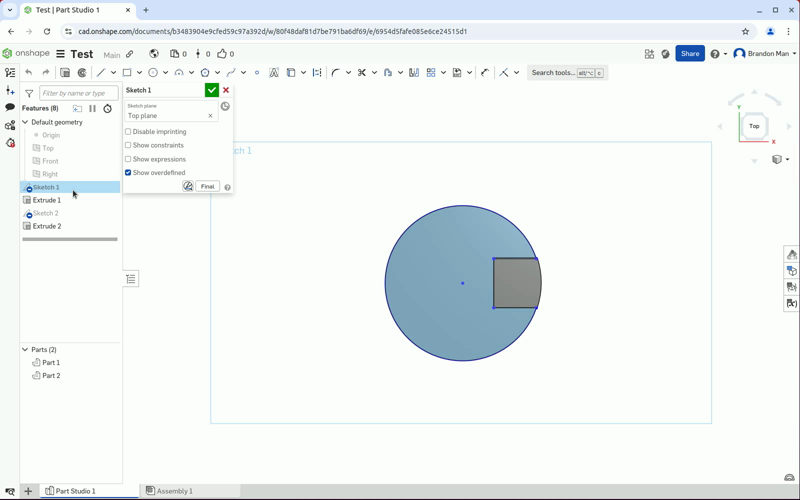
mouse_move(229, 92)
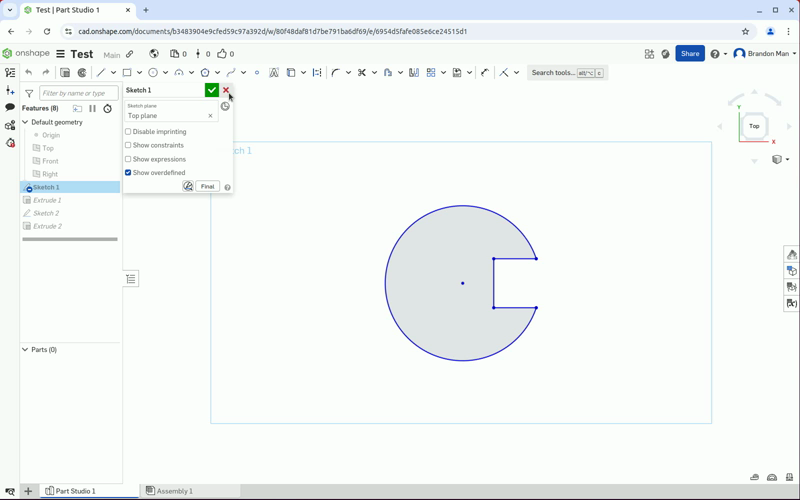
click(229, 92)
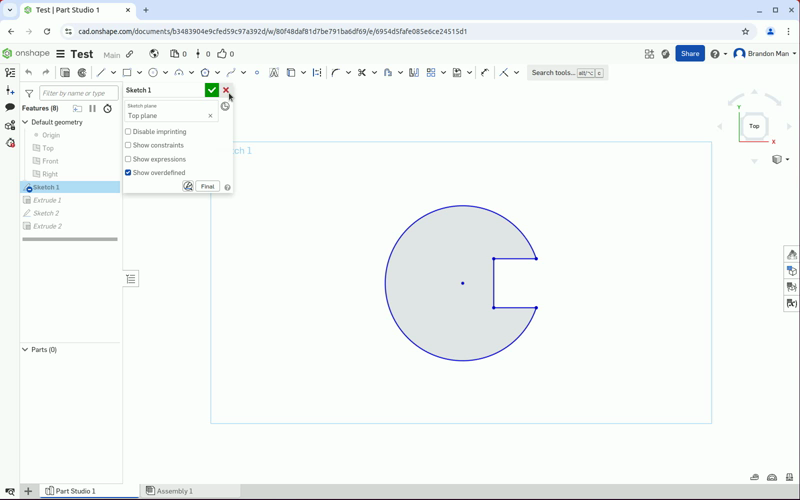
key(shift+s)
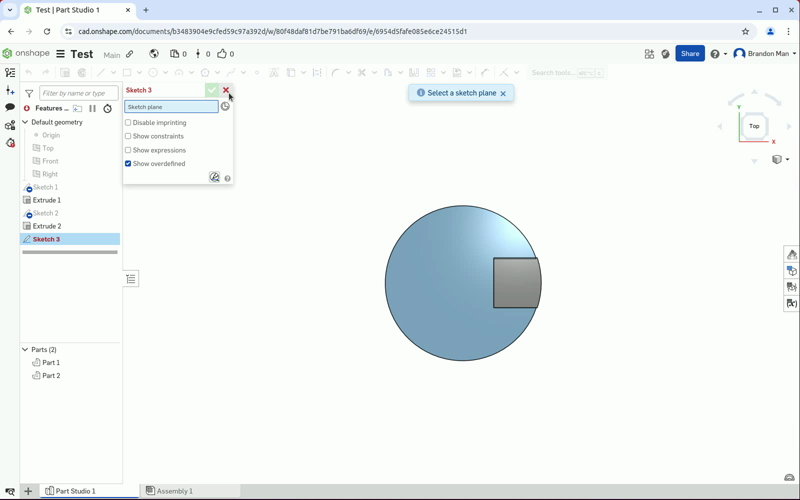
mouse_move(73, 150)
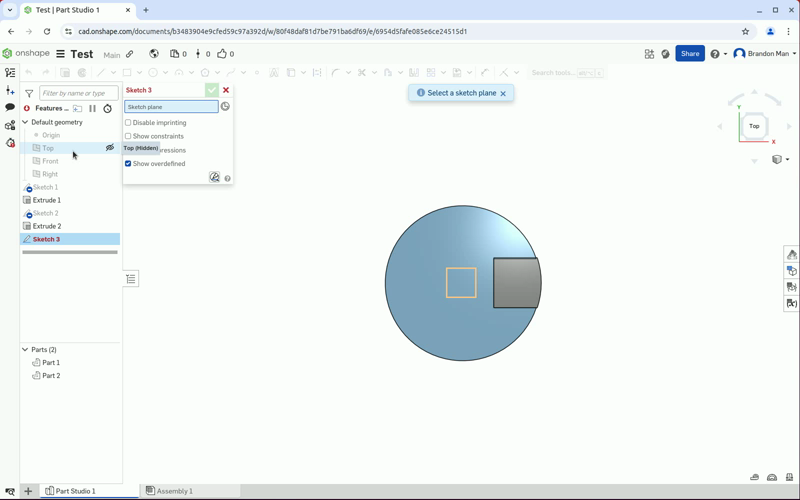
click(73, 150)
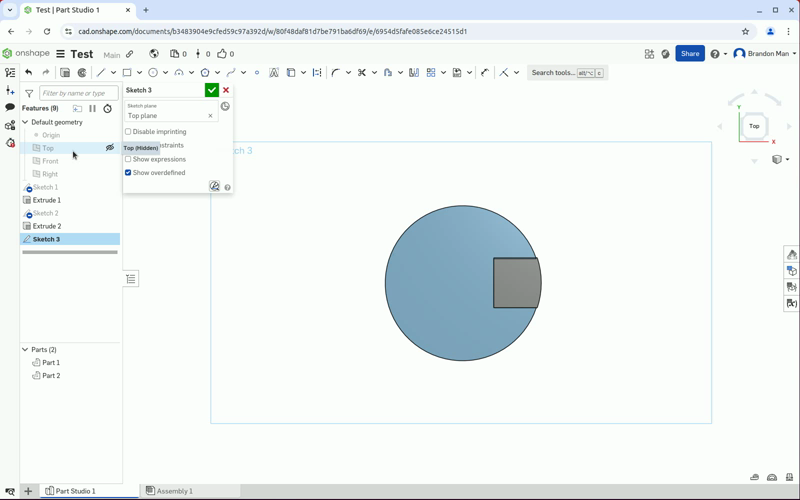
mouse_move(73, 352)
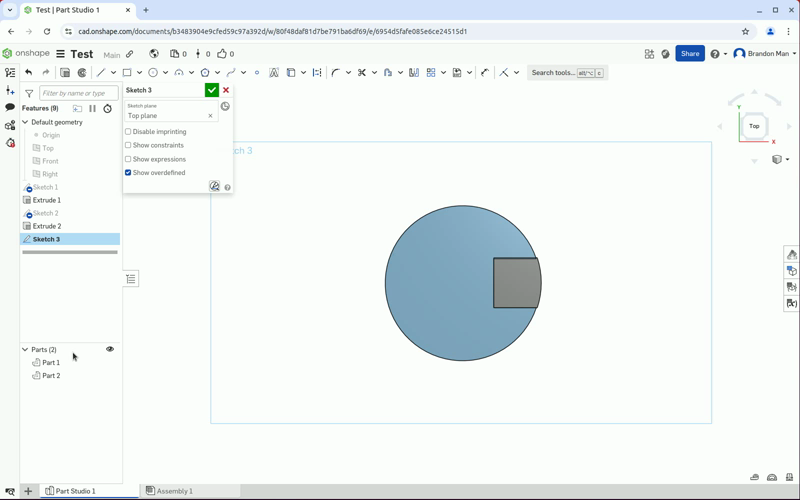
key(y)
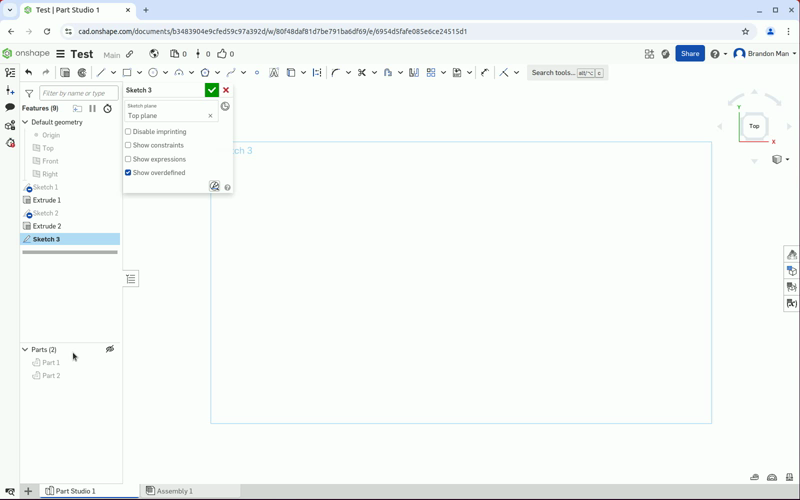
key(l)
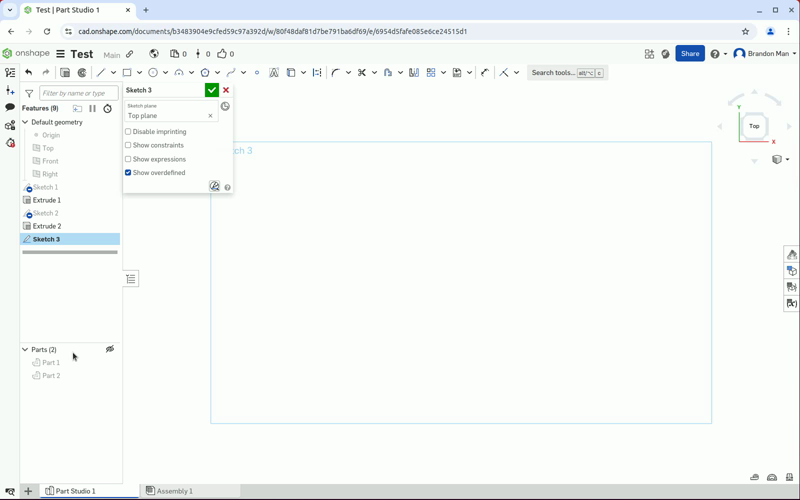
key_down(shift)
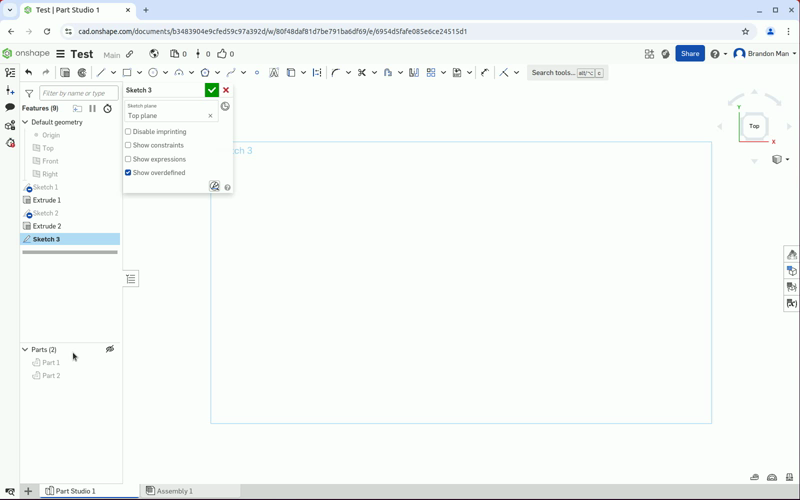
mouse_move(535, 307)
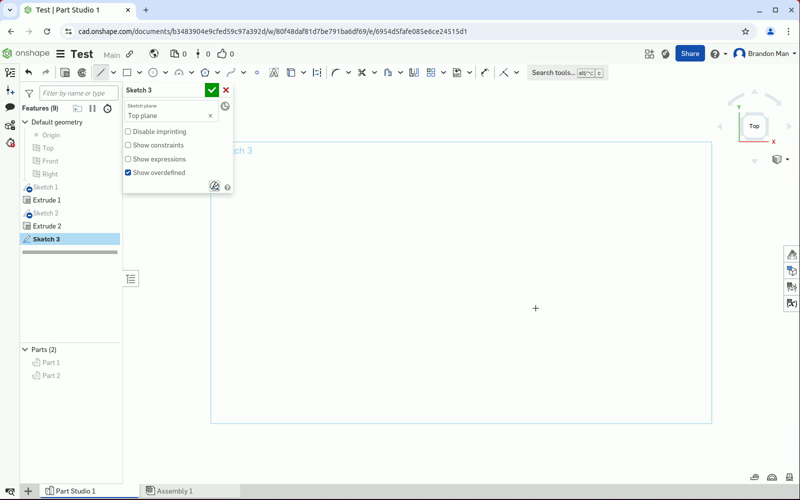
click(535, 307)
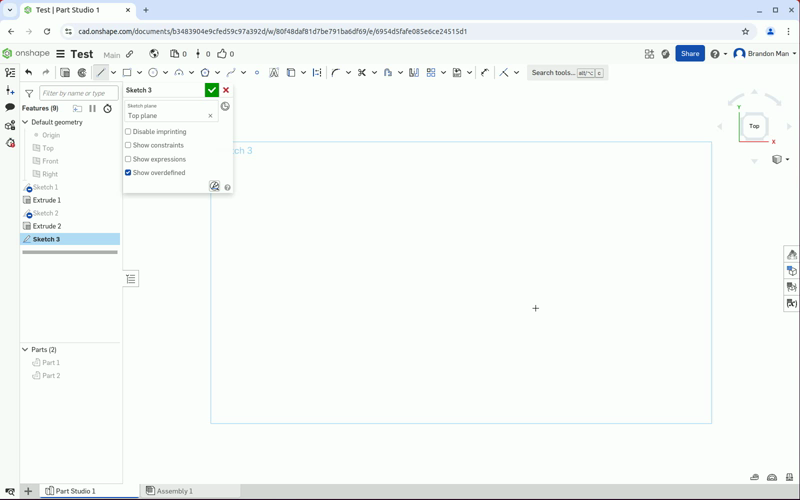
key_up(shift)
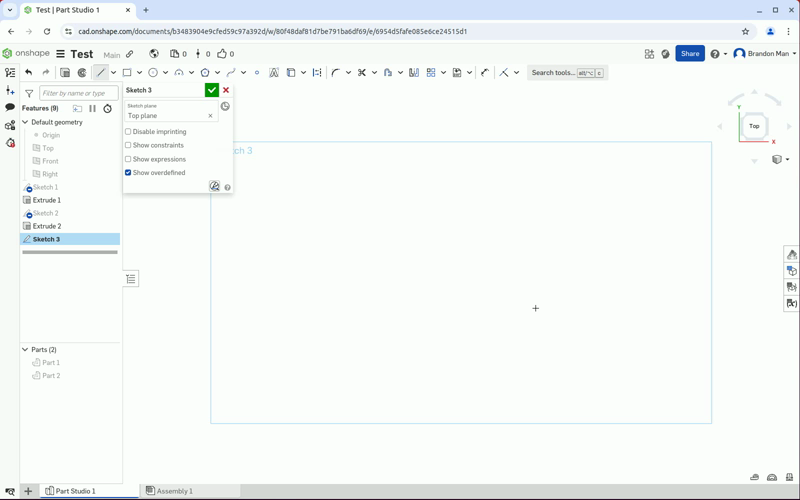
key_down(shift)
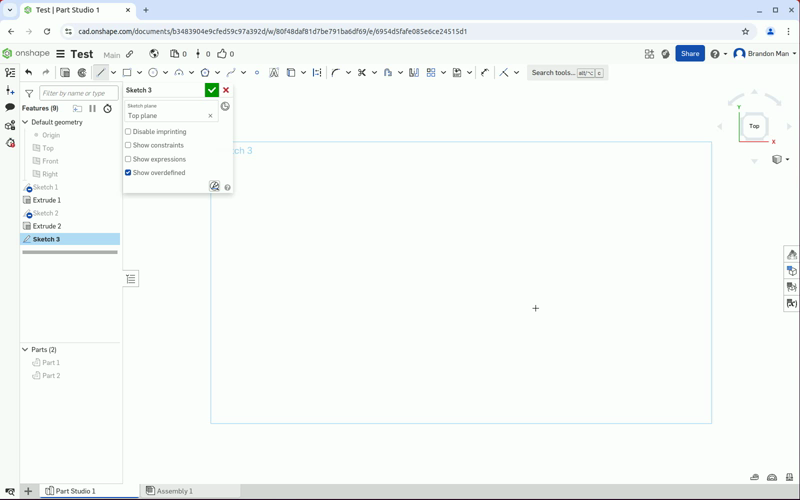
mouse_move(565, 307)
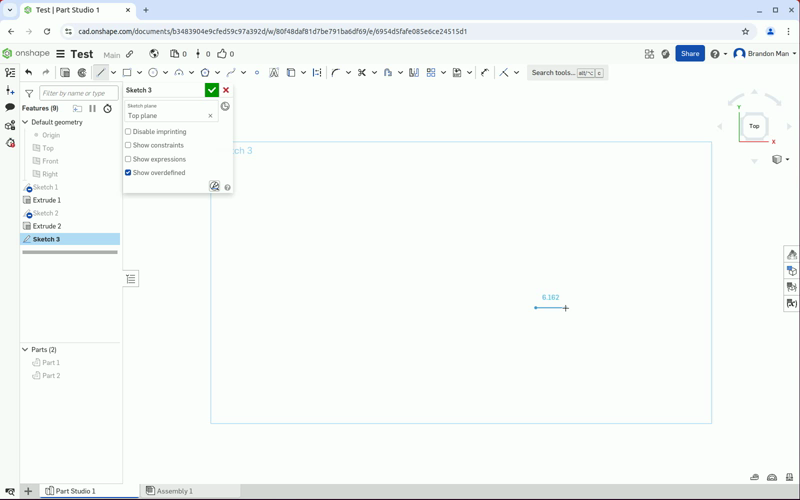
mouse_move(573, 307)
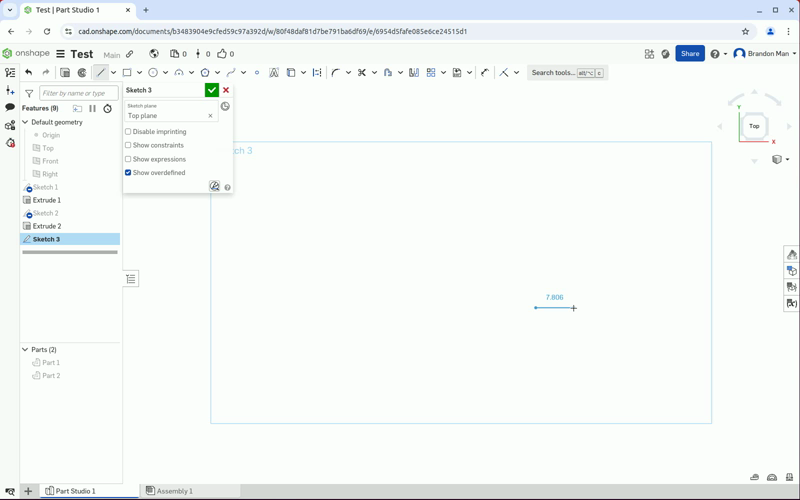
click(573, 307)
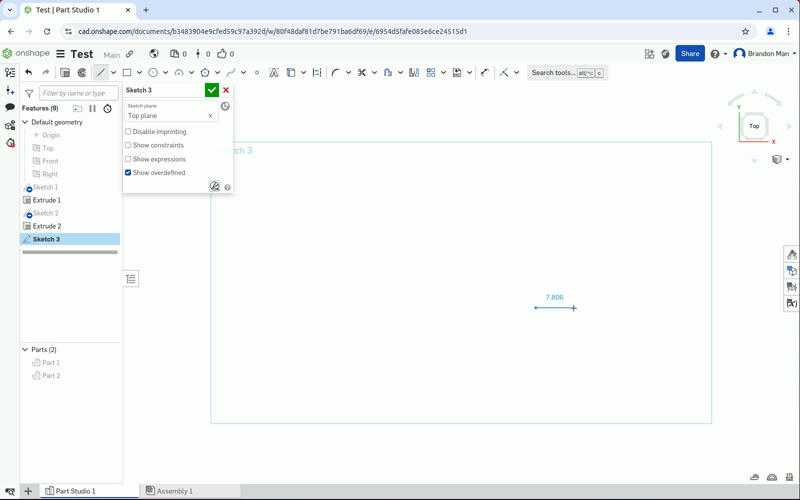
key_up(shift)
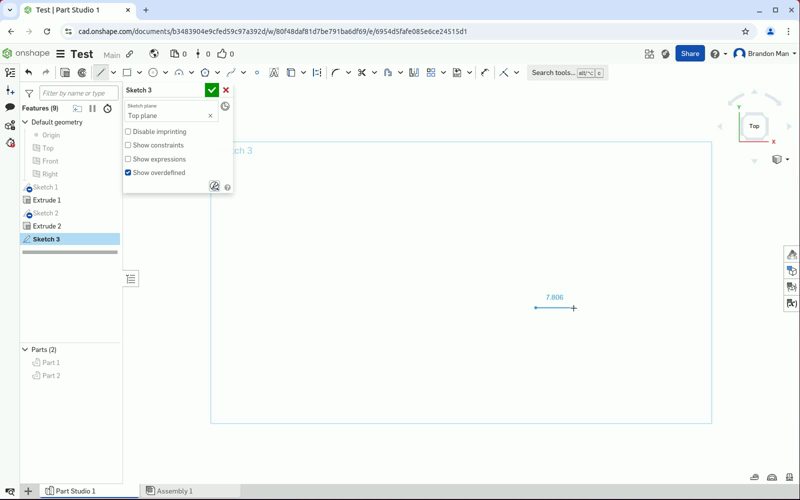
key_down(shift)
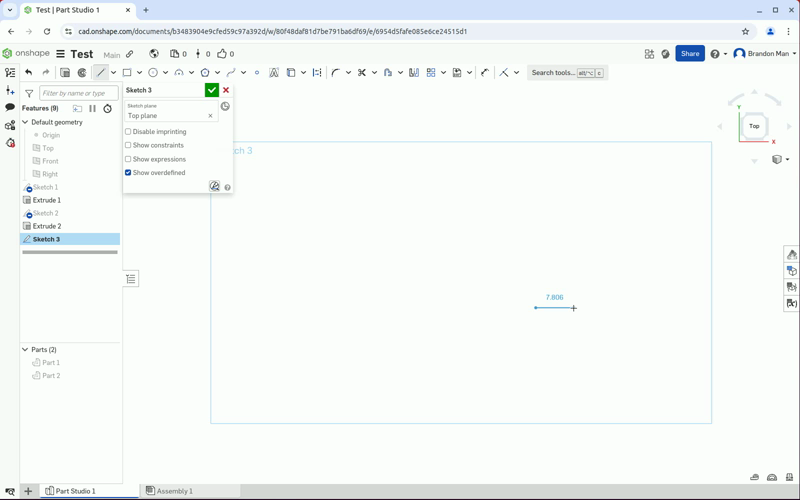
mouse_move(589, 307)
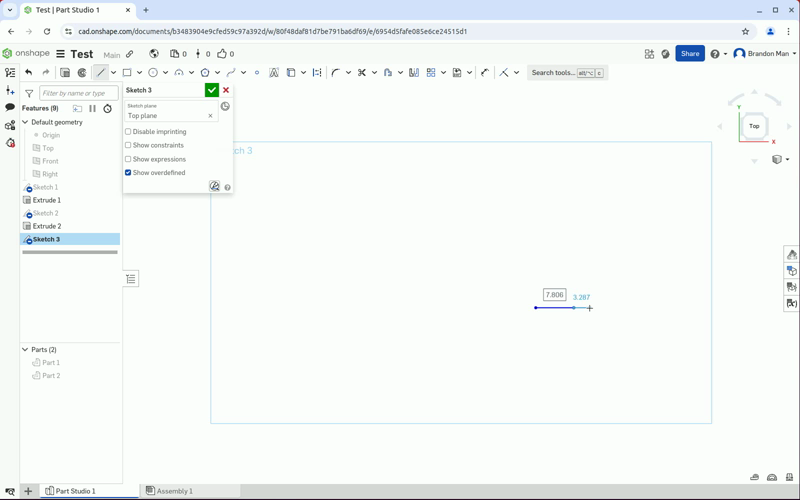
mouse_move(573, 257)
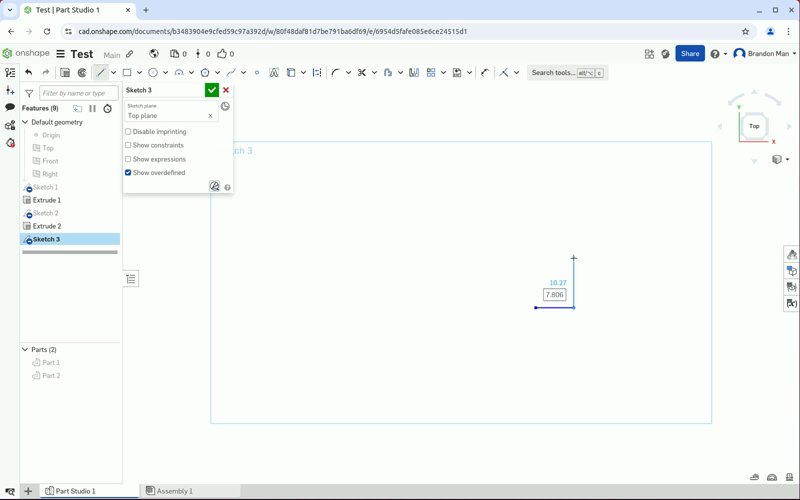
click(573, 257)
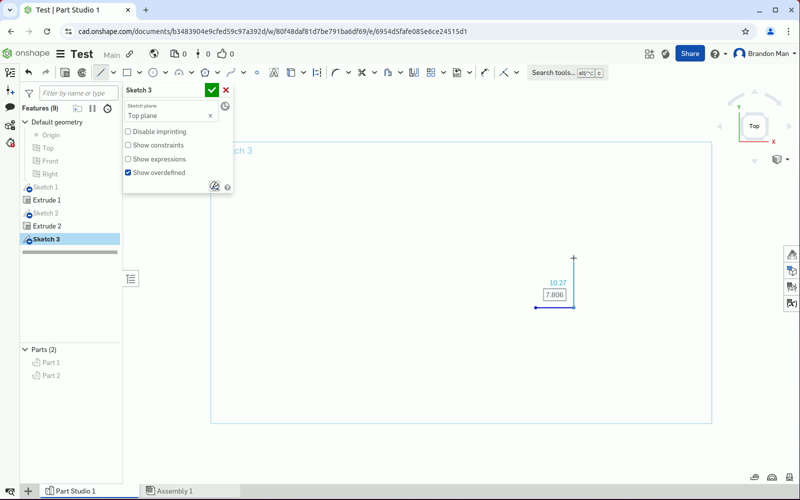
key_up(shift)
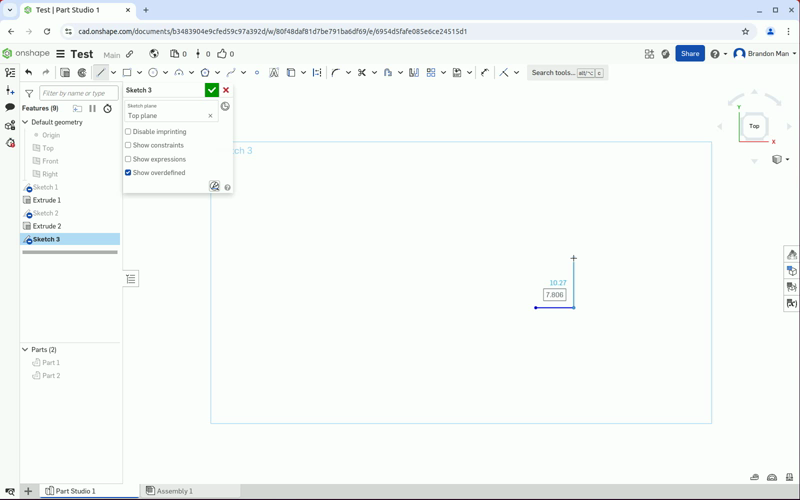
key_down(shift)
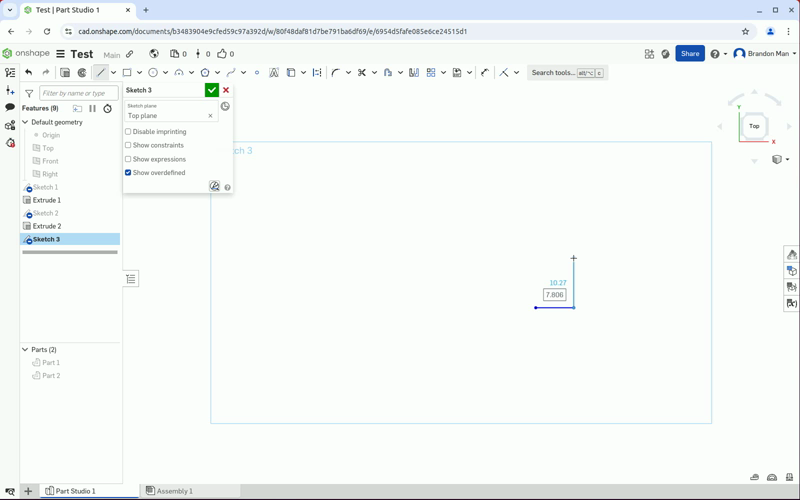
mouse_move(589, 257)
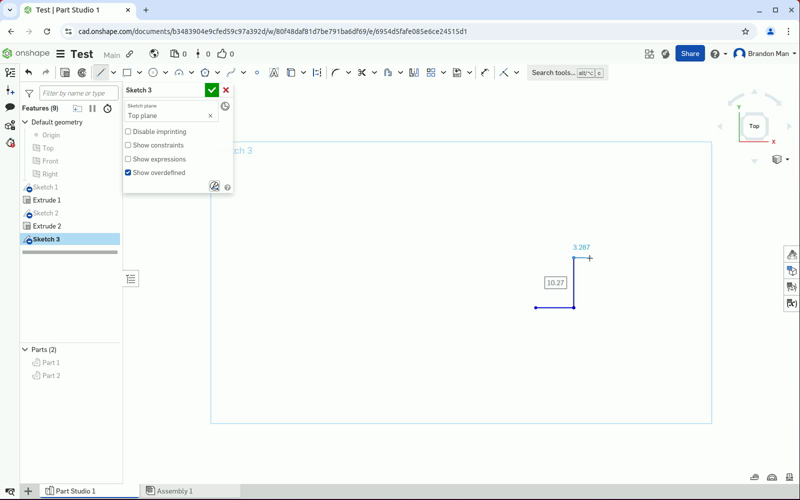
mouse_move(535, 257)
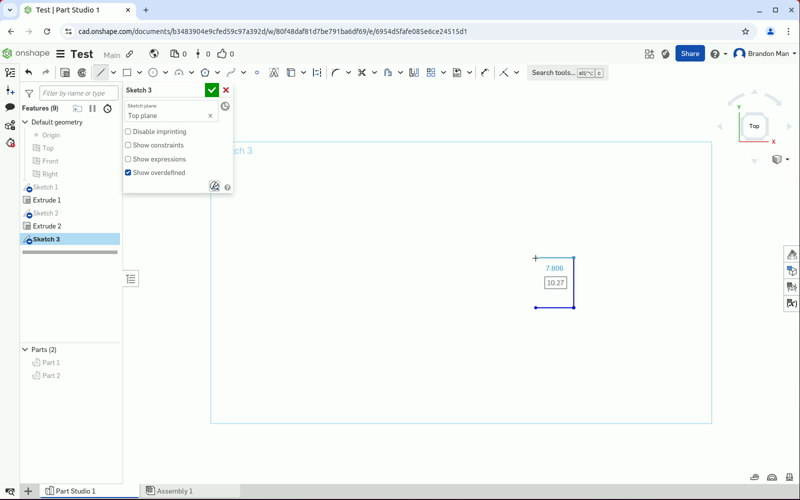
click(535, 257)
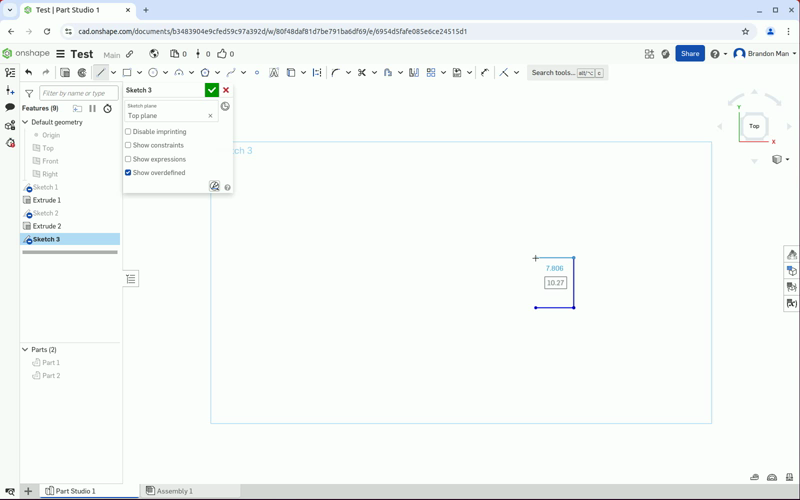
key_up(shift)
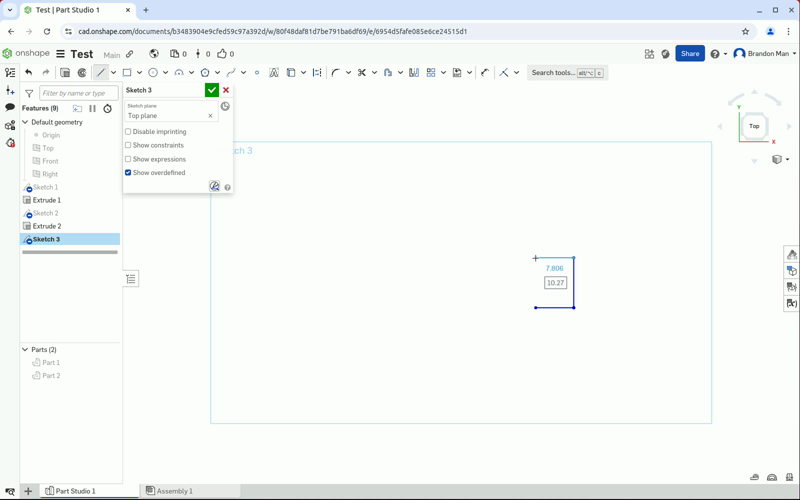
key(esc)
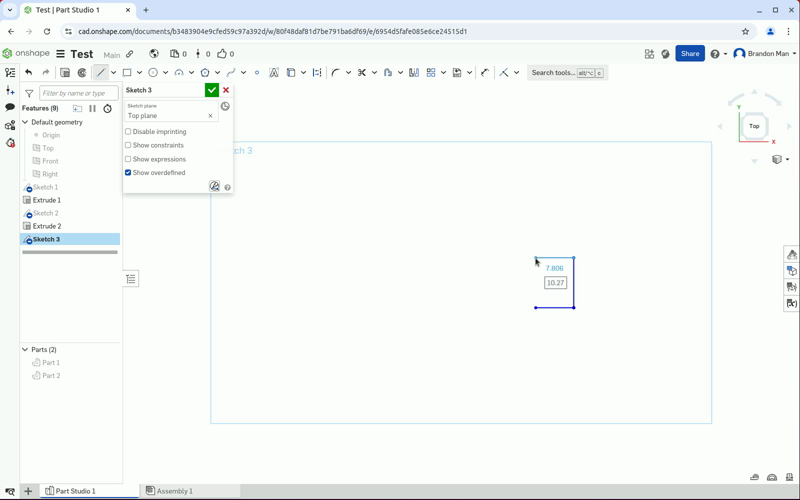
key(a)
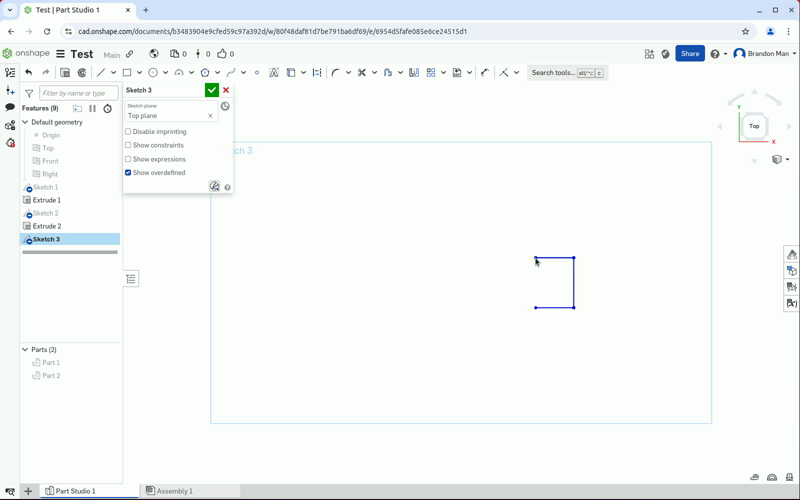
mouse_move(535, 257)
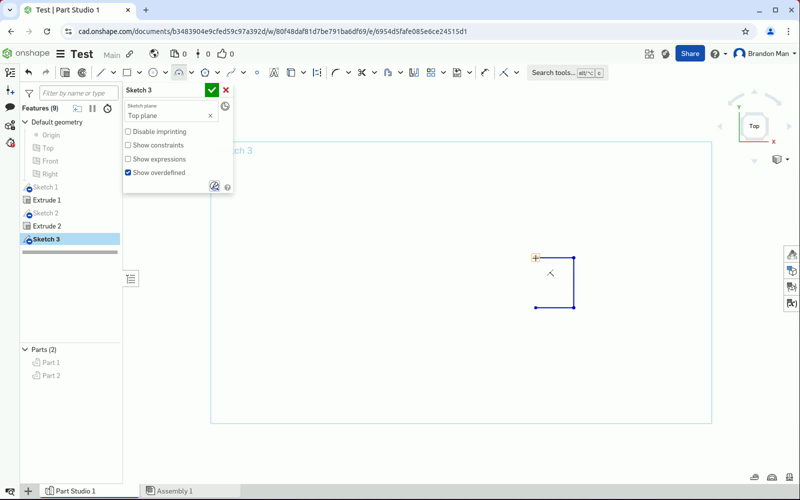
click(535, 257)
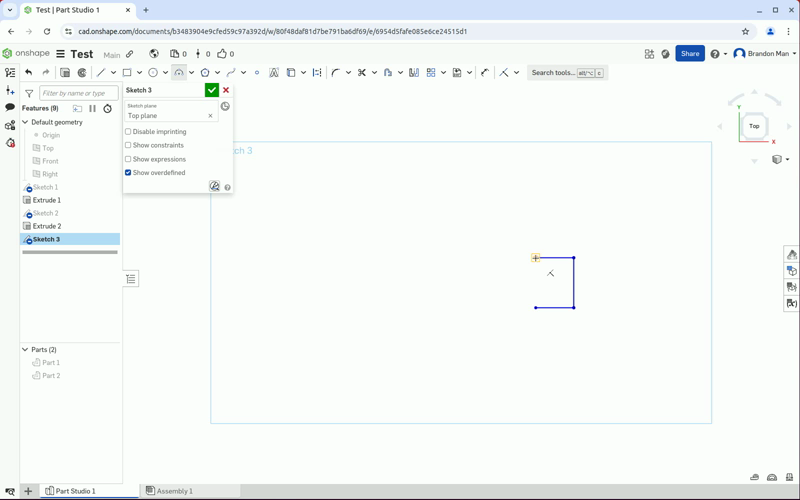
mouse_move(535, 307)
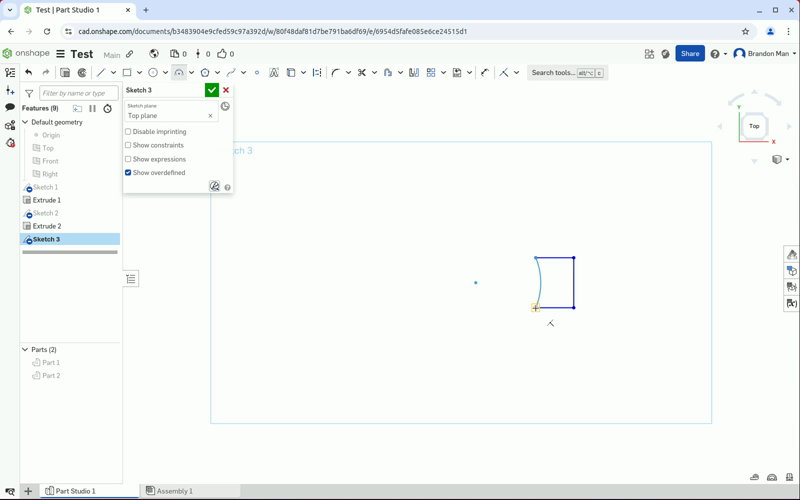
click(535, 307)
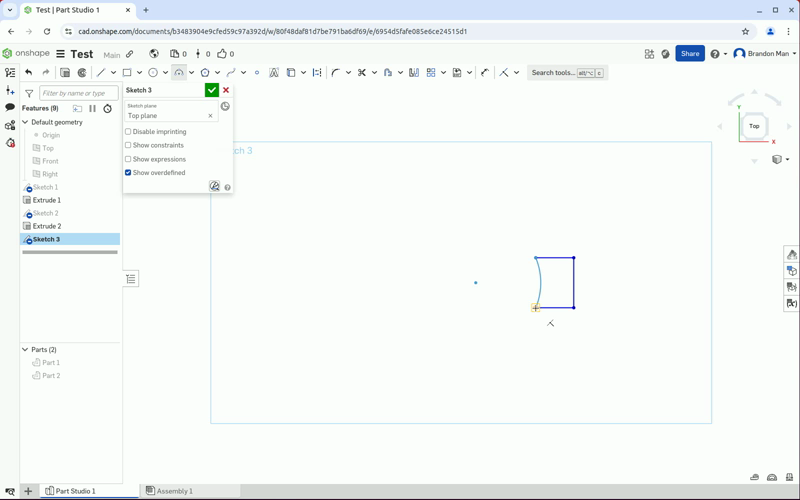
key_down(shift)
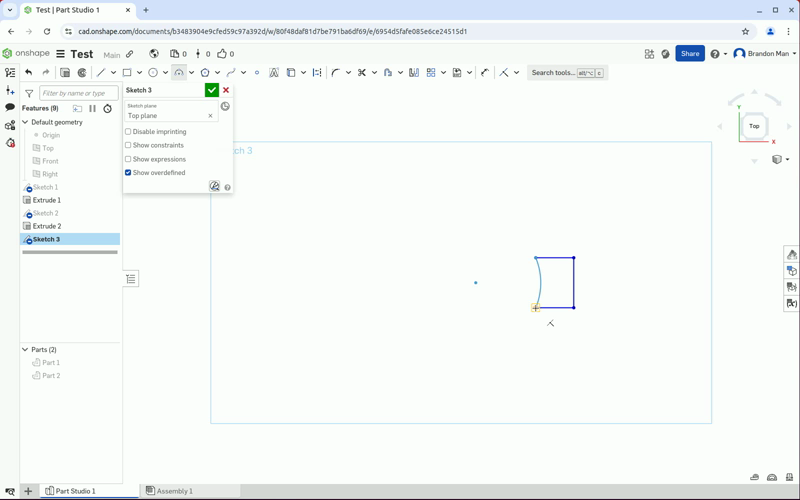
mouse_move(539, 282)
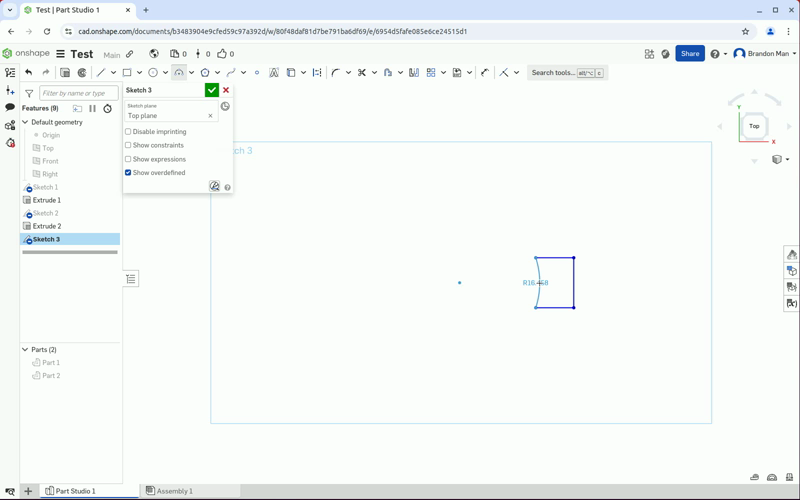
click(539, 282)
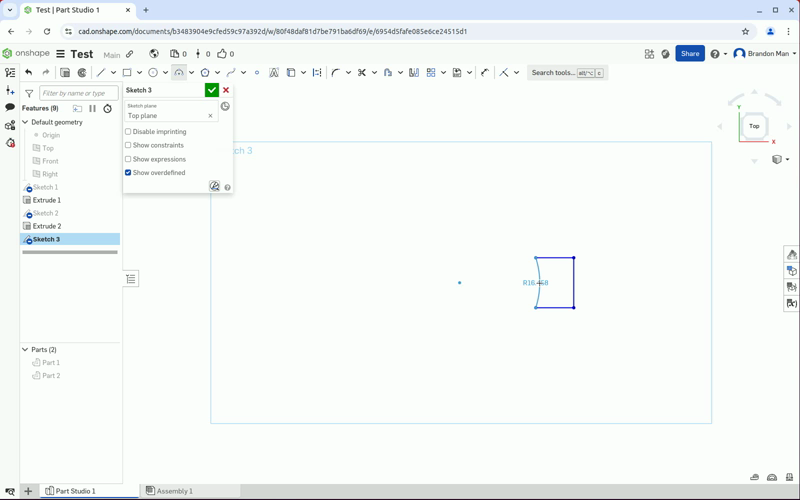
key_up(shift)
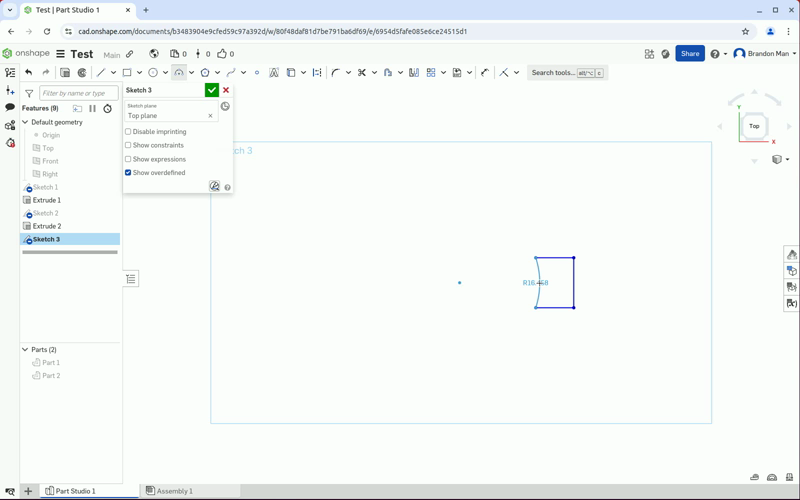
key(esc)
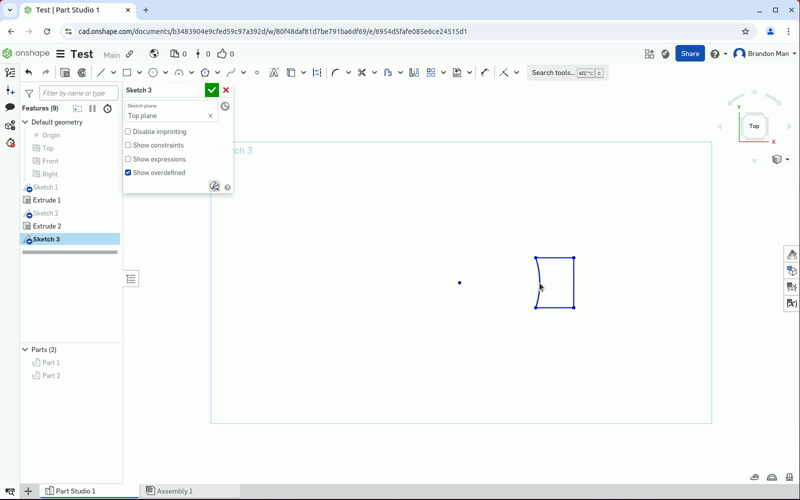
mouse_move(537, 306)
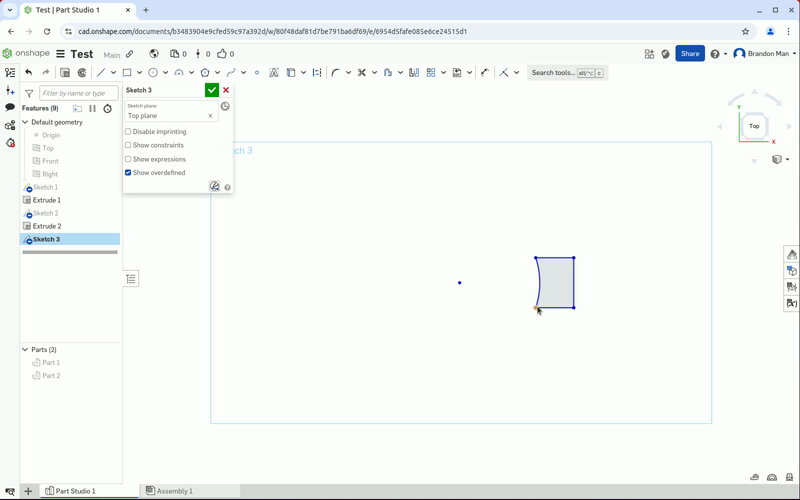
scroll(6)
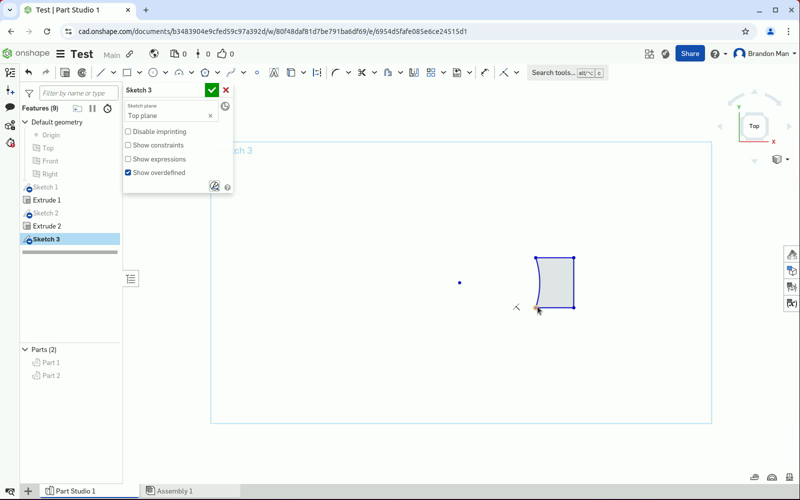
scroll(6)
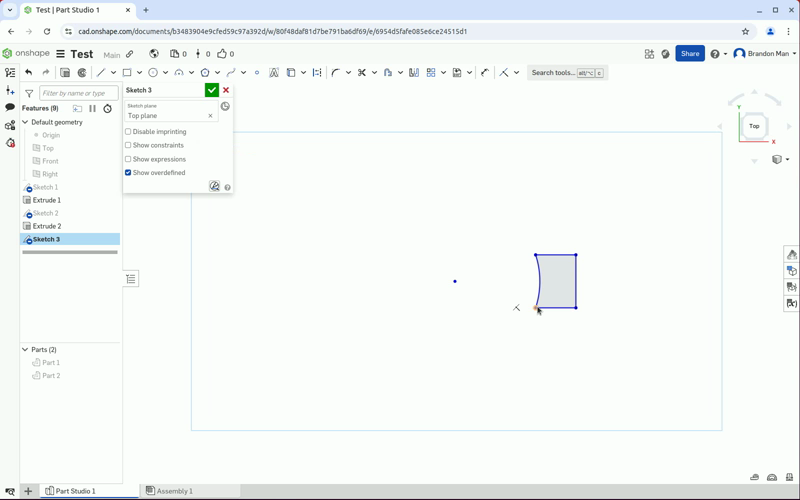
scroll(6)
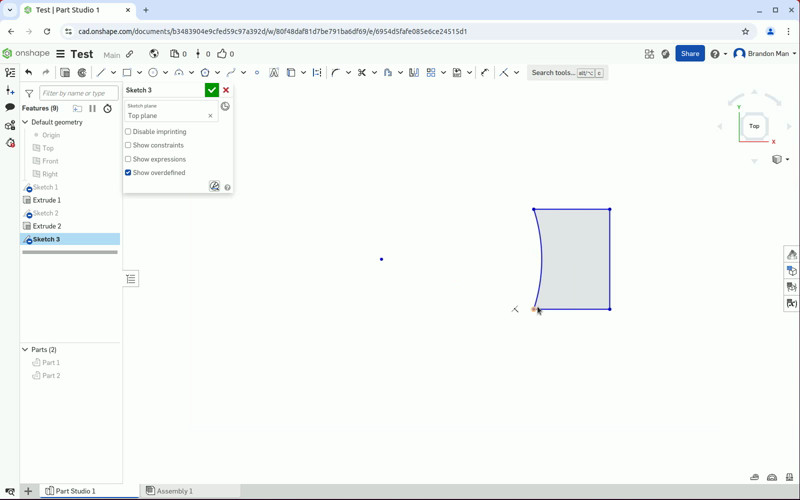
scroll(6)
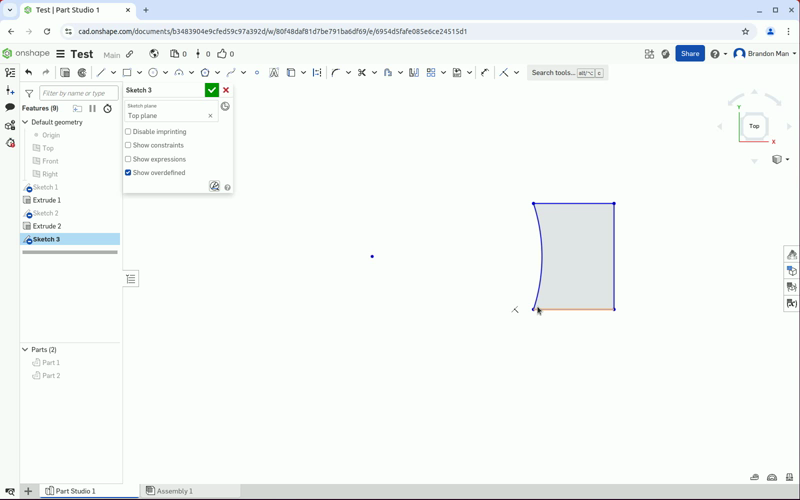
scroll(6)
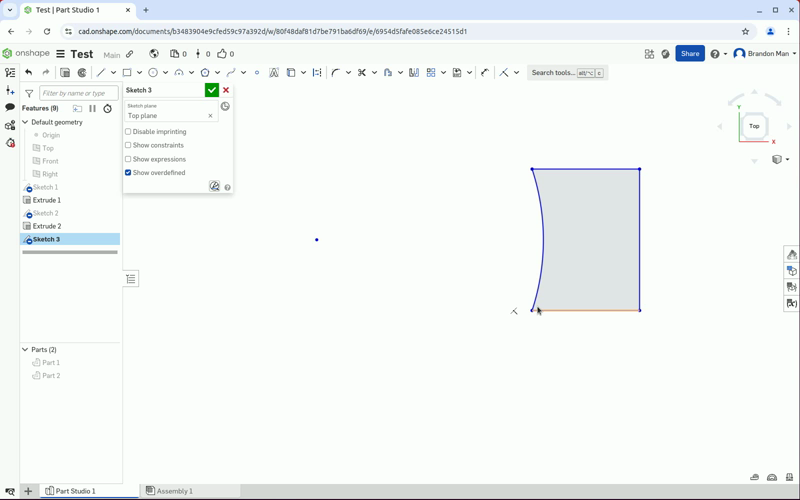
scroll(6)
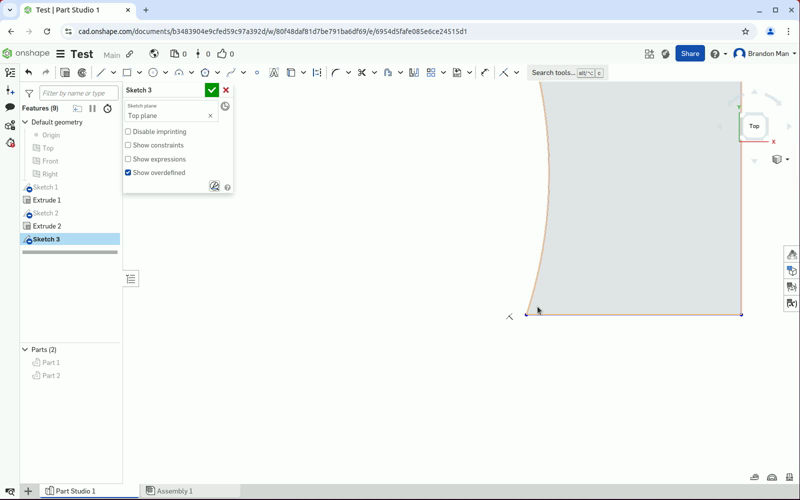
scroll(6)
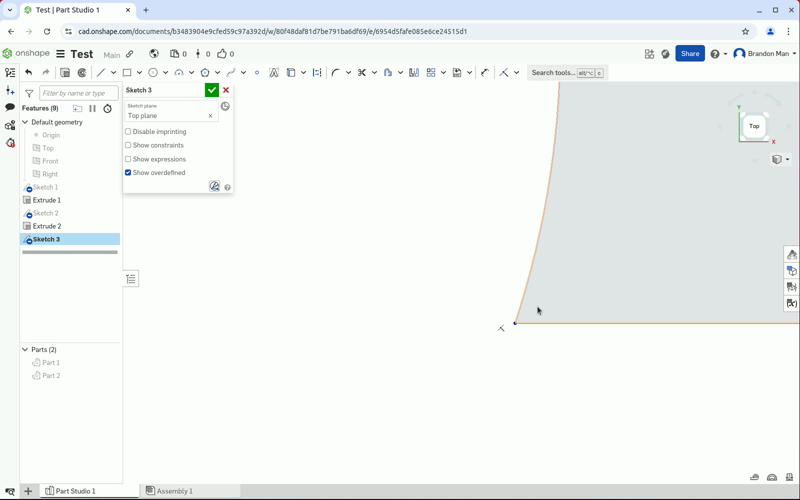
click(537, 306)
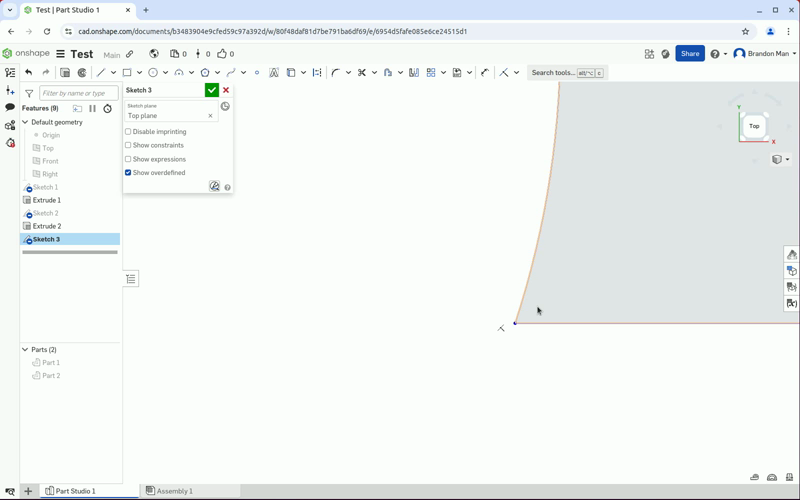
scroll(-6)
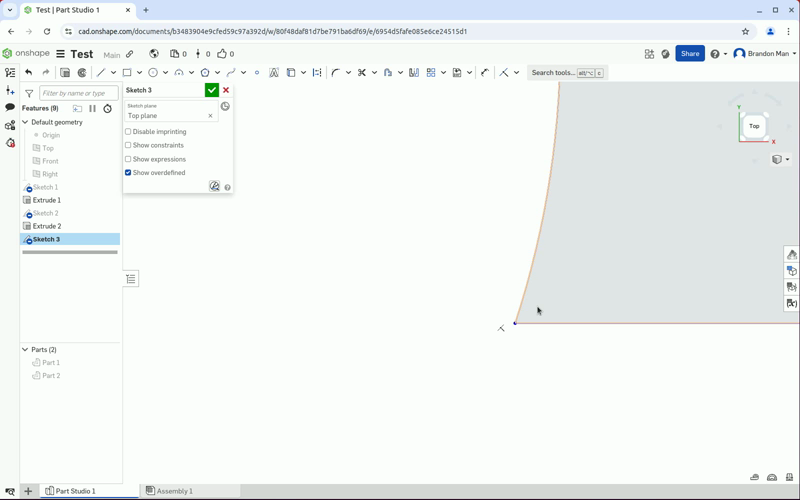
scroll(-6)
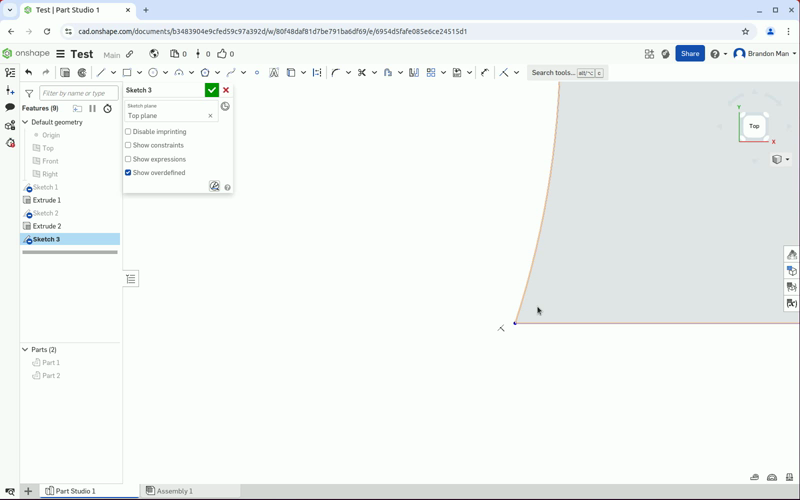
scroll(-6)
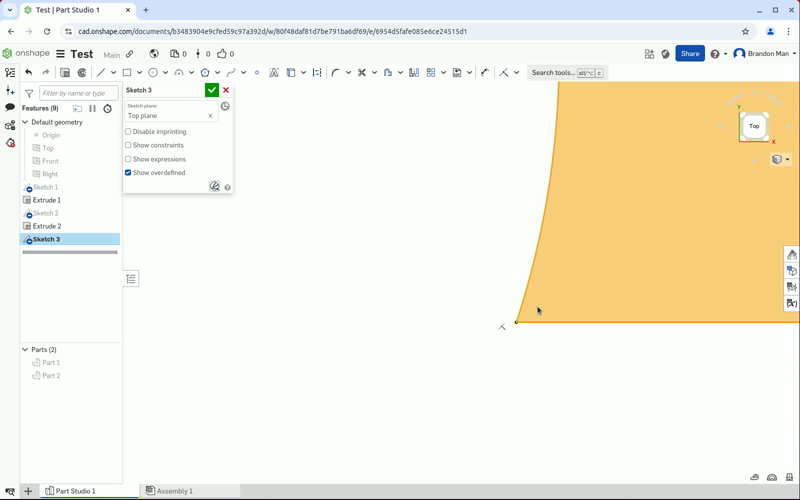
scroll(-6)
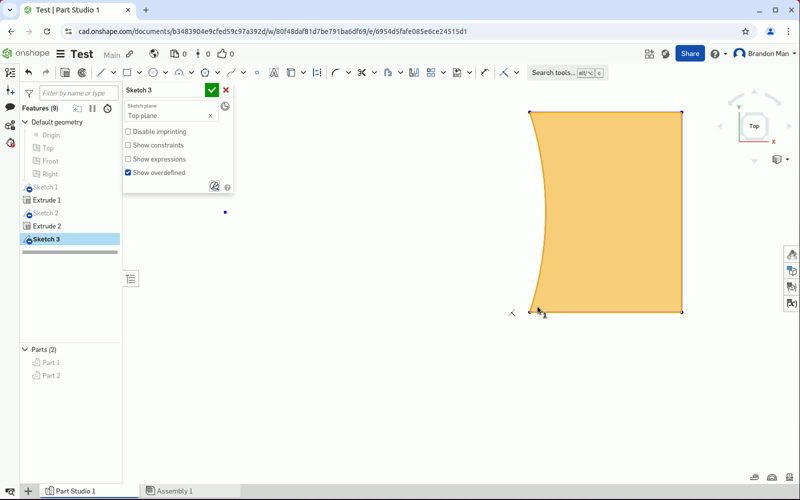
scroll(-6)
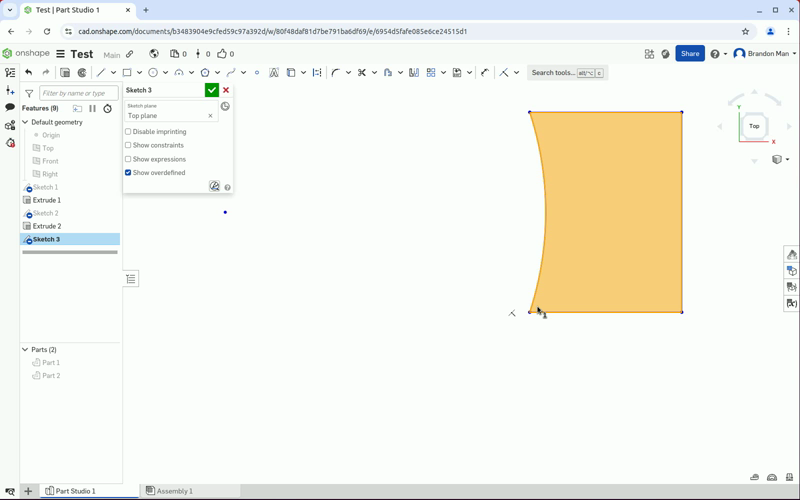
scroll(-6)
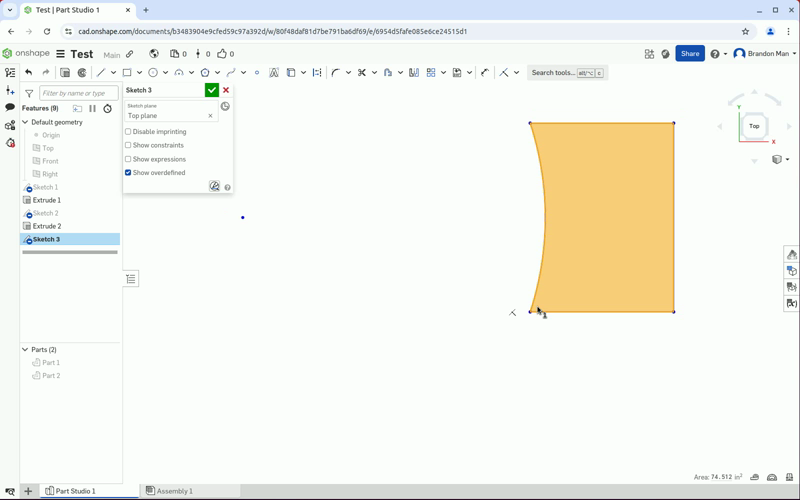
scroll(-6)
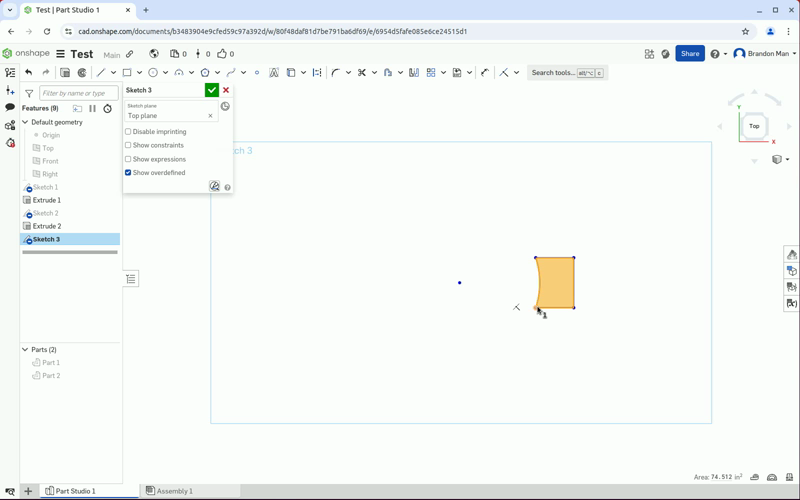
mouse_move(73, 352)
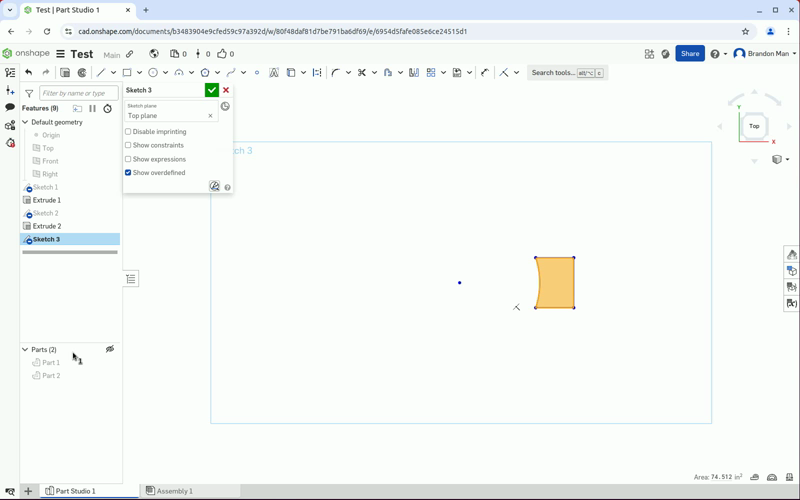
key(shift+y)
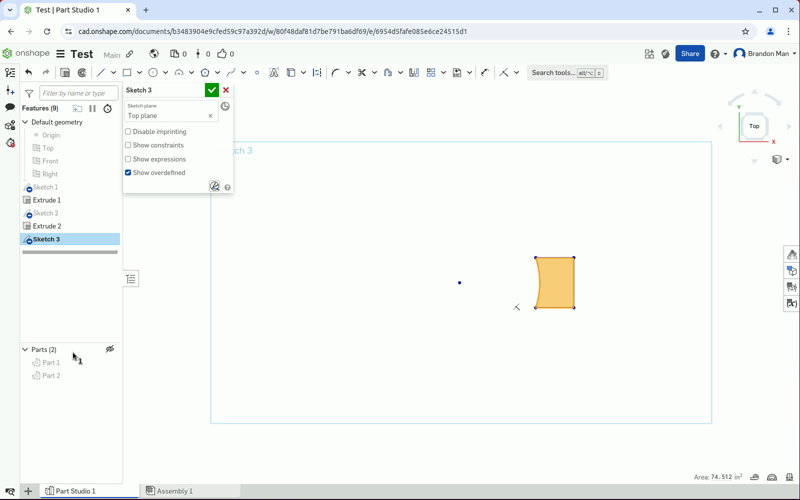
key(shift+e)
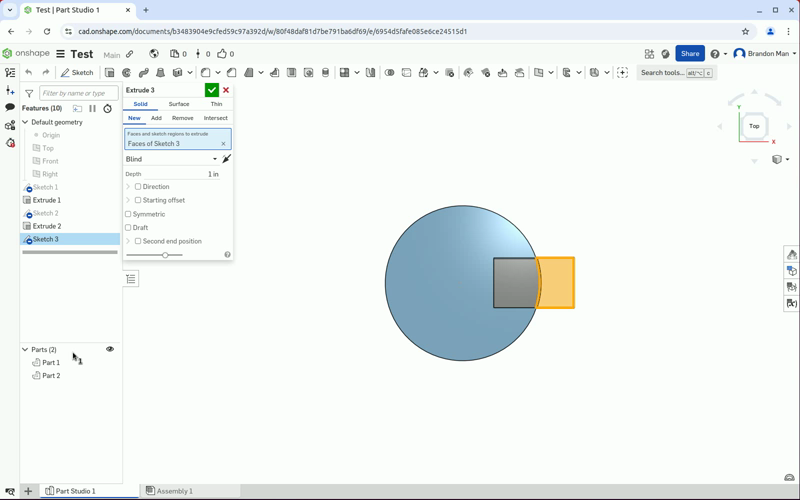
mouse_move(143, 106)
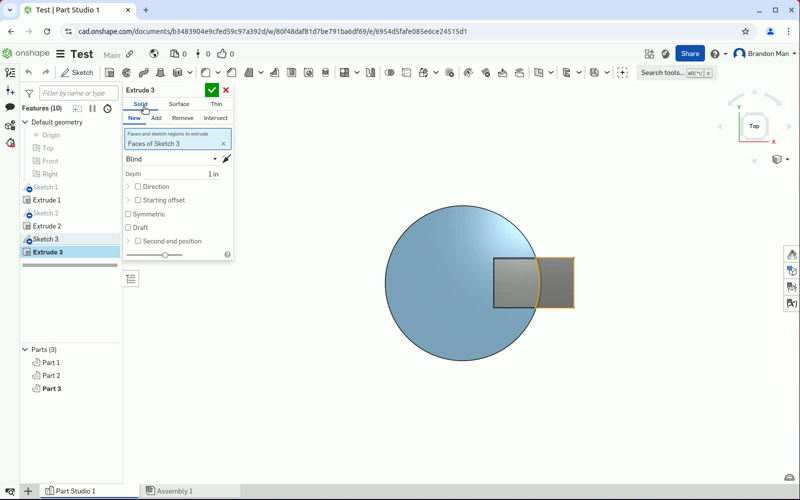
click(143, 106)
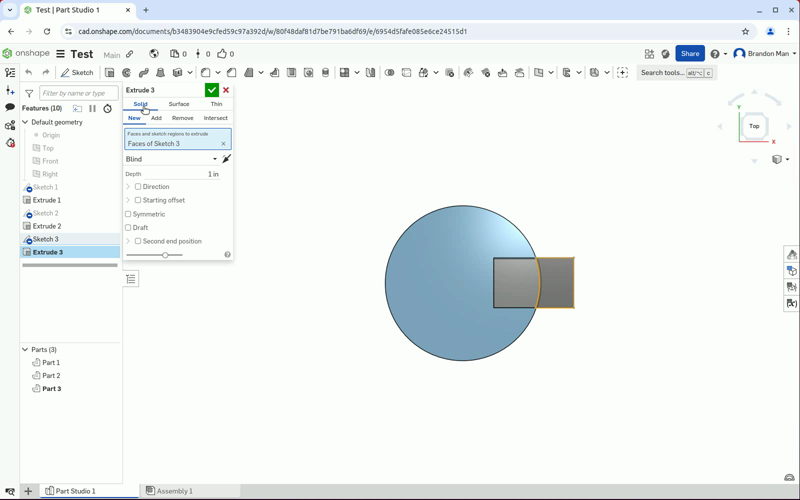
mouse_move(137, 120)
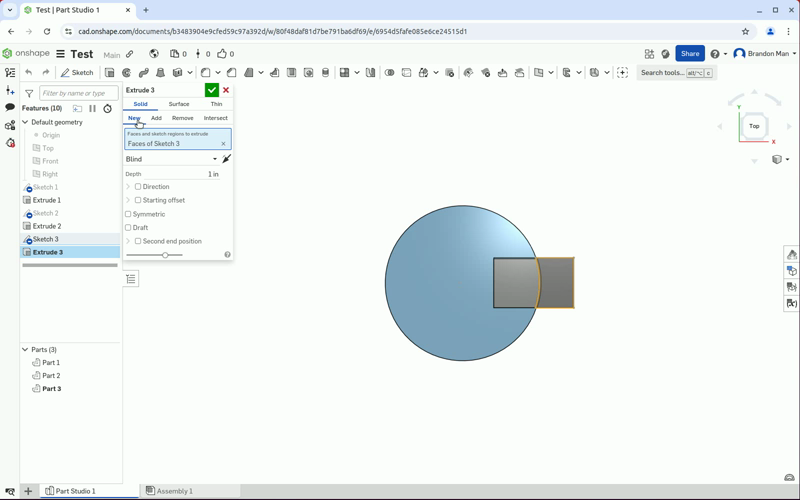
click(137, 120)
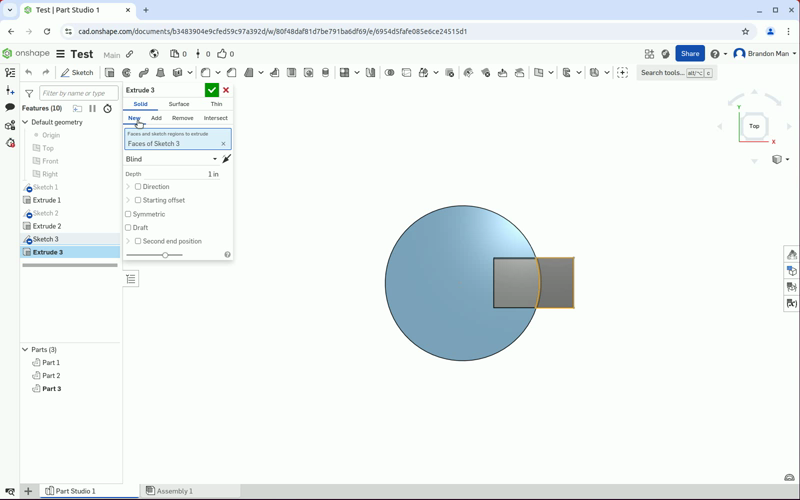
key(tab, 4)
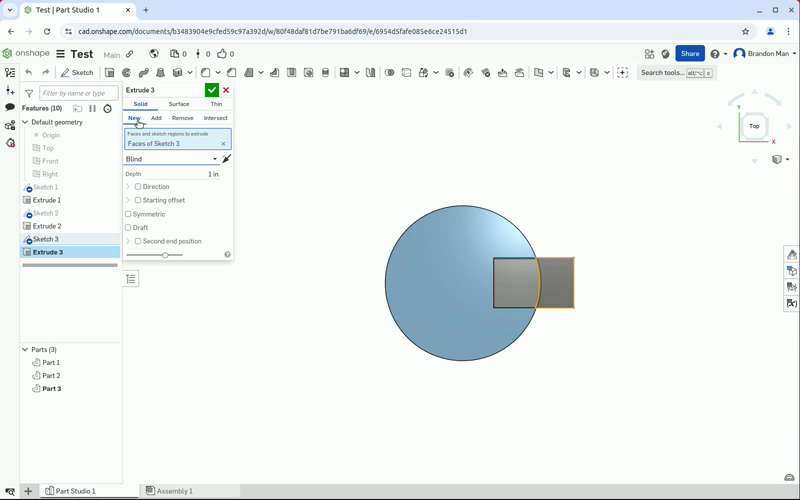
text(4.092)
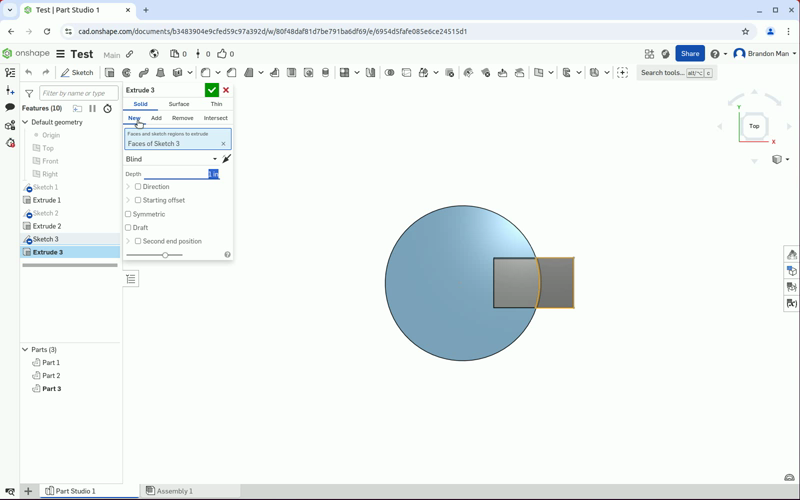
key(enter)
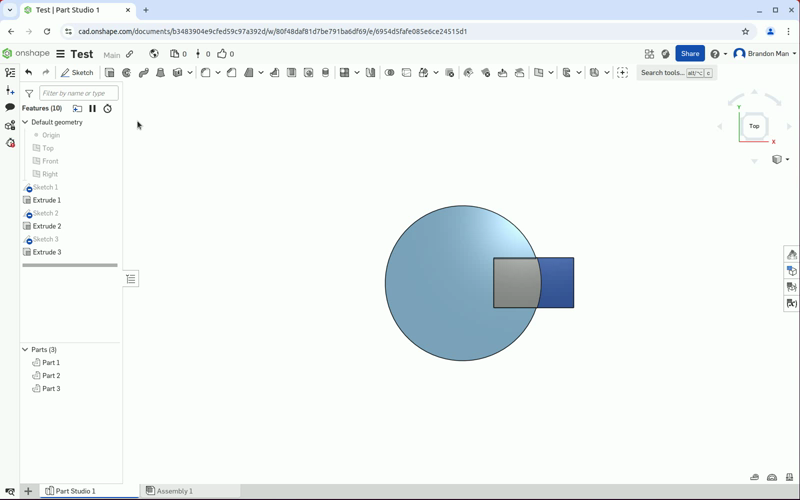
key(shift+h)
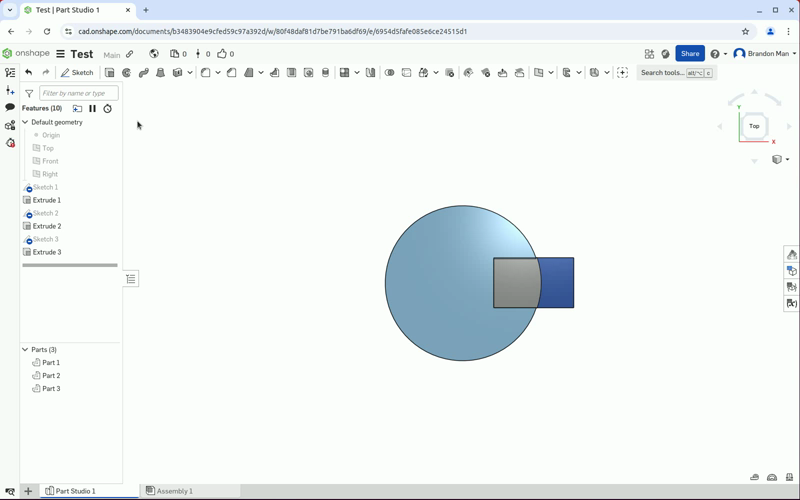
key(shift+h)
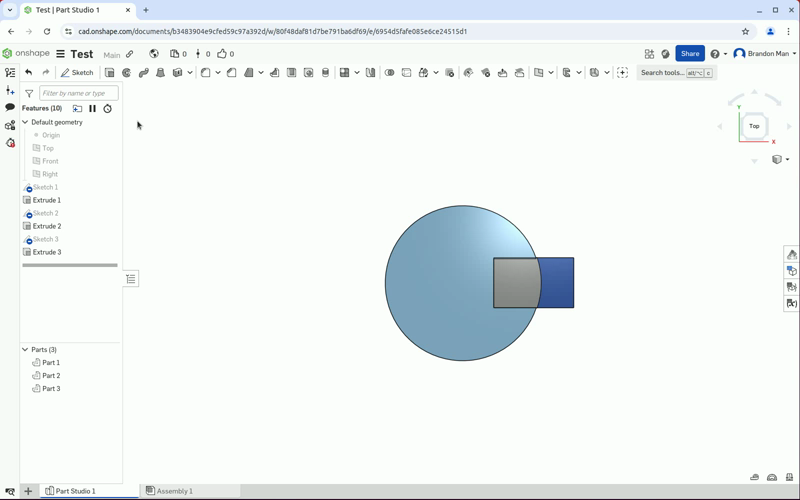
key(shift+7)
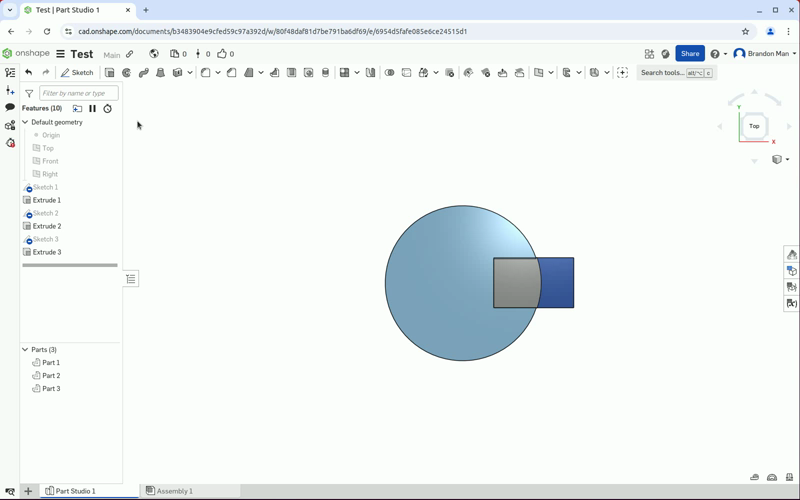
key(up, 3)
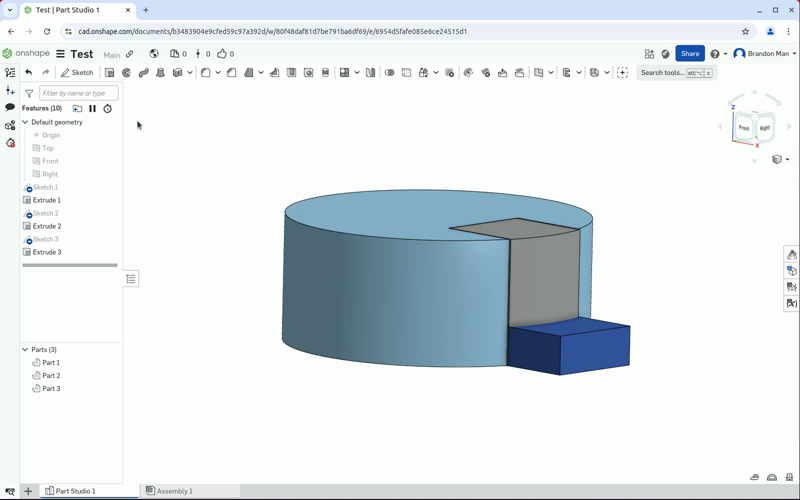
key(left, 3)
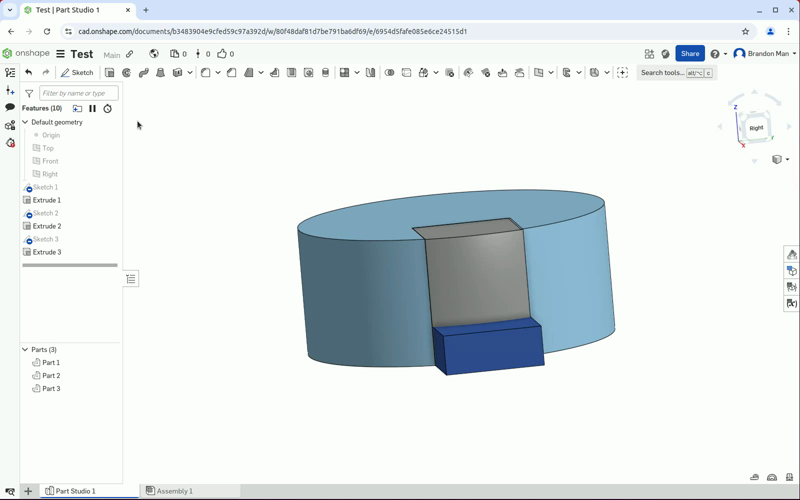
key(right, 3)
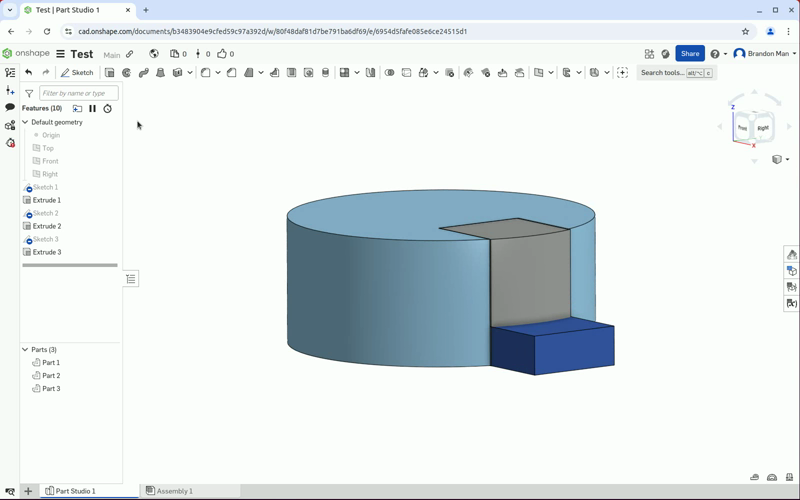
key(down, 3)
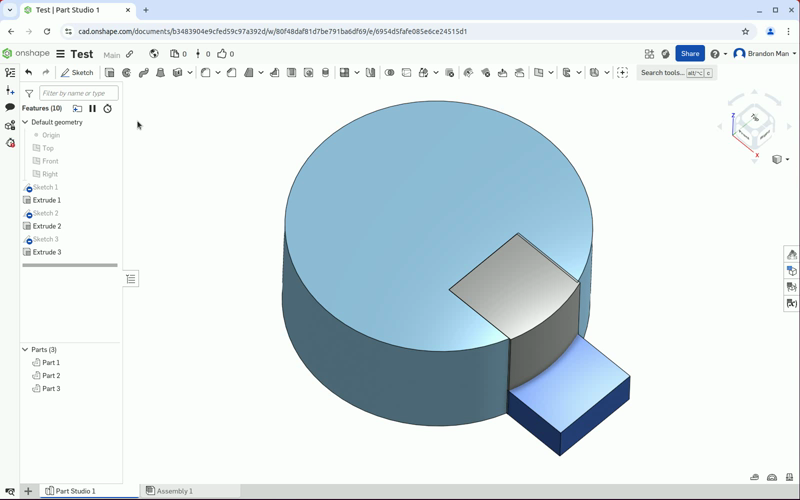
mouse_move(73, 189)
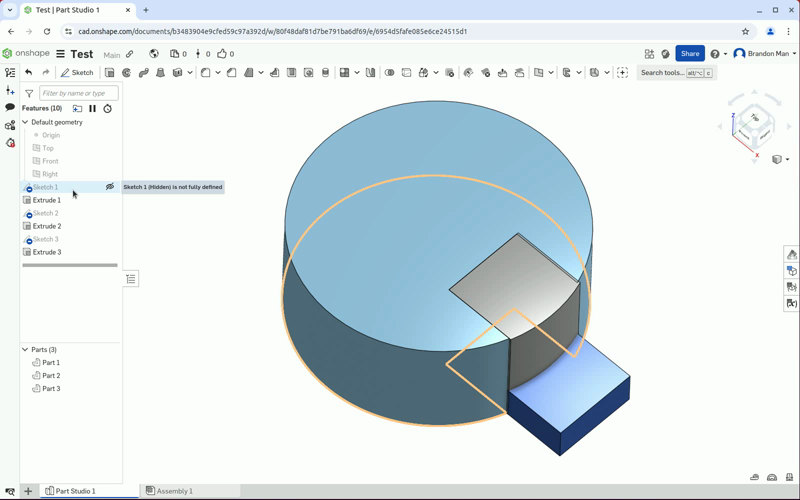
click(73, 189)